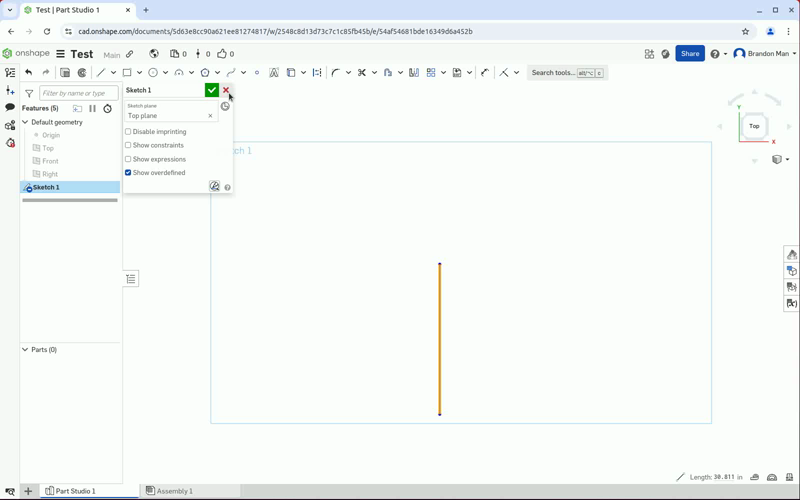
key(shift+h)
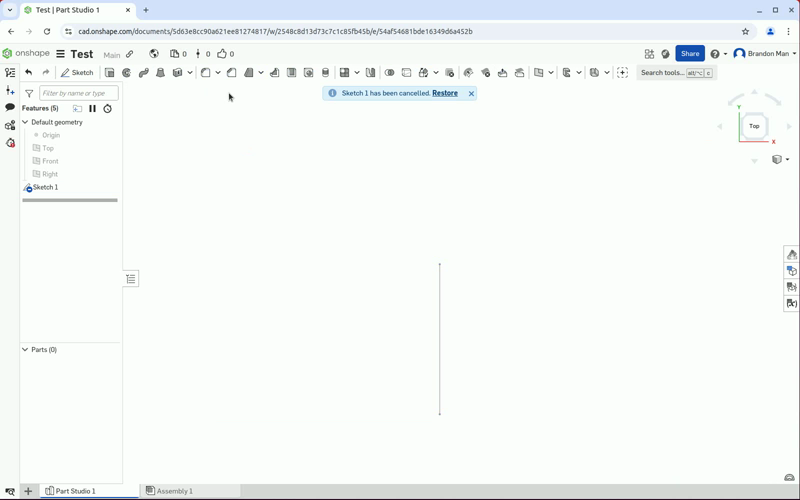
key(shift+s)
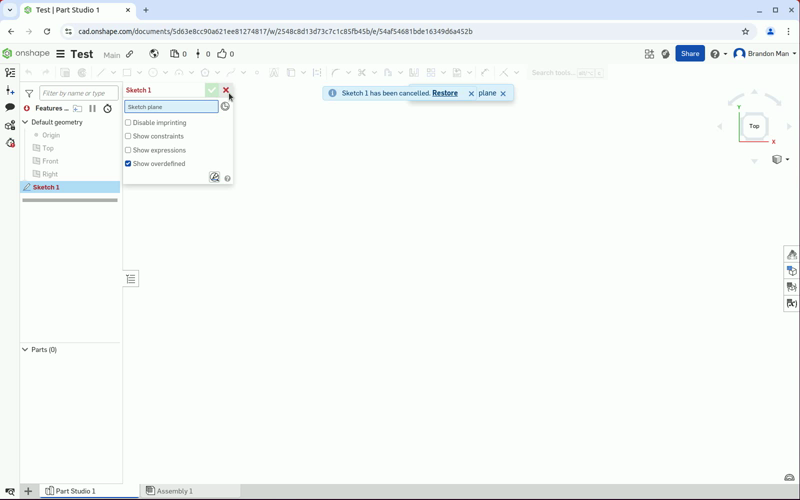
mouse_move(73, 150)
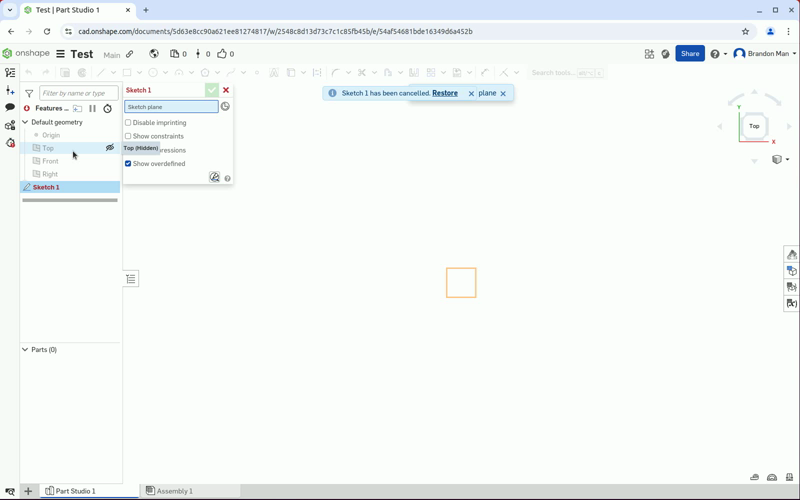
click(73, 150)
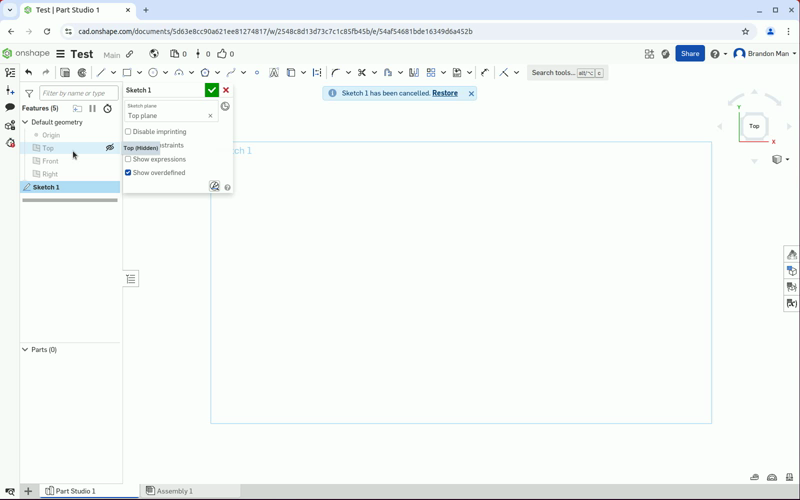
mouse_move(73, 352)
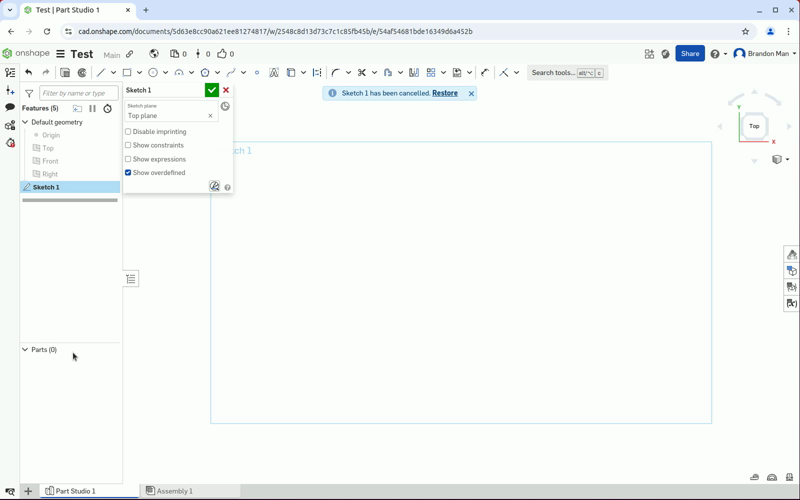
key(y)
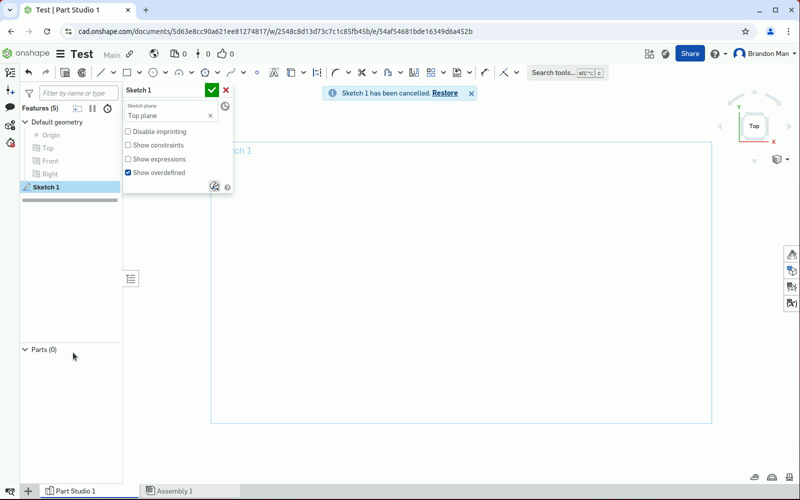
key(l)
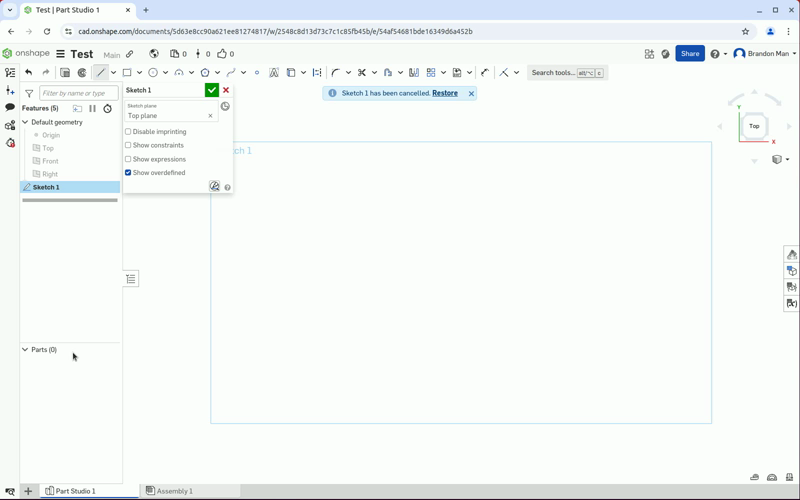
key_down(shift)
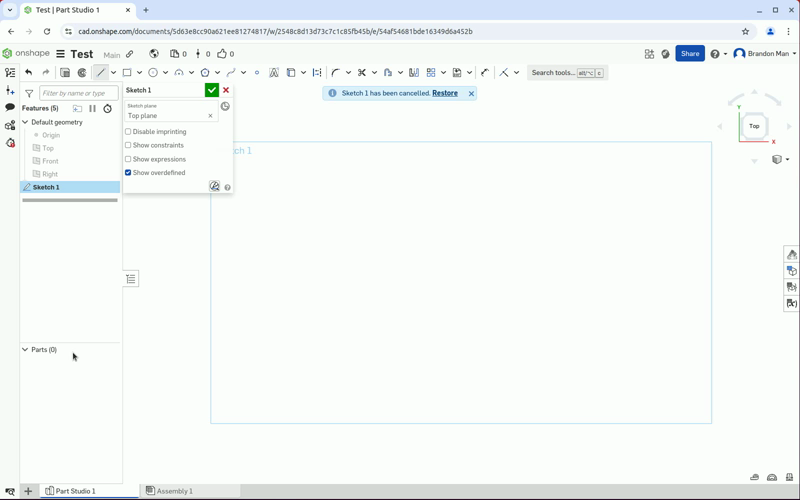
mouse_move(460, 282)
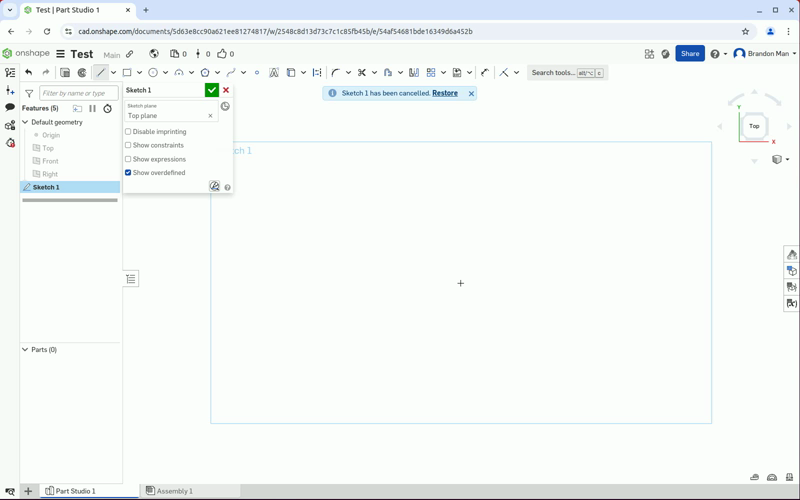
click(460, 282)
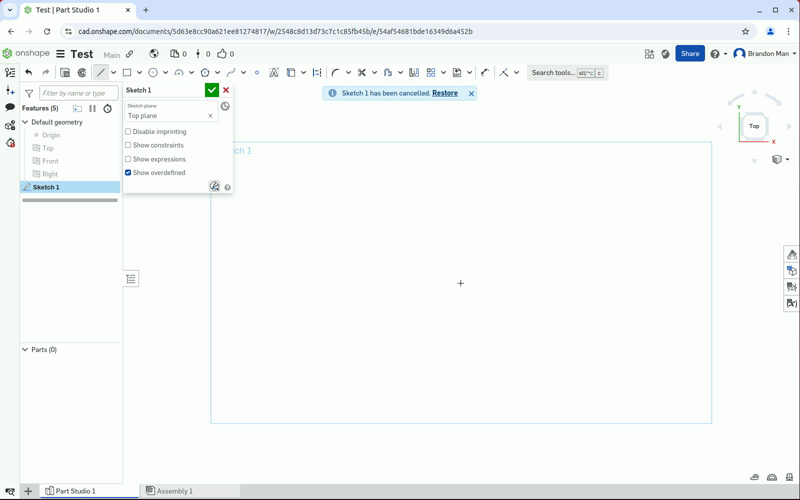
key_up(shift)
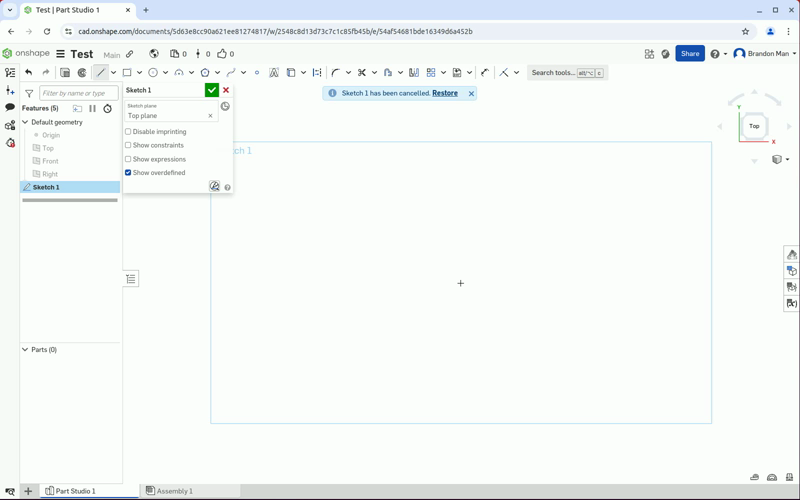
key_down(shift)
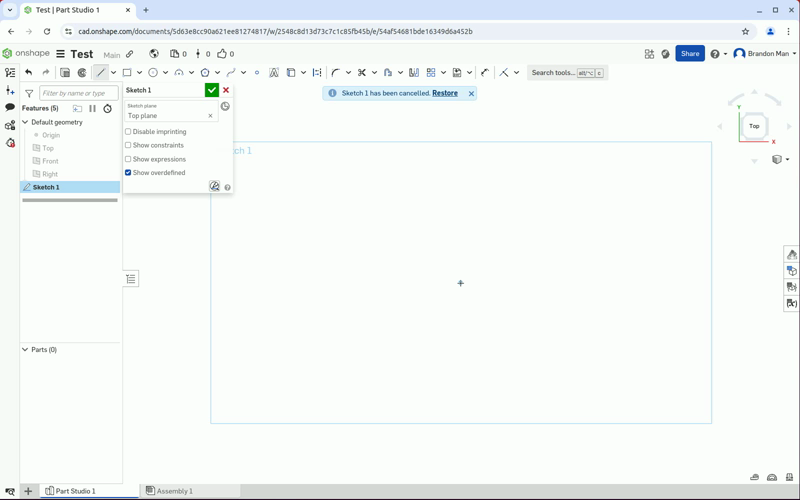
mouse_move(490, 282)
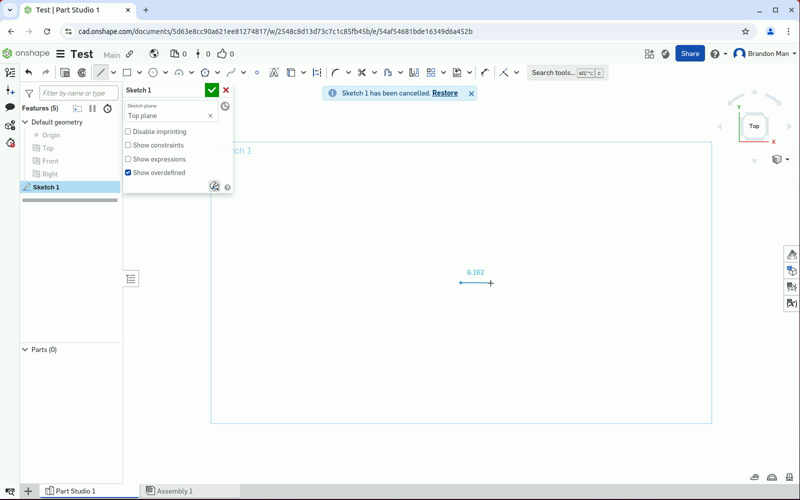
mouse_move(517, 282)
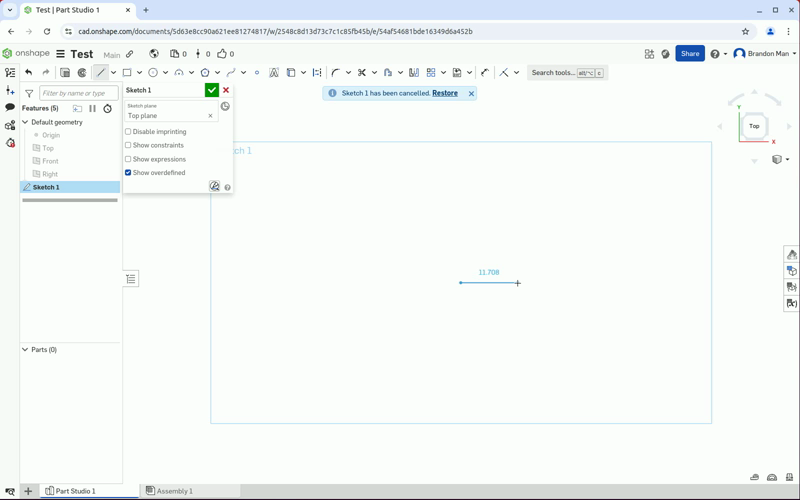
click(517, 282)
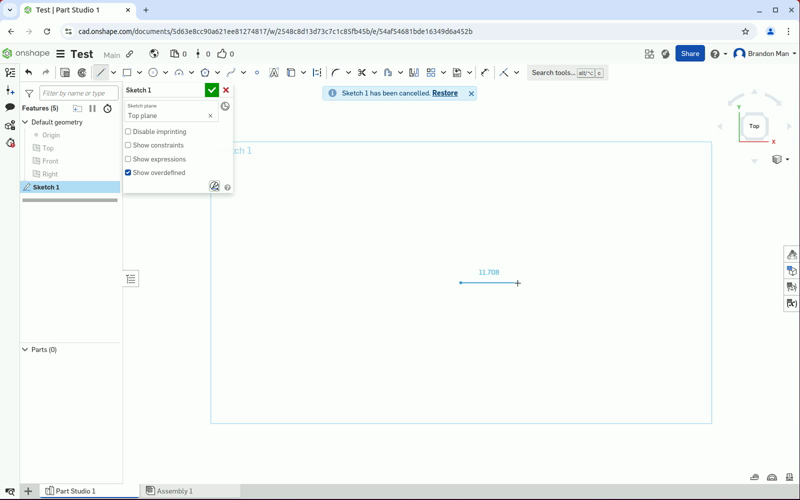
key_up(shift)
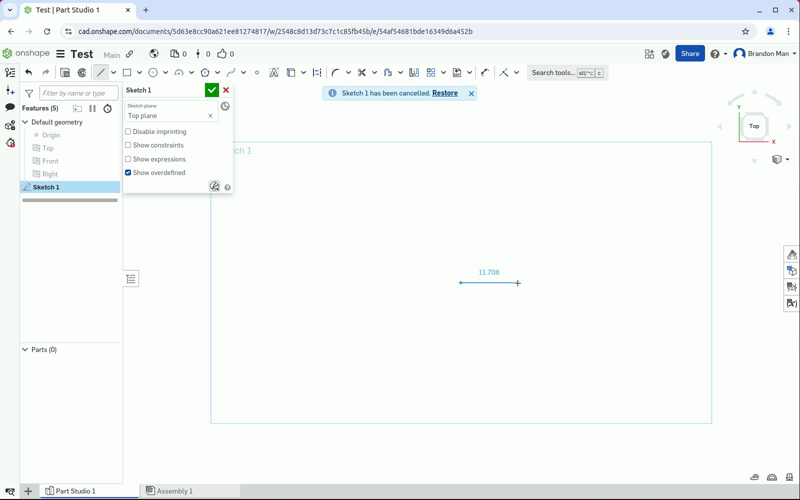
key_down(shift)
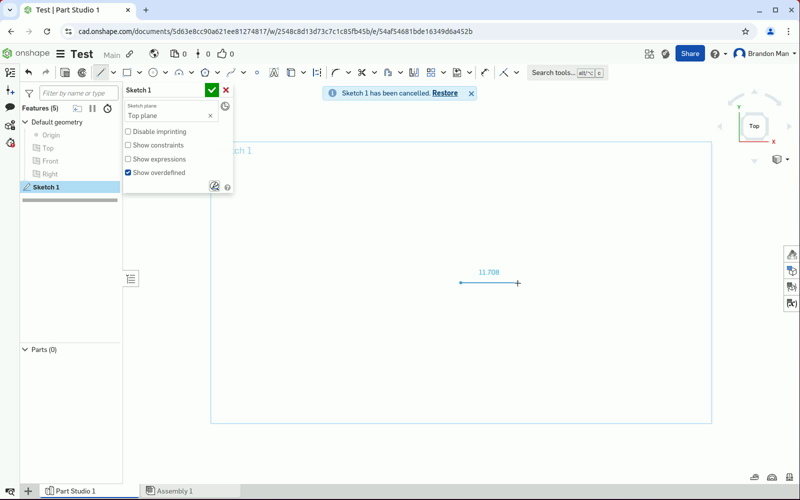
mouse_move(547, 282)
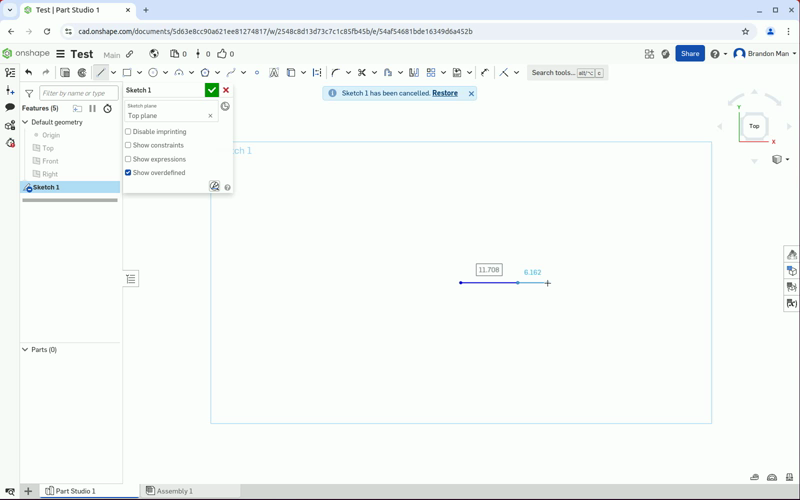
mouse_move(517, 245)
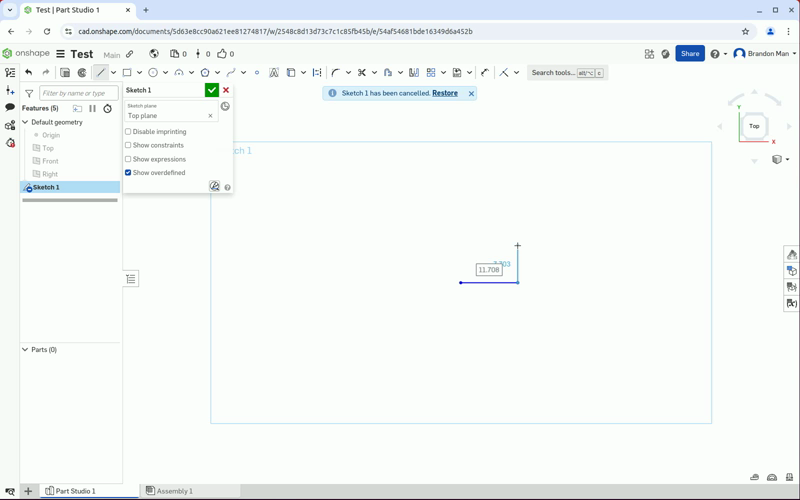
click(517, 245)
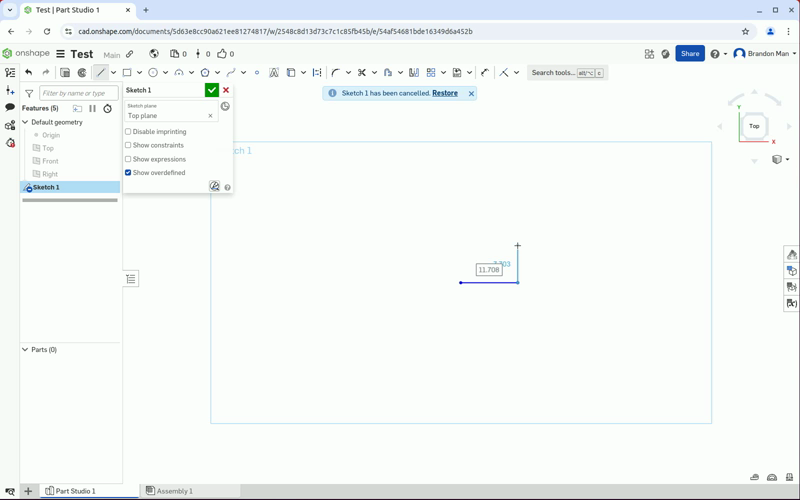
key_up(shift)
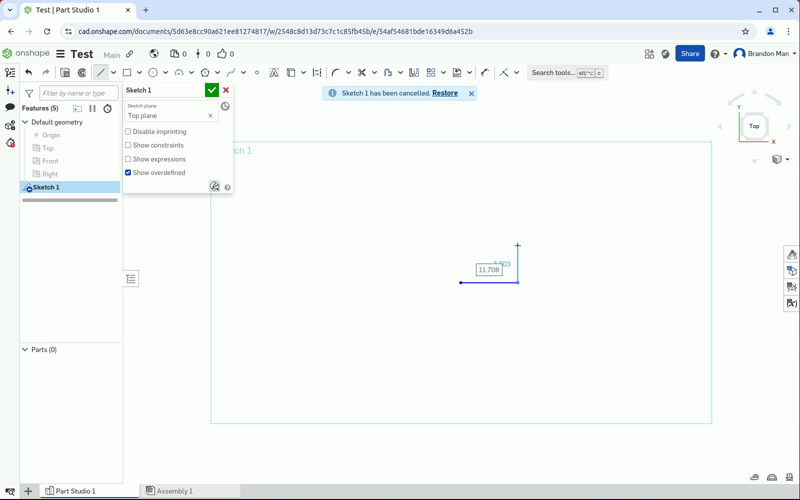
key_down(shift)
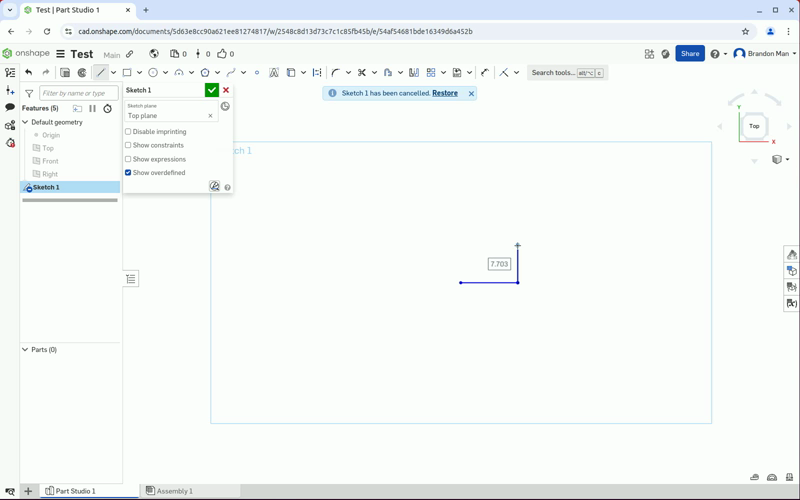
mouse_move(547, 245)
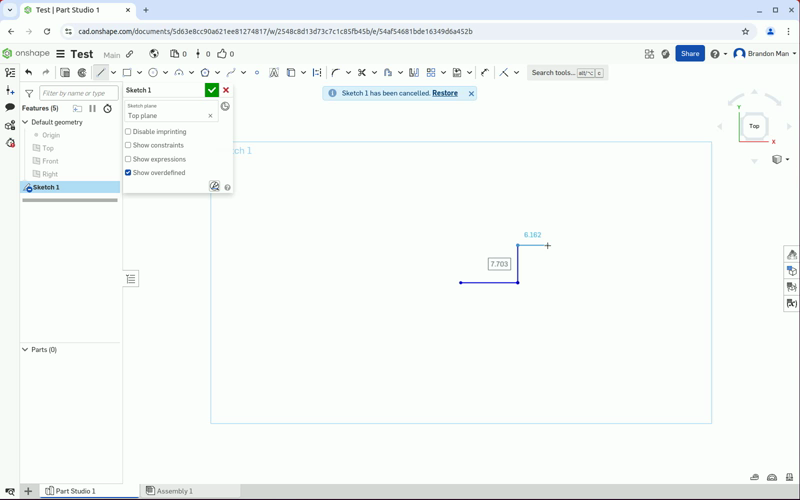
mouse_move(517, 226)
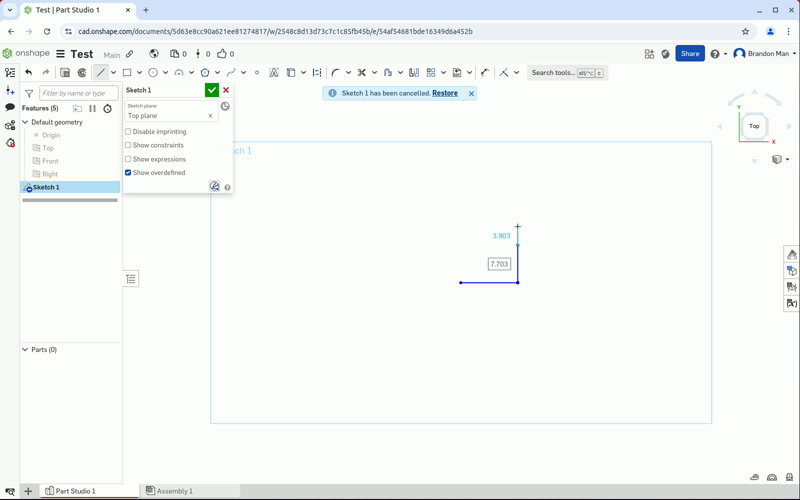
click(517, 226)
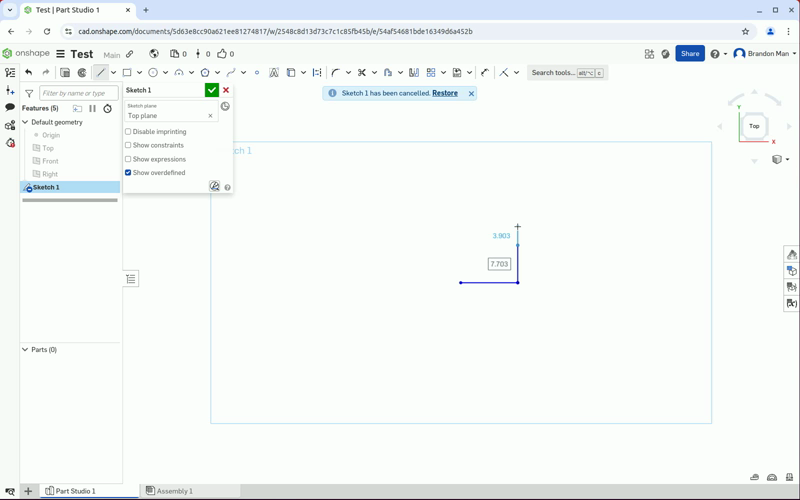
key_up(shift)
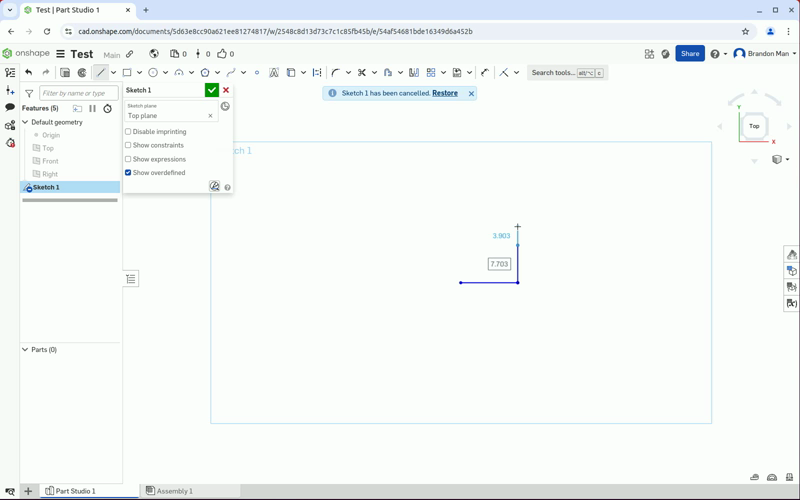
key_down(shift)
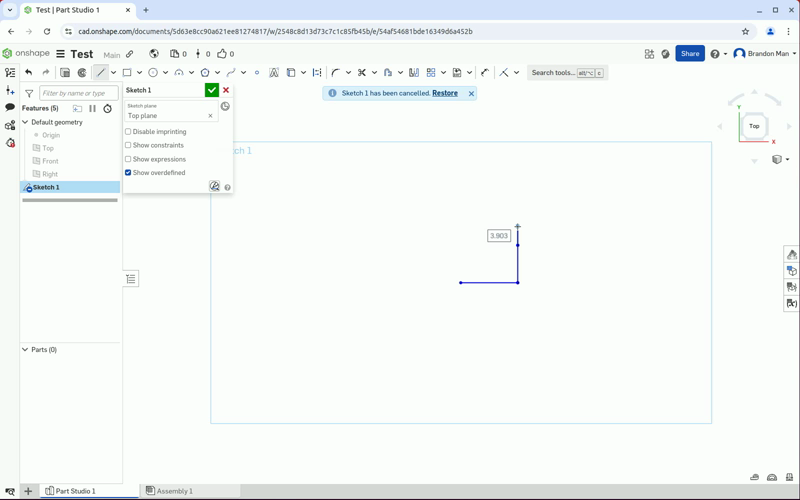
mouse_move(547, 226)
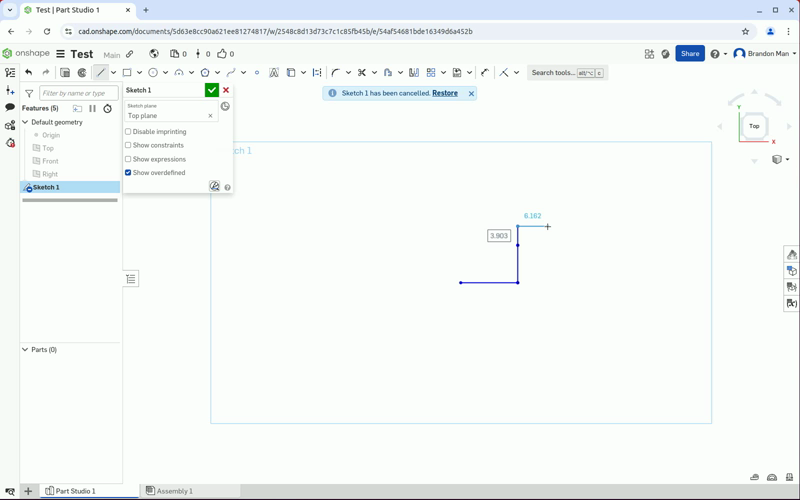
mouse_move(460, 226)
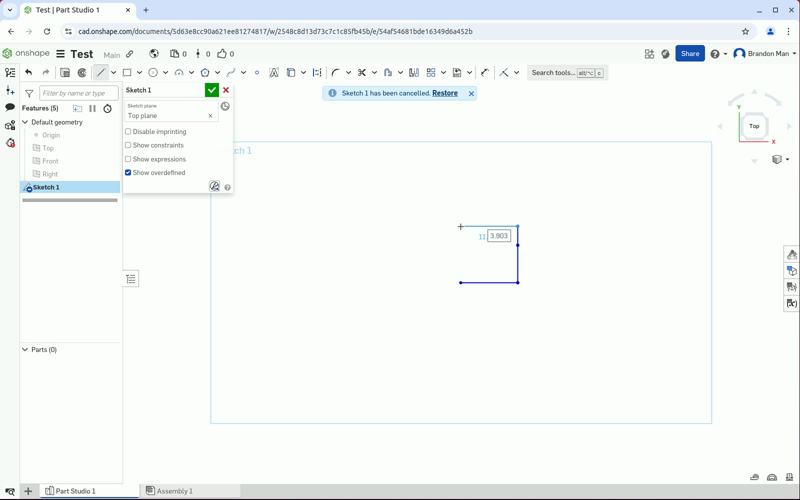
click(460, 226)
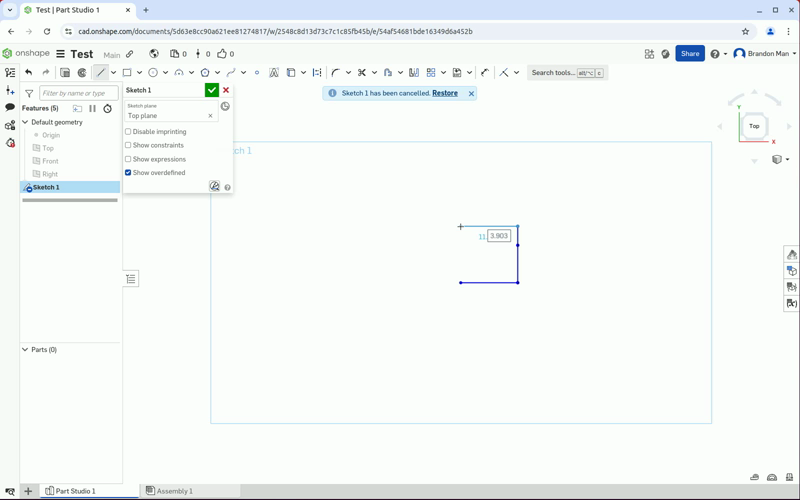
key_up(shift)
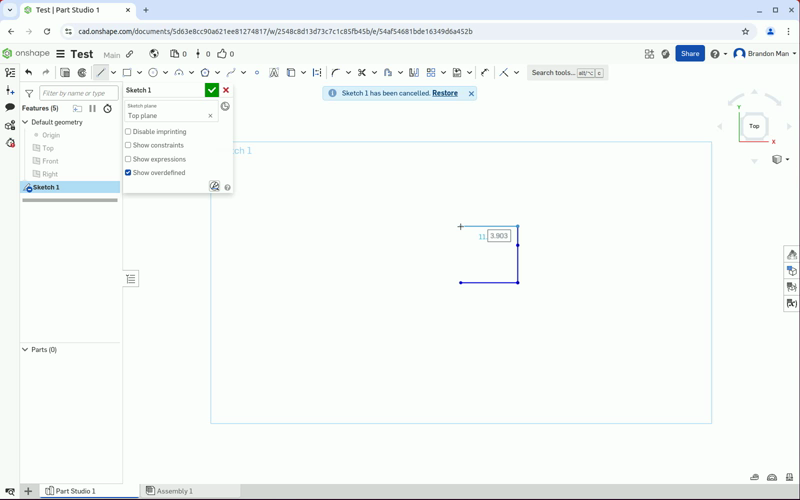
mouse_move(490, 226)
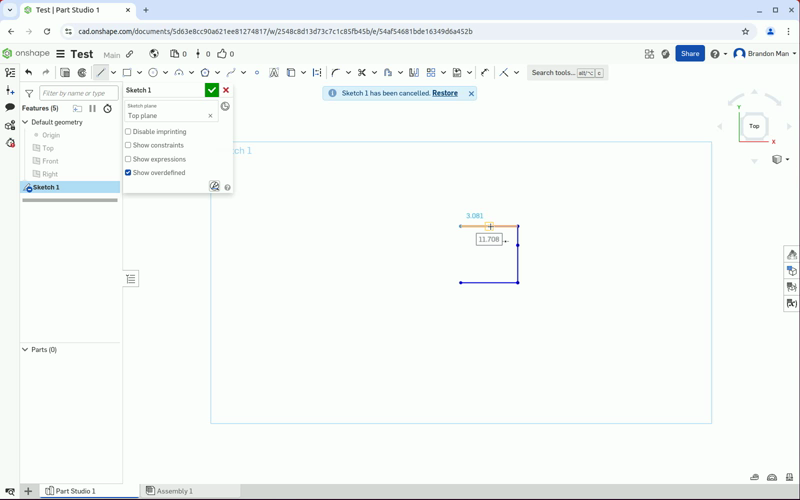
key_down(shift)
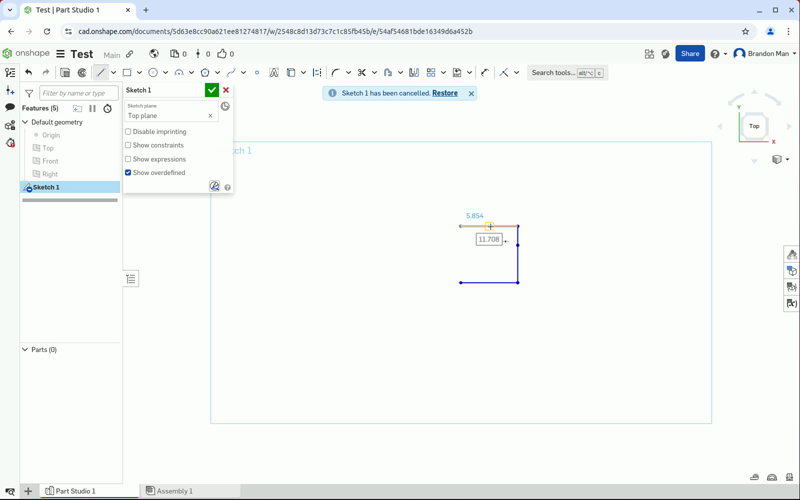
mouse_move(460, 282)
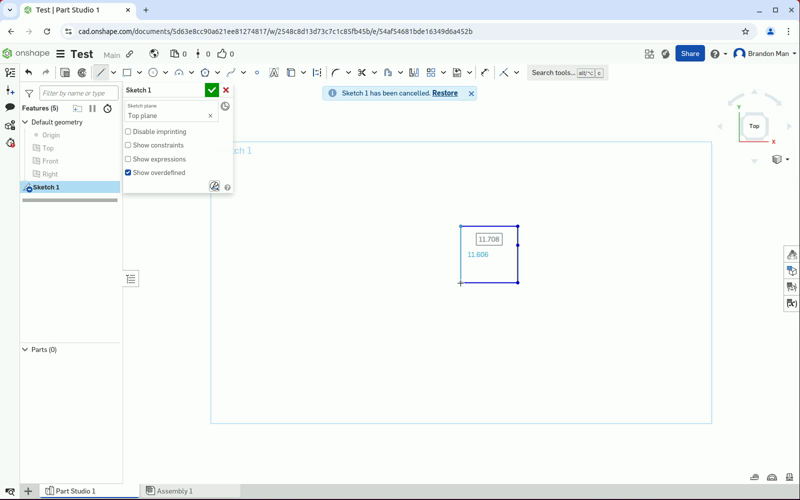
key_up(shift)
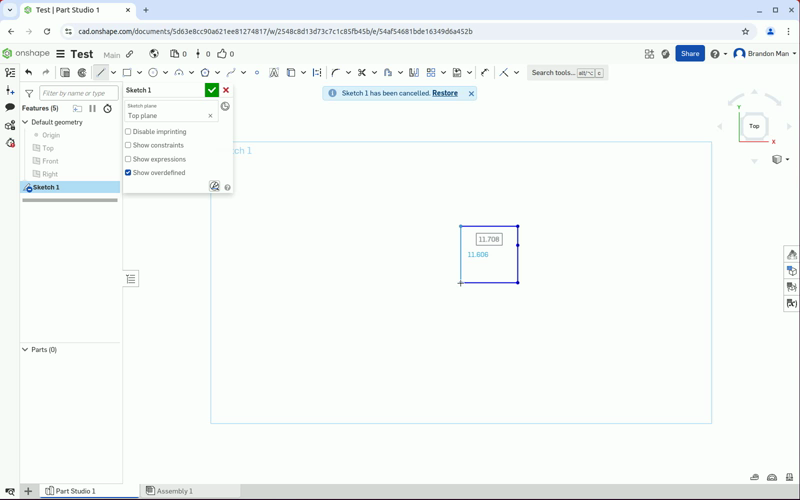
click(460, 282)
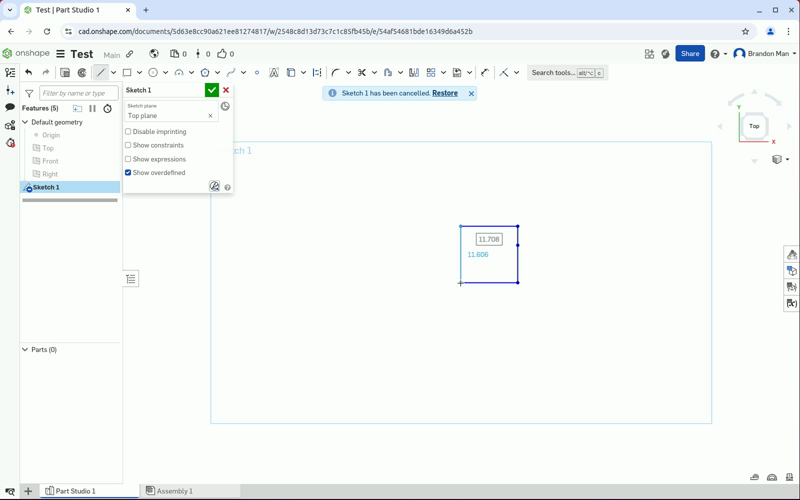
key(esc)
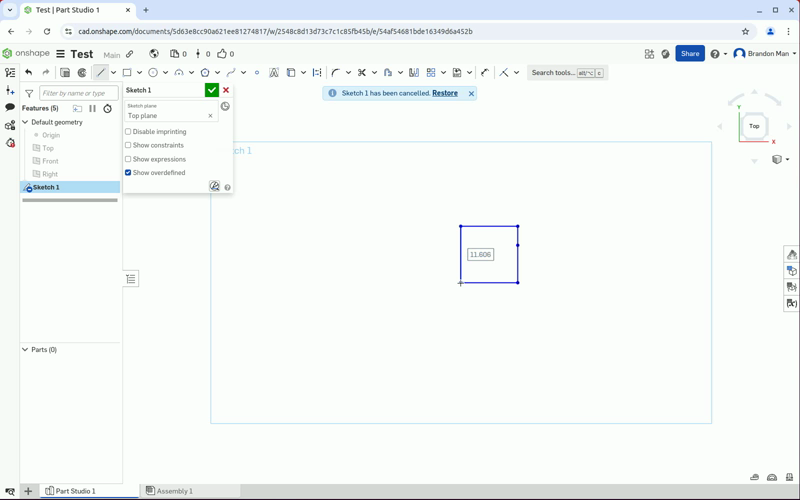
key(c)
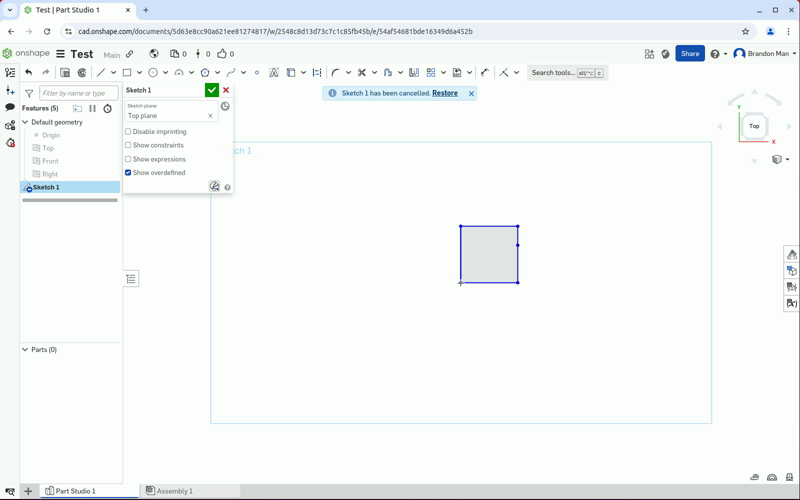
key_down(shift)
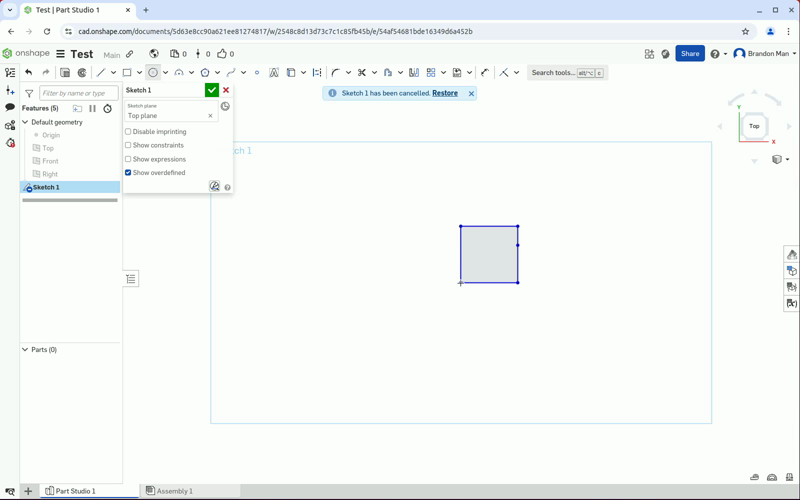
mouse_move(500, 254)
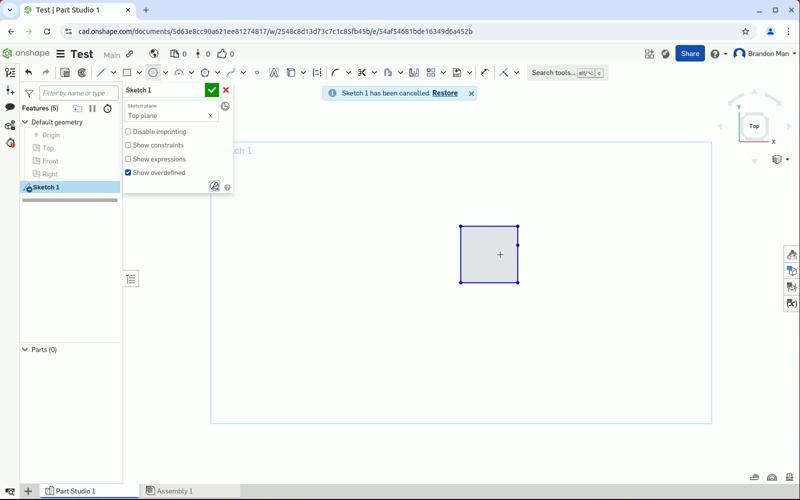
click(500, 254)
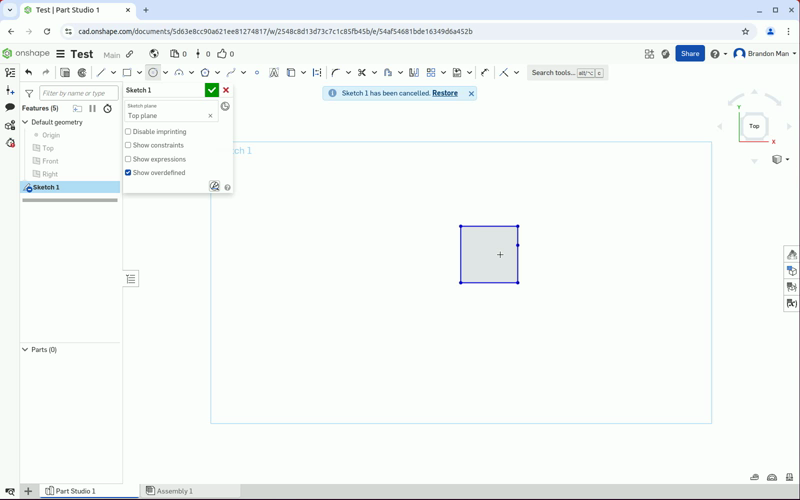
key_up(shift)
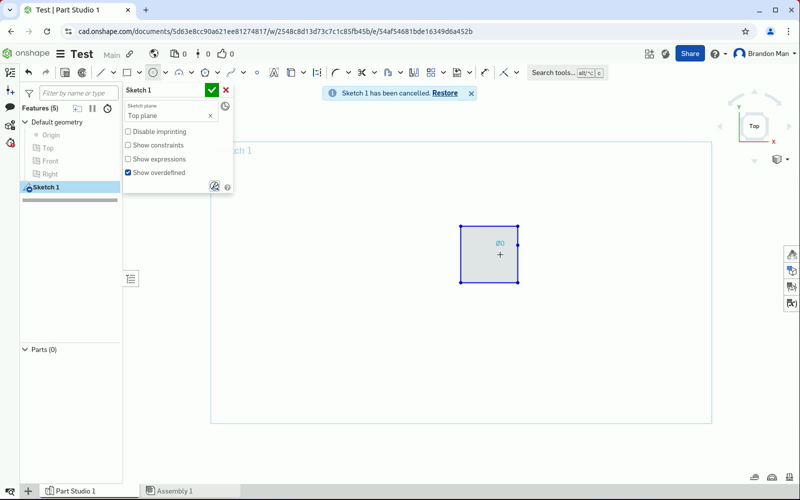
mouse_move(508, 254)
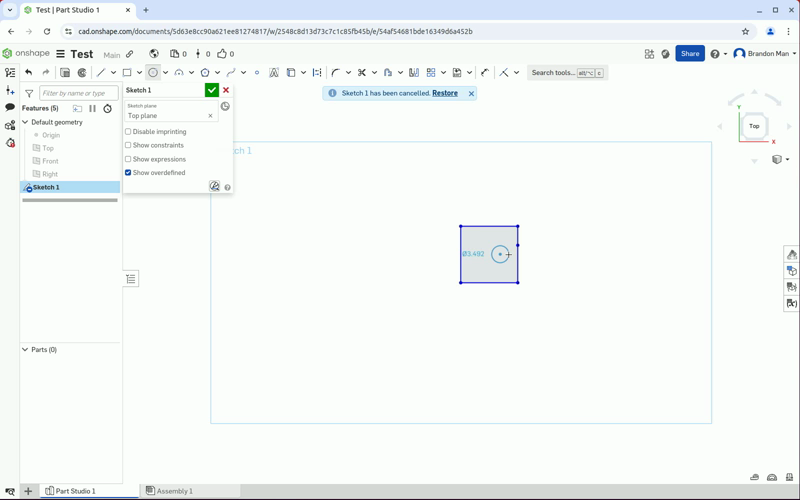
click(508, 254)
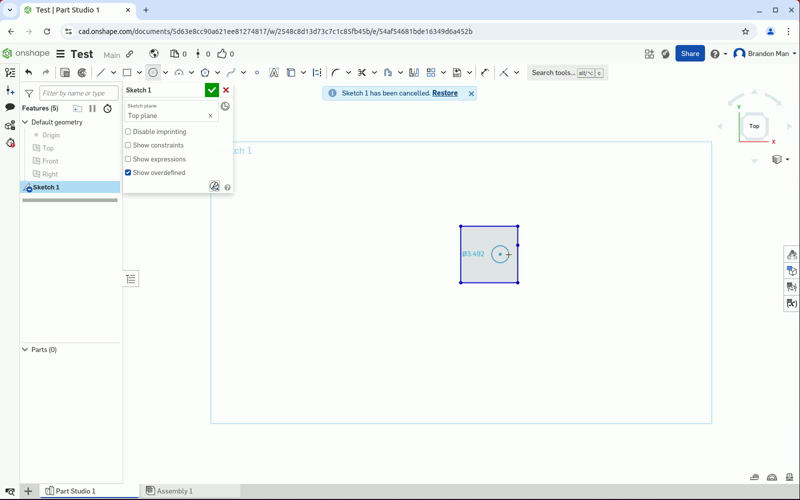
key(esc)
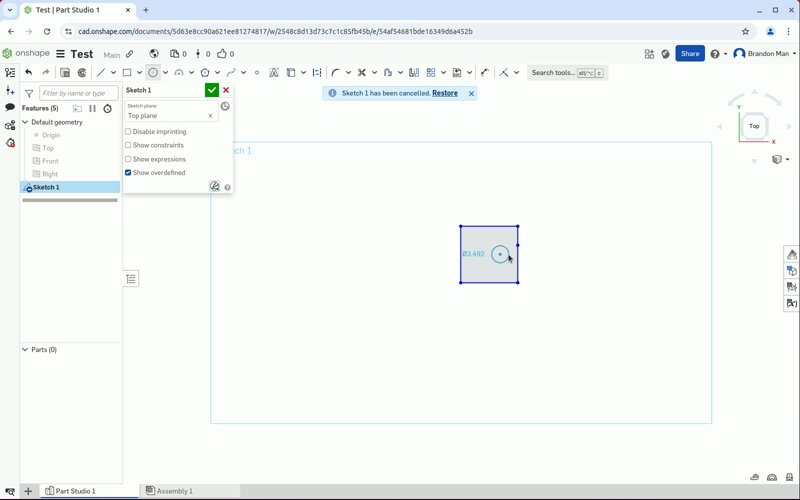
mouse_move(474, 246)
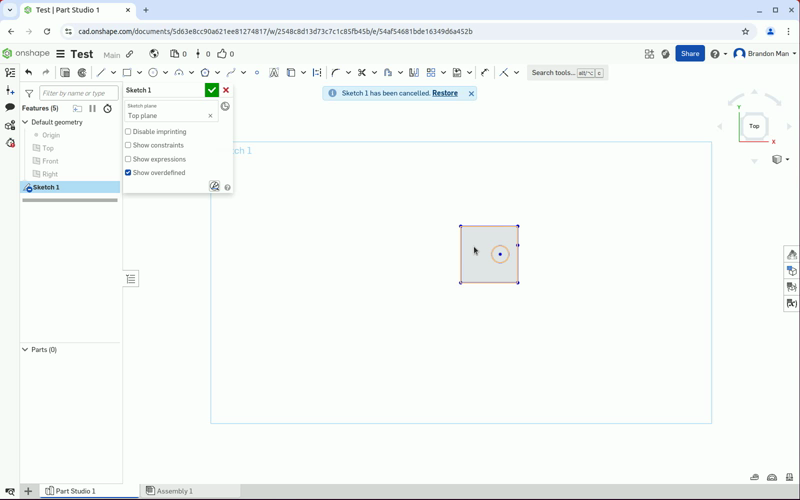
click(474, 246)
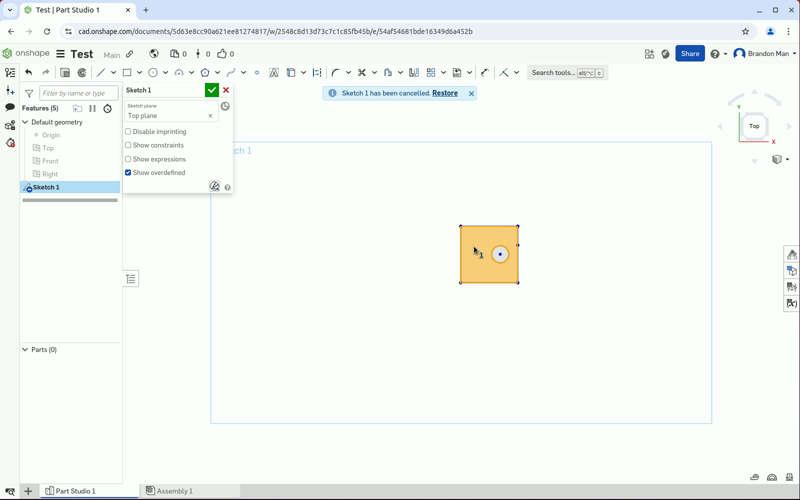
mouse_move(73, 352)
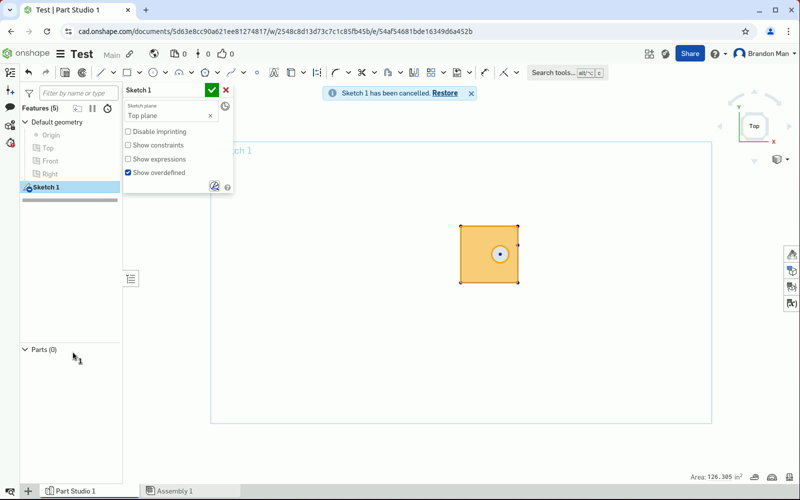
key(shift+y)
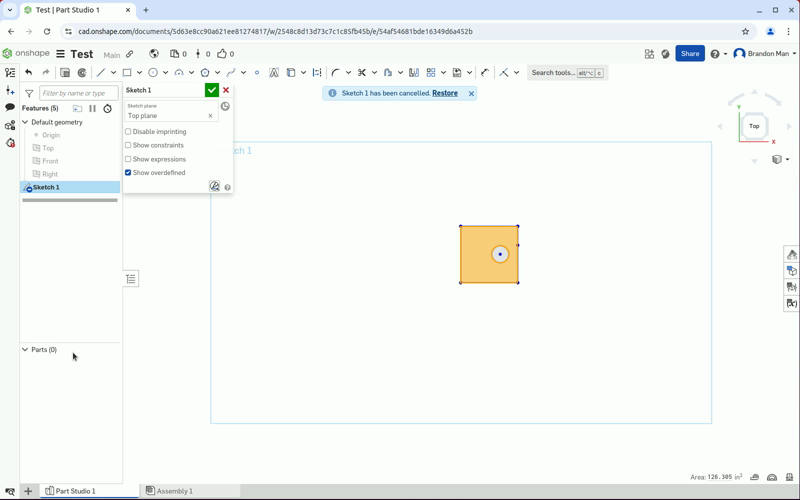
key(shift+e)
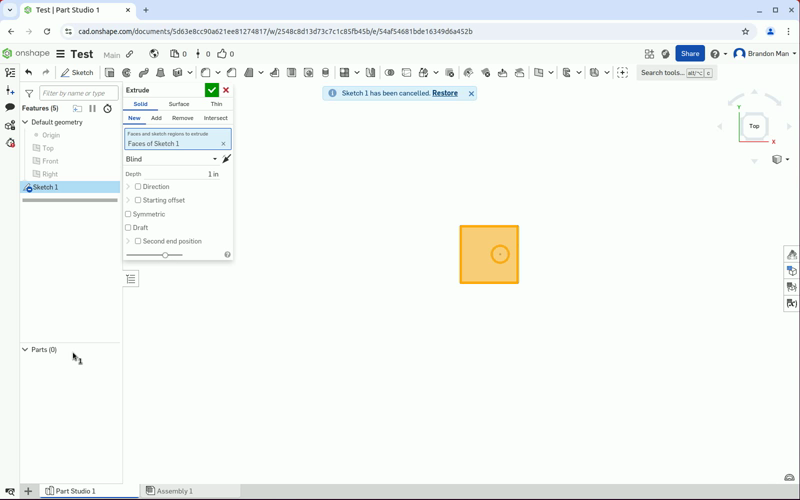
mouse_move(143, 106)
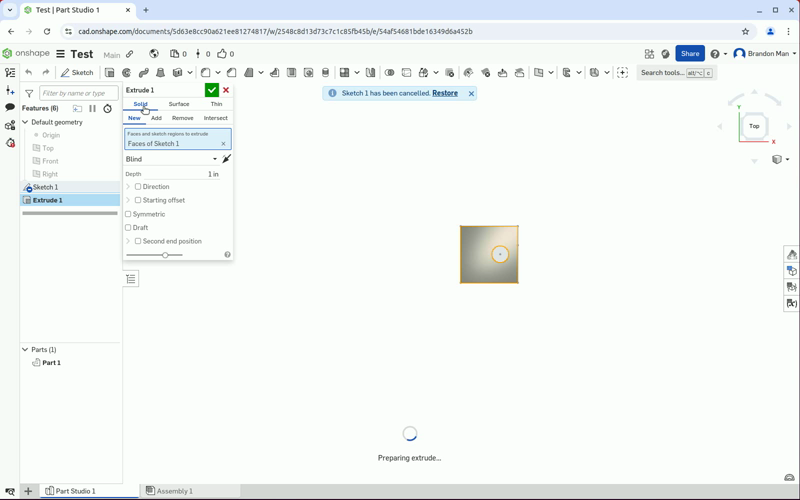
click(143, 106)
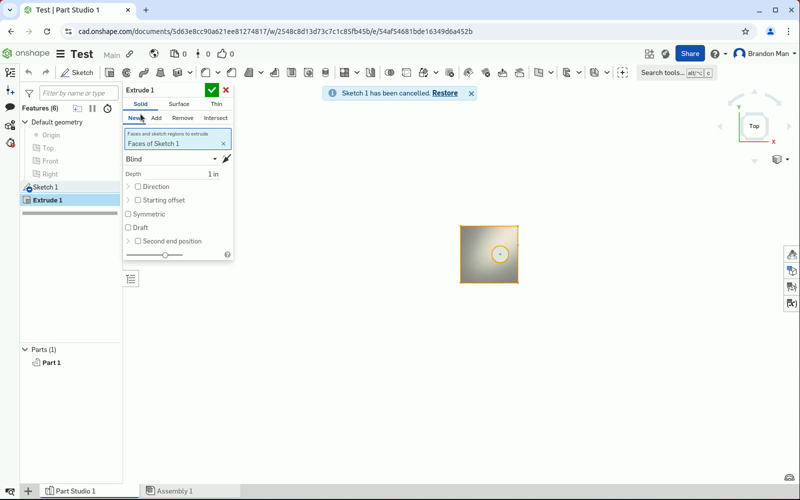
mouse_move(137, 120)
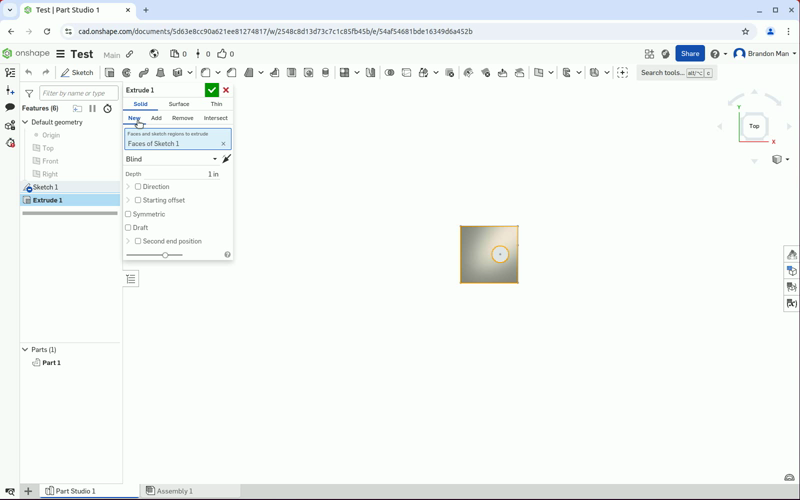
click(137, 120)
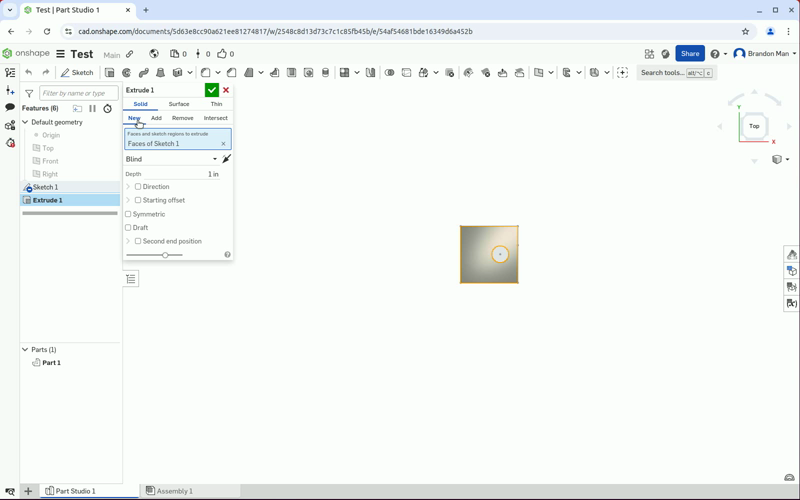
key(tab, 4)
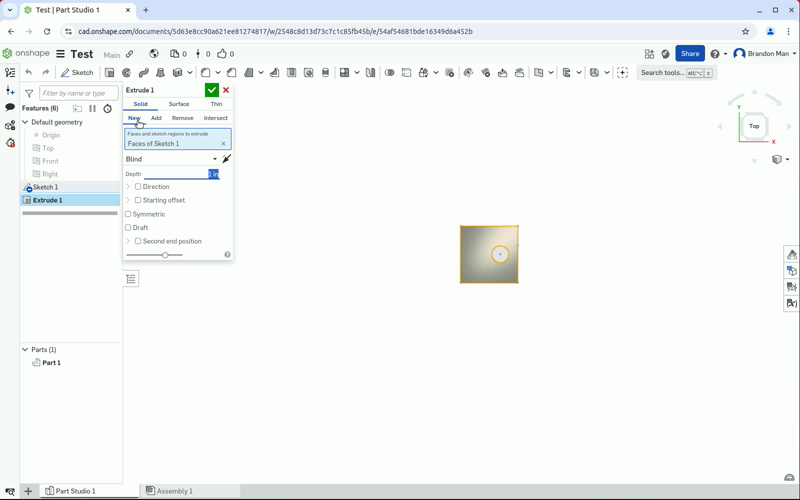
text(3.851)
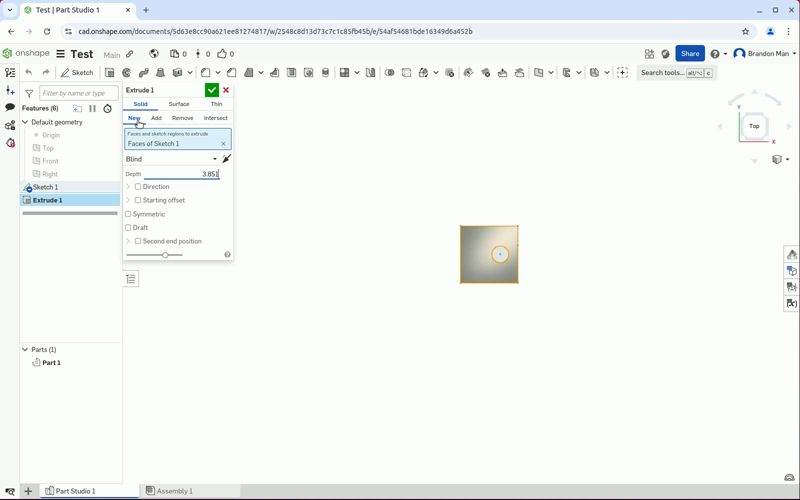
key(enter)
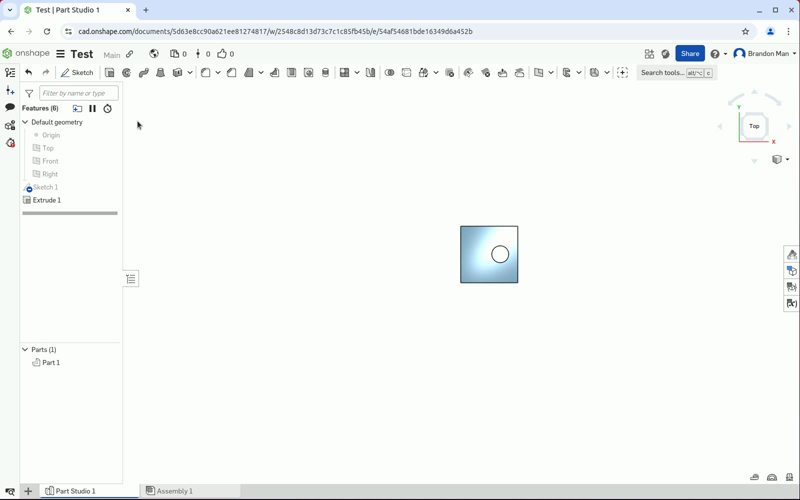
key(shift+h)
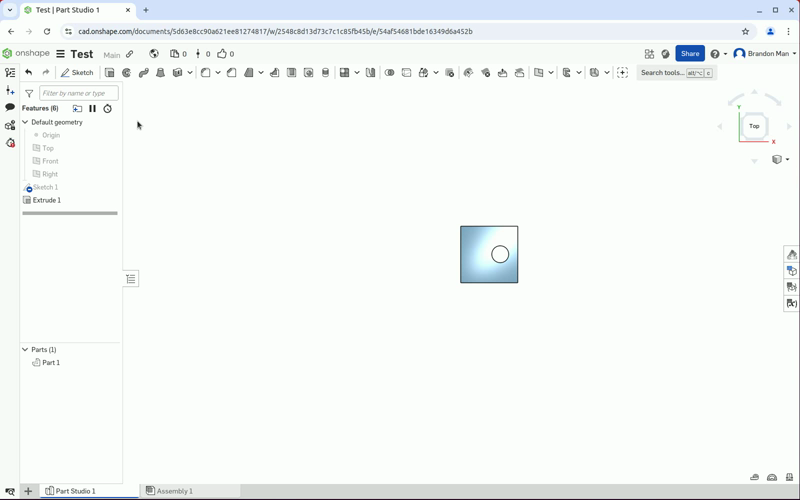
key(shift+h)
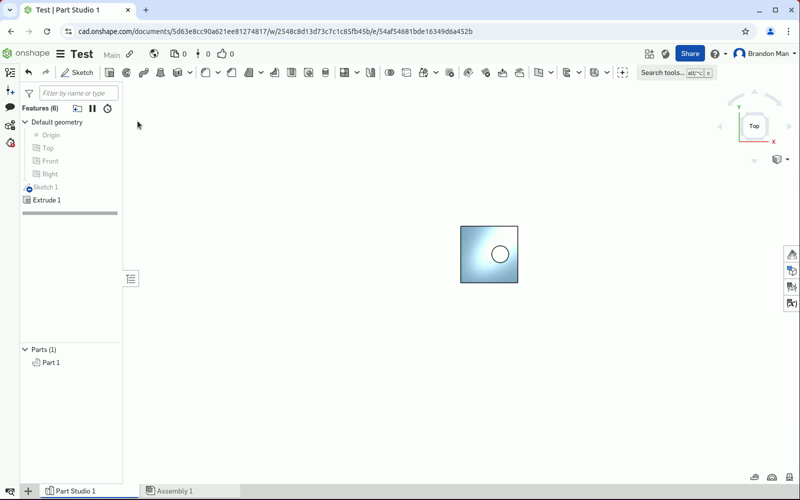
mouse_move(73, 189)
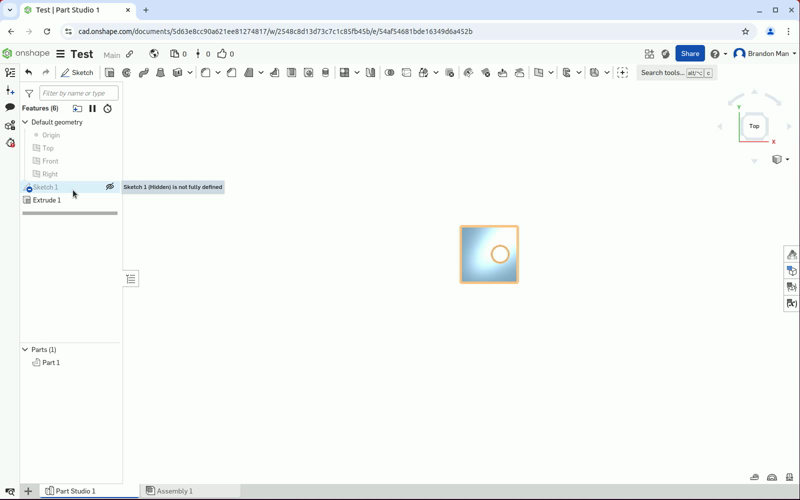
click(73, 189)
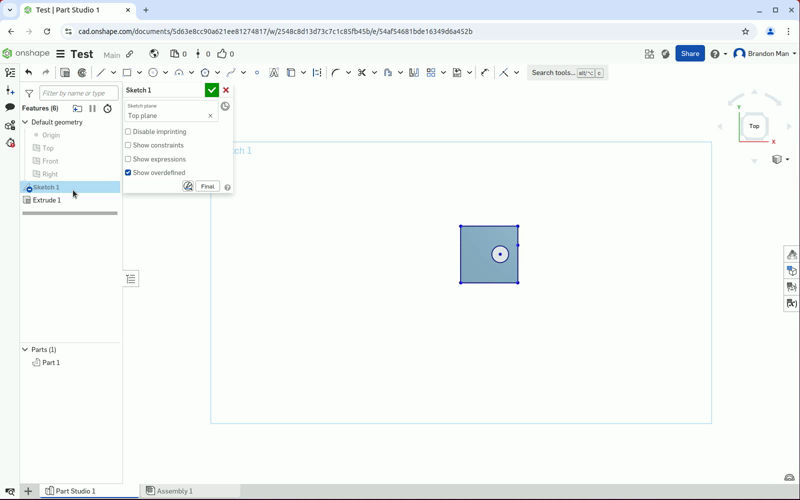
mouse_move(229, 92)
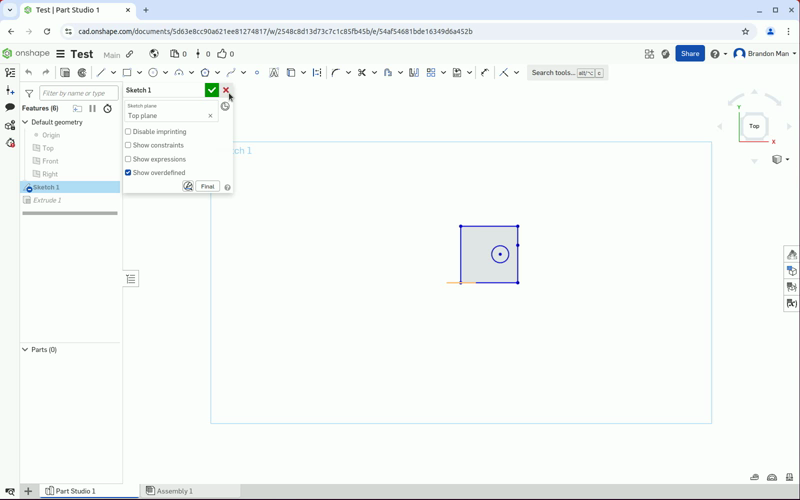
click(229, 92)
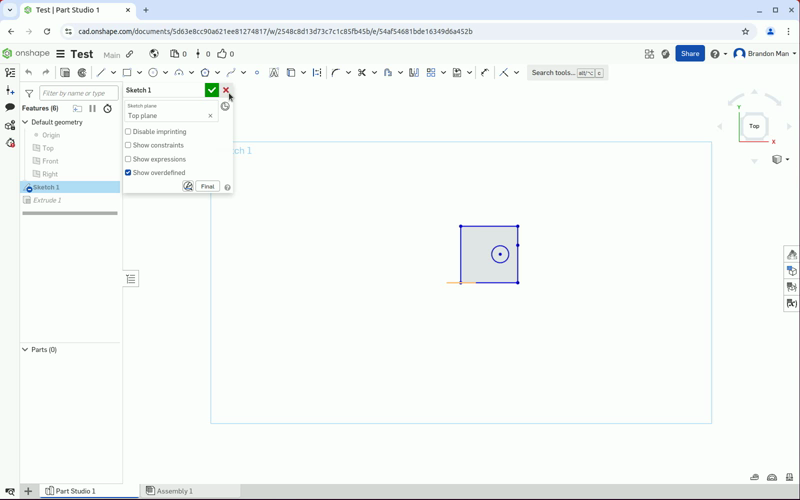
key(shift+s)
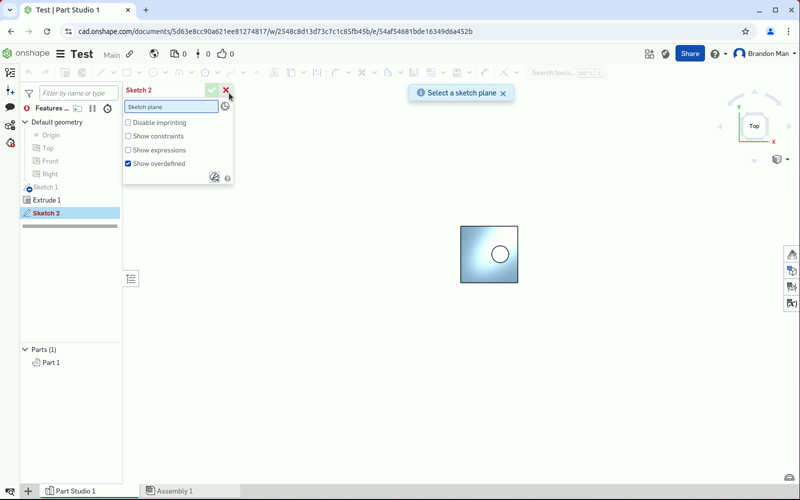
mouse_move(73, 150)
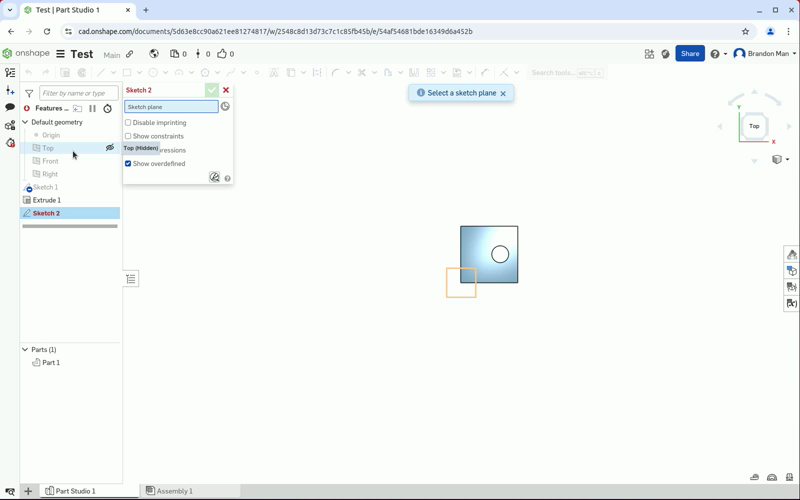
click(73, 150)
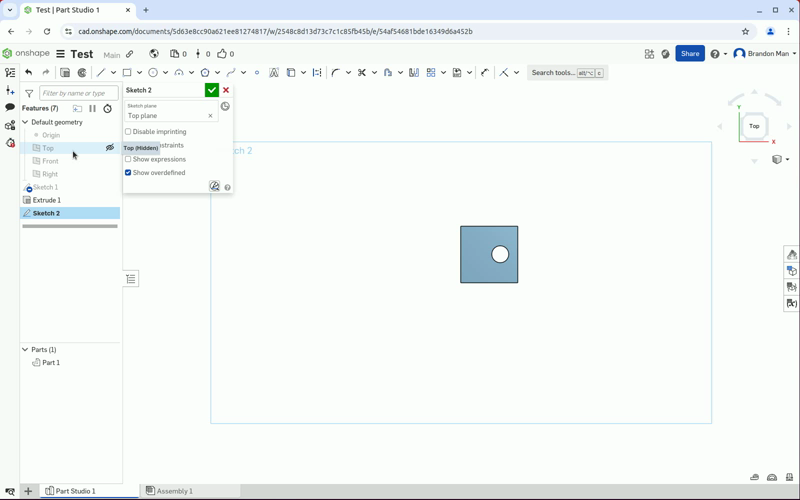
mouse_move(73, 352)
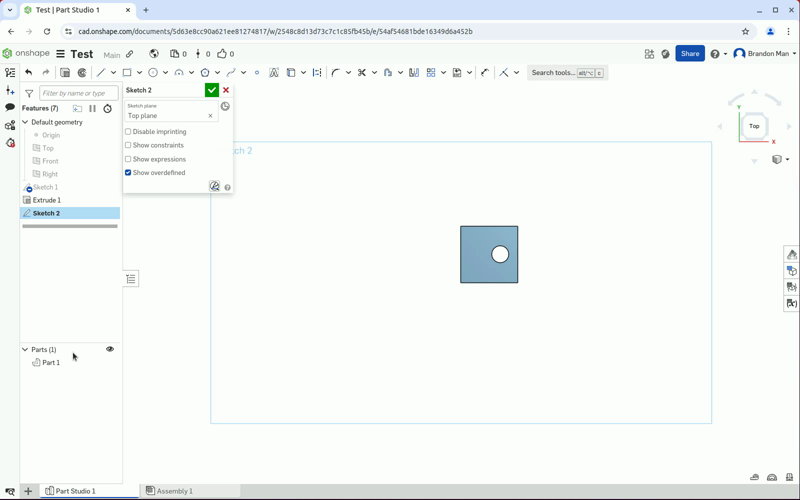
key(y)
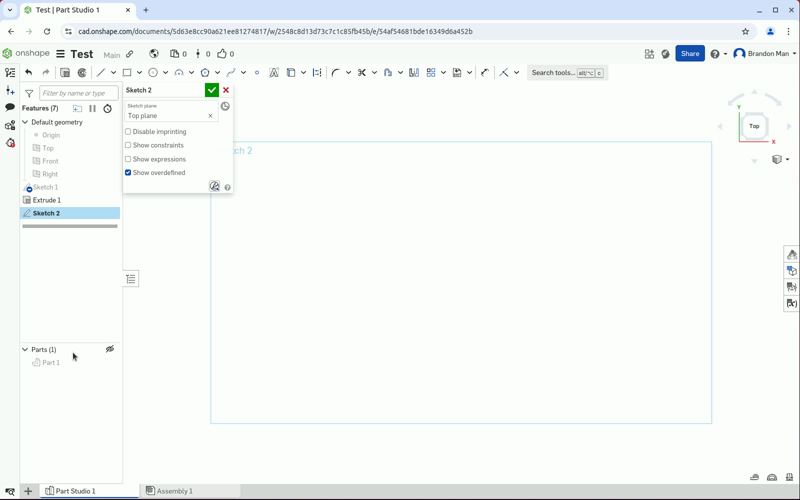
key(l)
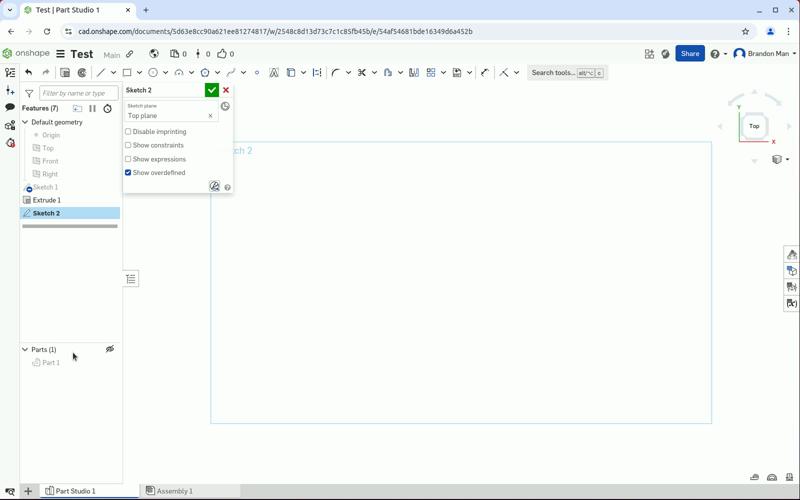
key_down(shift)
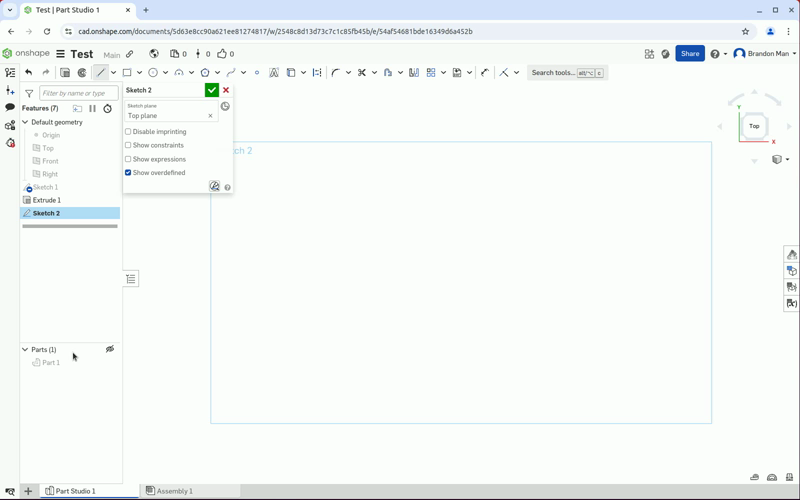
mouse_move(516, 301)
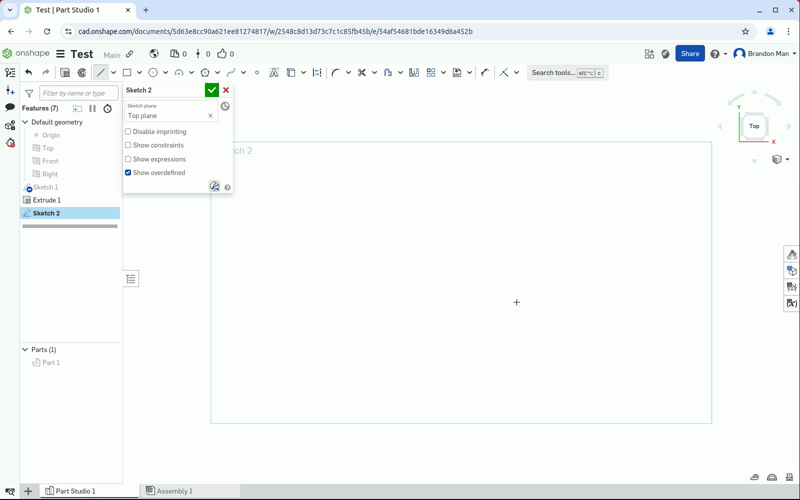
click(516, 301)
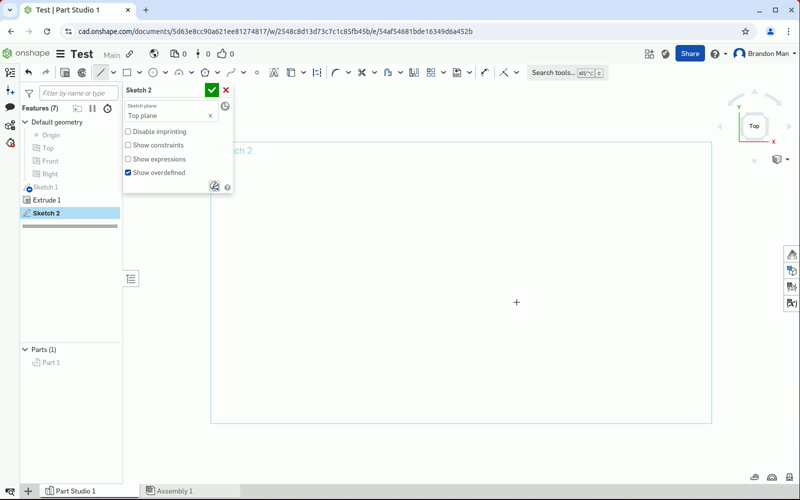
key_up(shift)
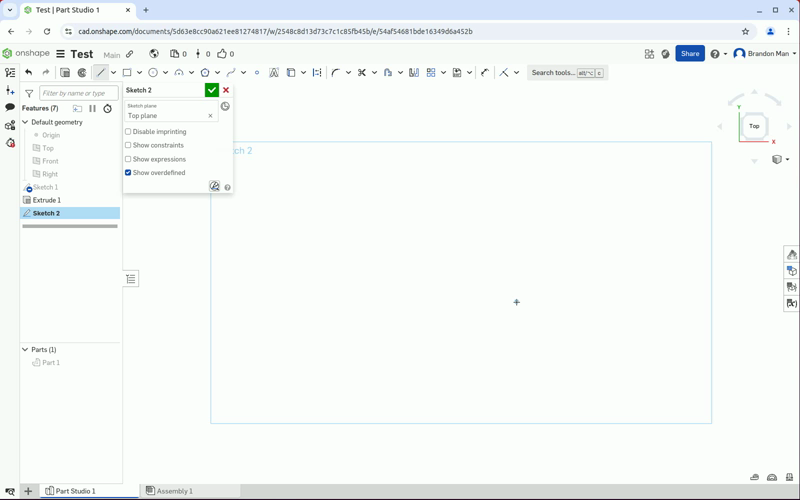
key_down(shift)
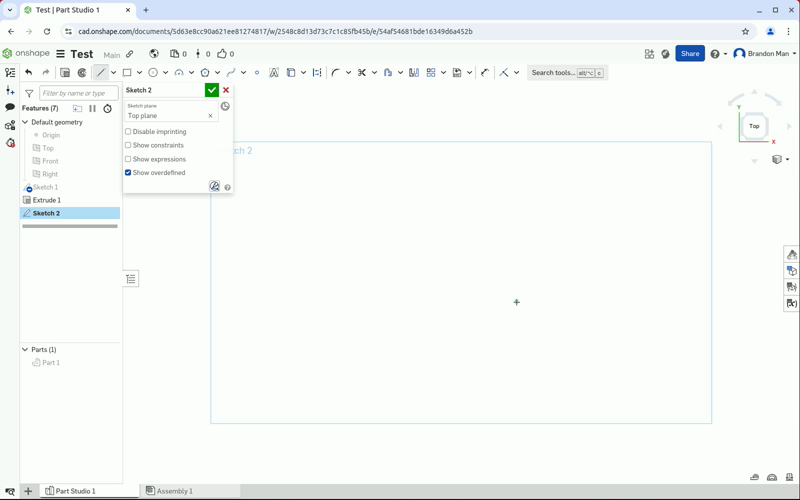
mouse_move(546, 301)
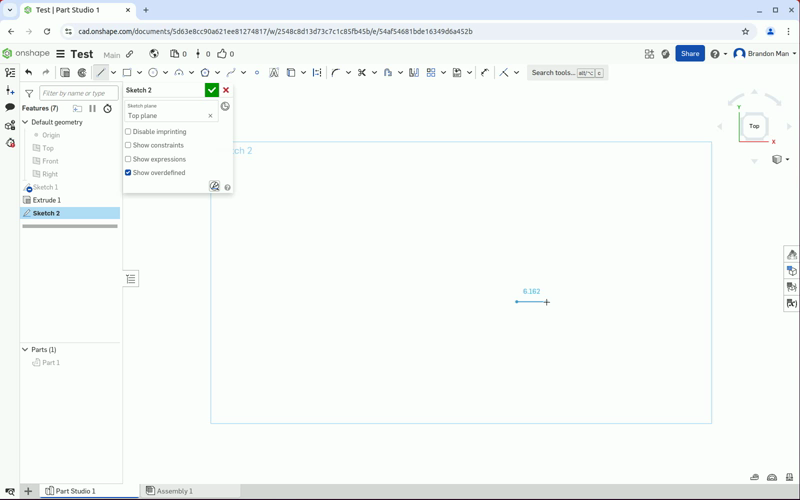
mouse_move(573, 301)
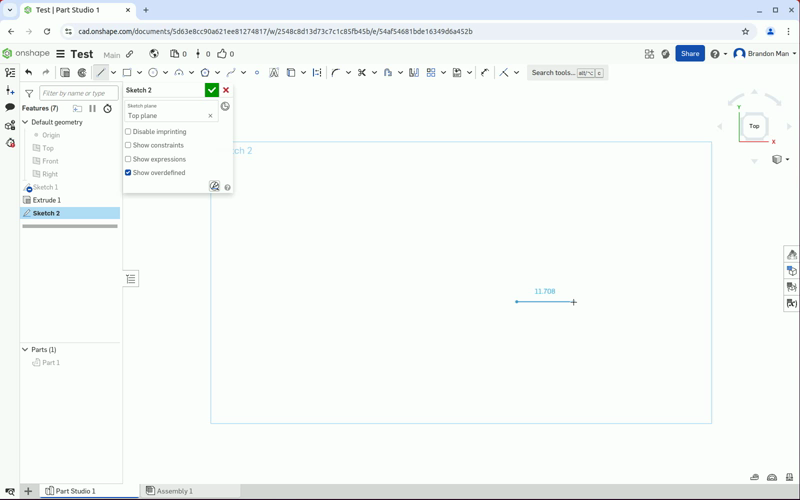
click(573, 301)
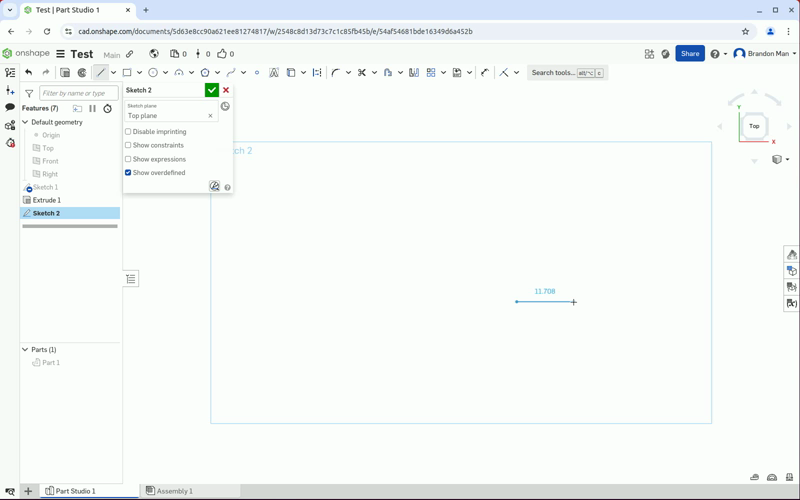
key_up(shift)
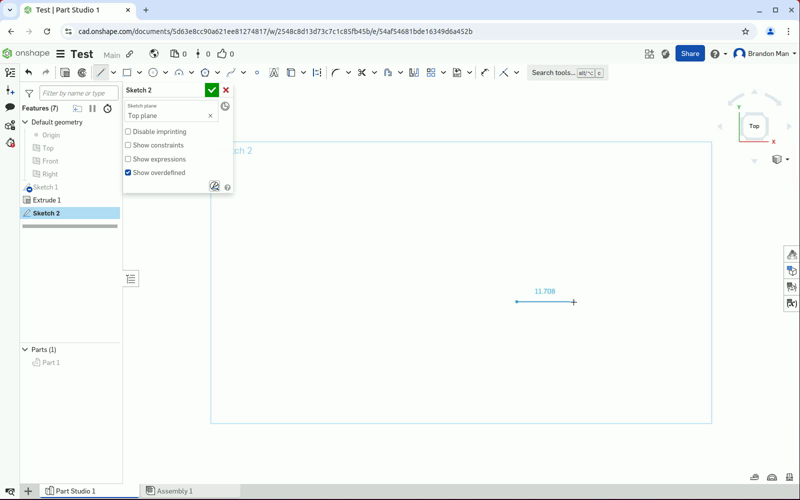
key_down(shift)
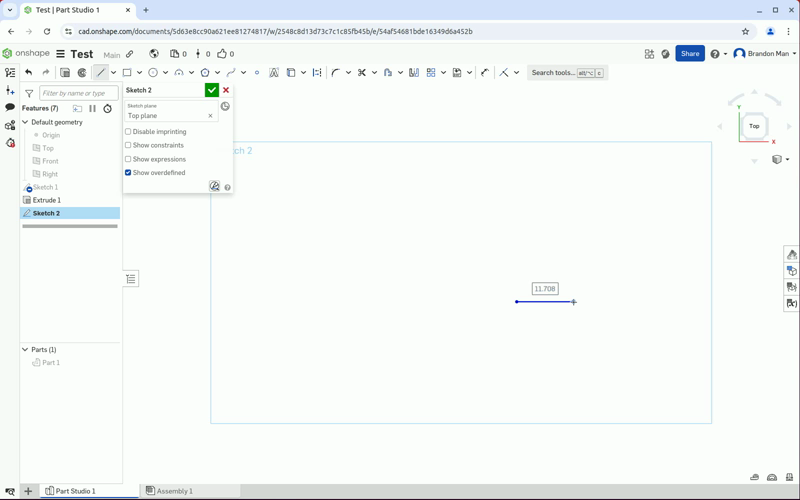
mouse_move(589, 301)
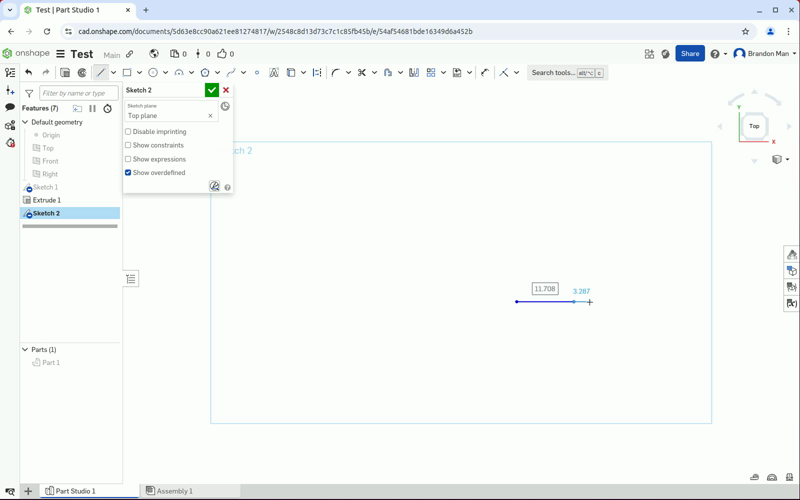
mouse_move(573, 244)
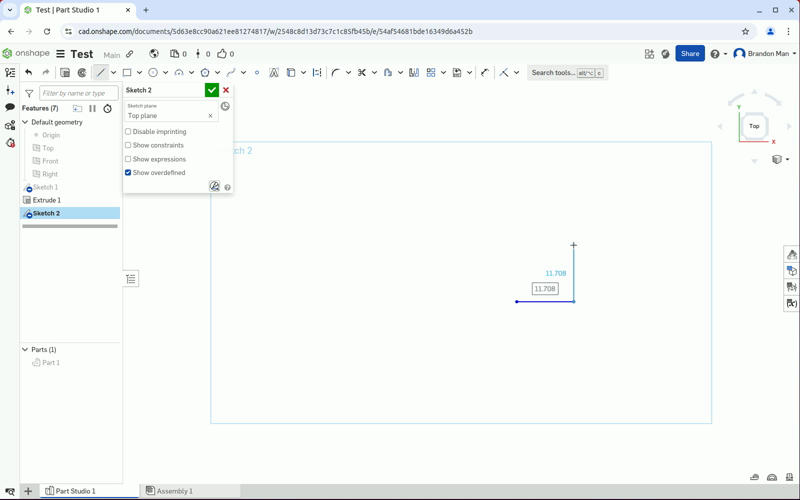
click(573, 244)
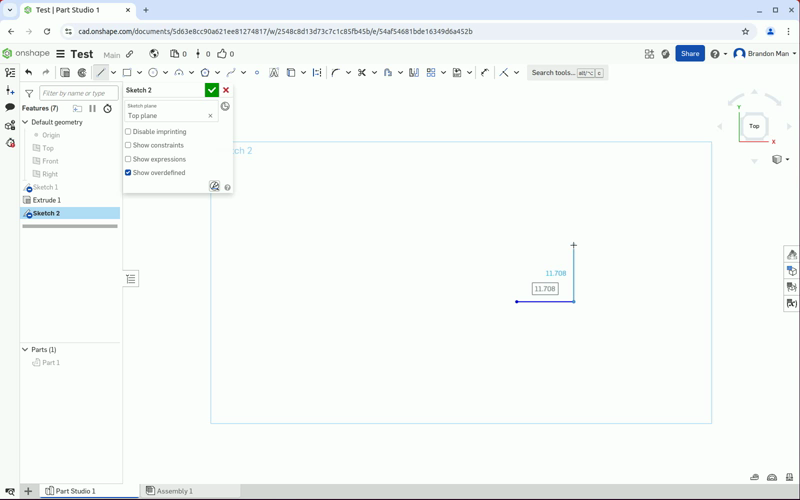
key_up(shift)
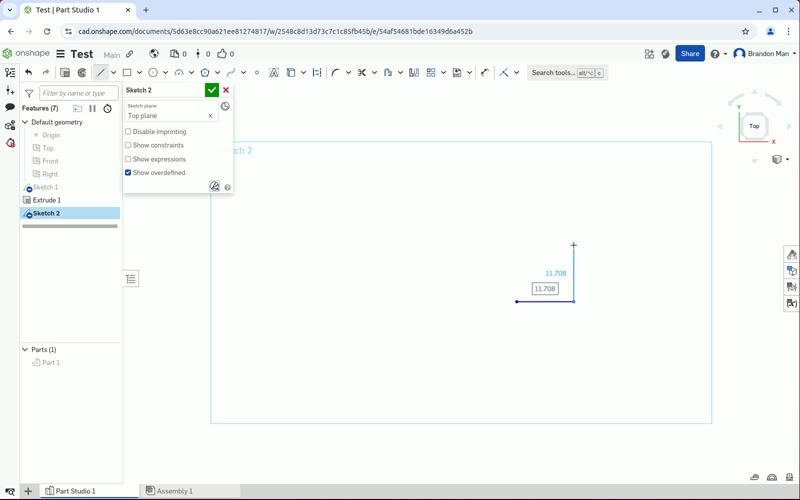
key_down(shift)
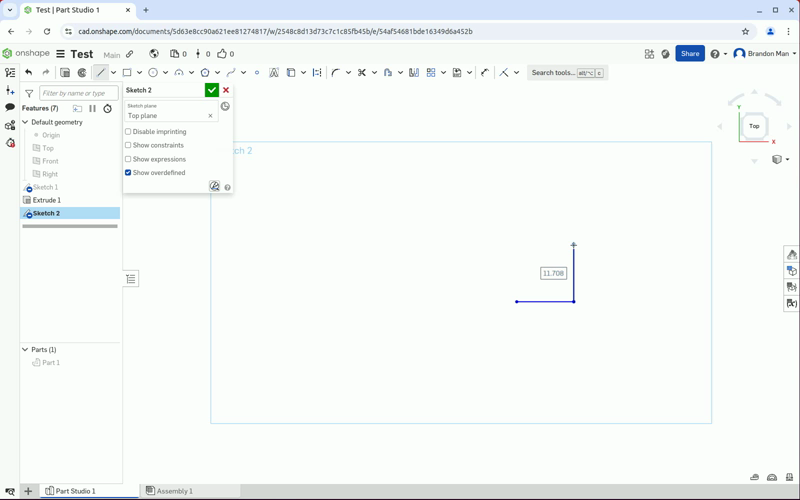
mouse_move(589, 244)
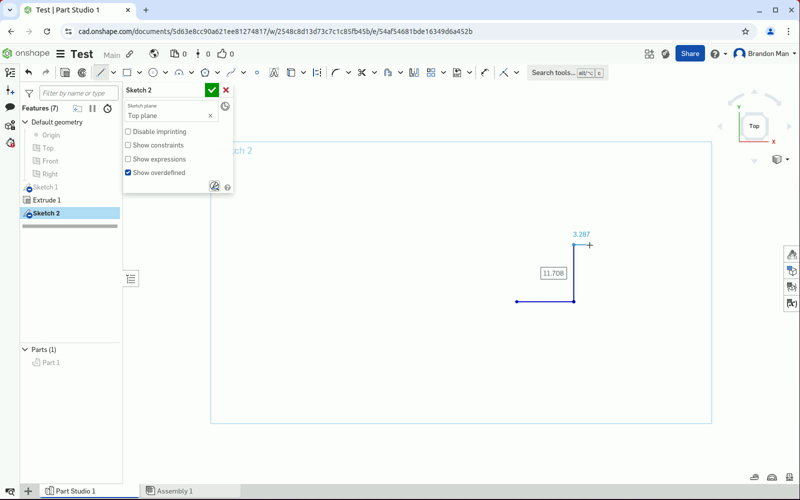
mouse_move(516, 244)
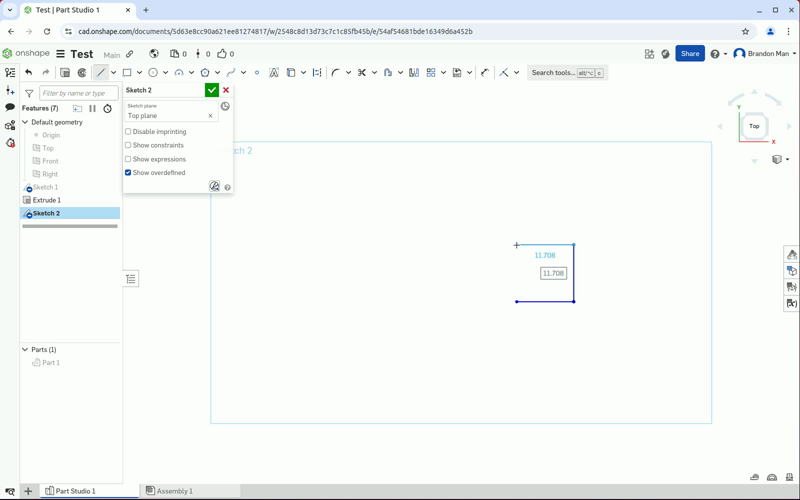
click(516, 244)
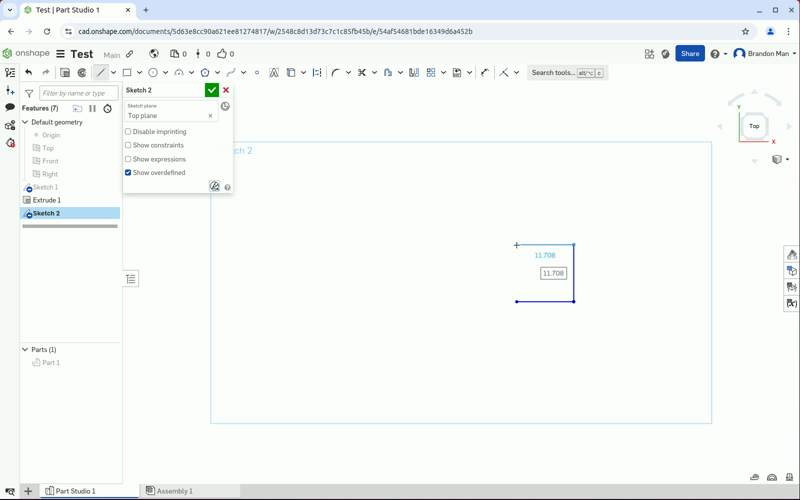
key_up(shift)
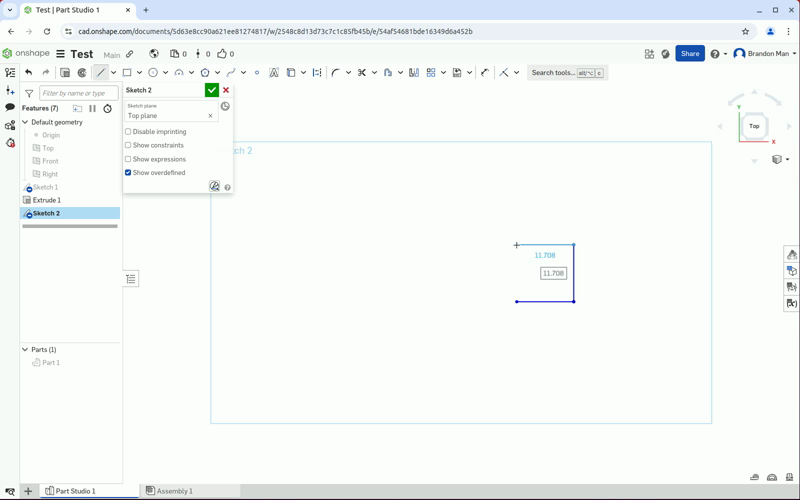
key_down(shift)
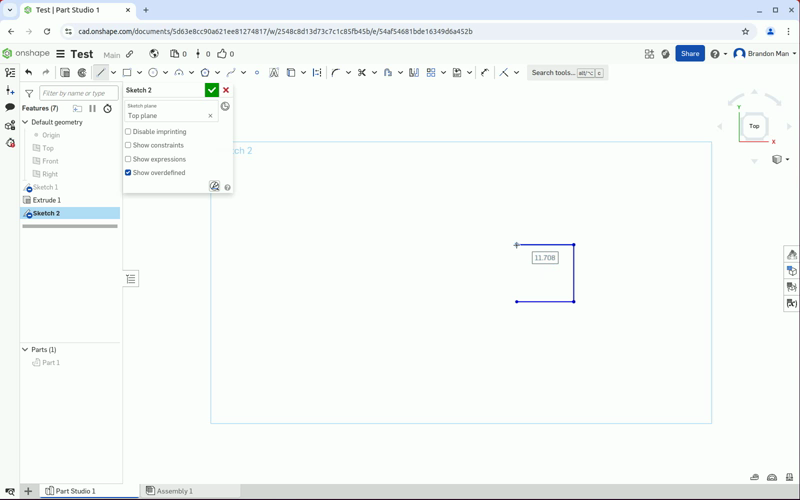
mouse_move(546, 244)
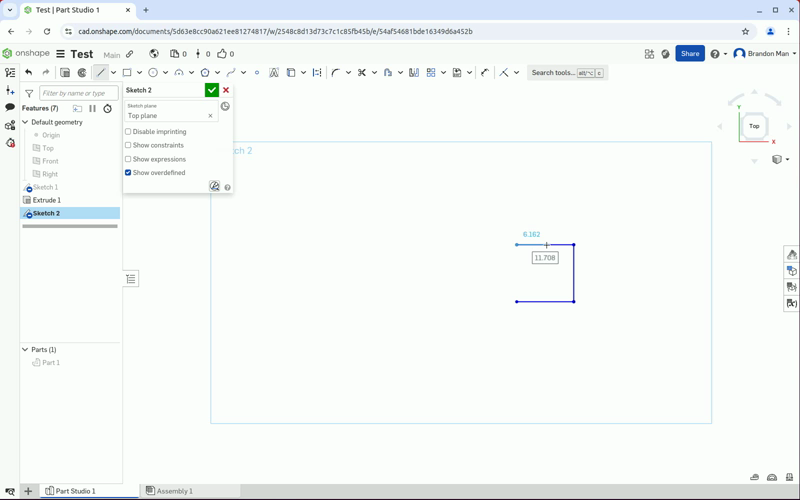
mouse_move(516, 282)
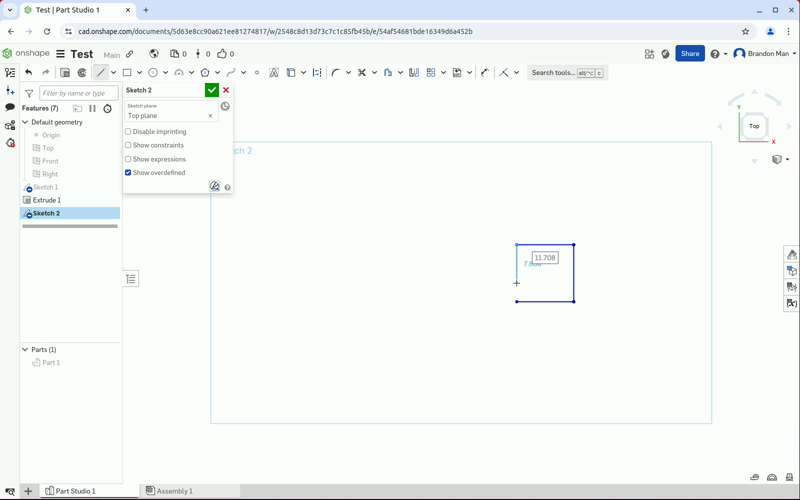
click(516, 282)
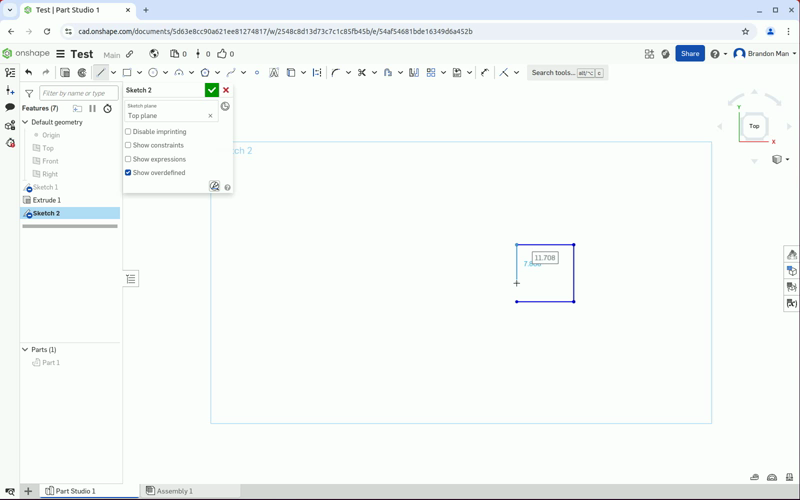
key_up(shift)
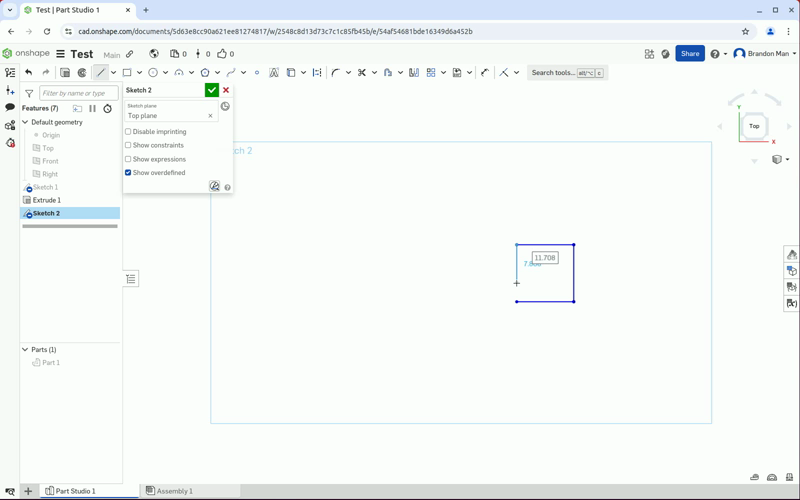
mouse_move(546, 282)
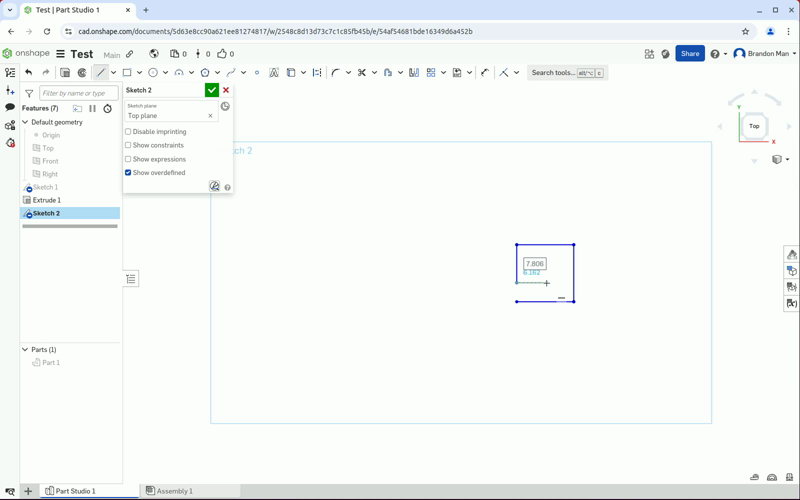
key_down(shift)
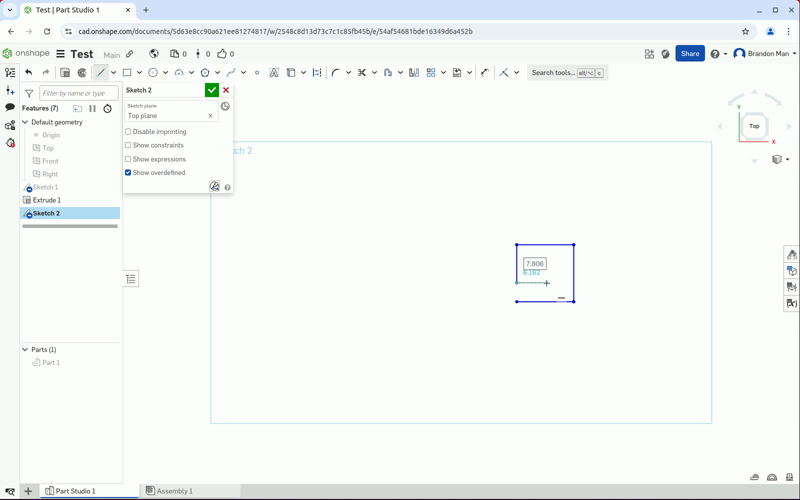
mouse_move(516, 301)
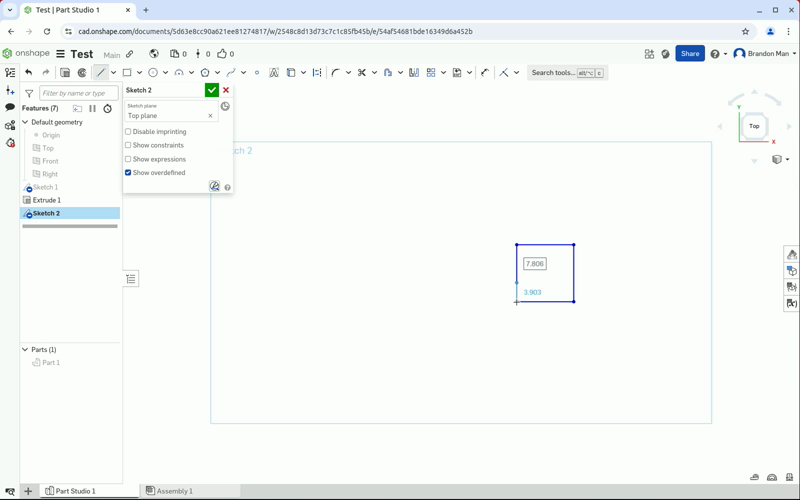
key_up(shift)
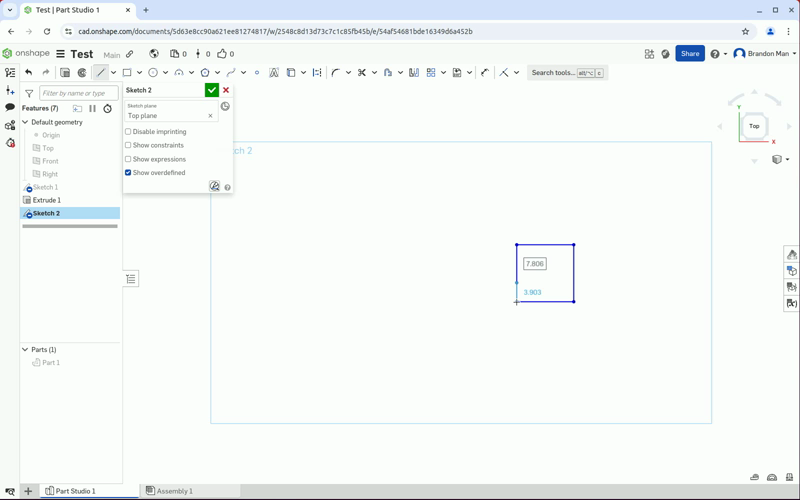
click(516, 301)
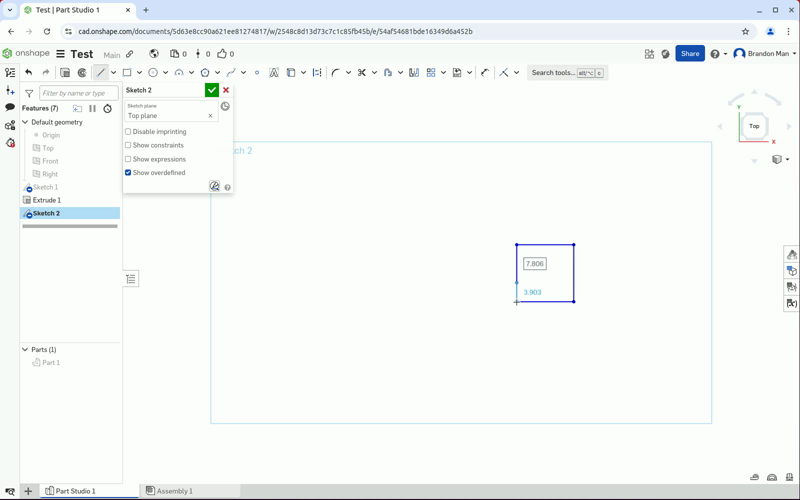
key(esc)
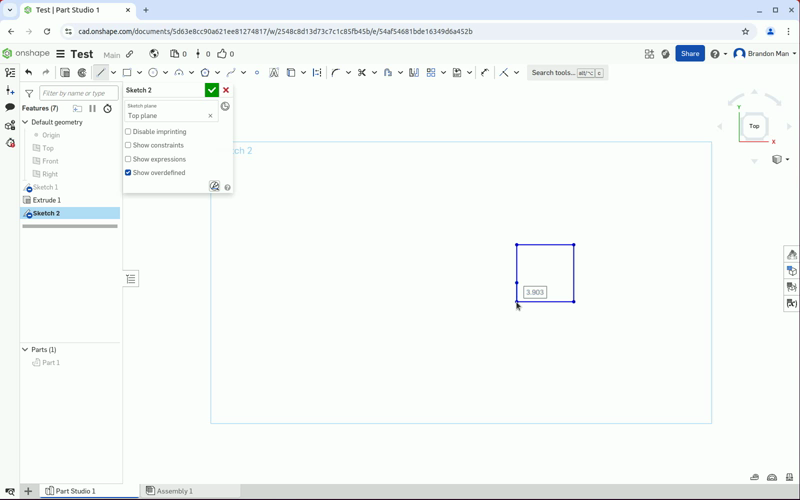
key(c)
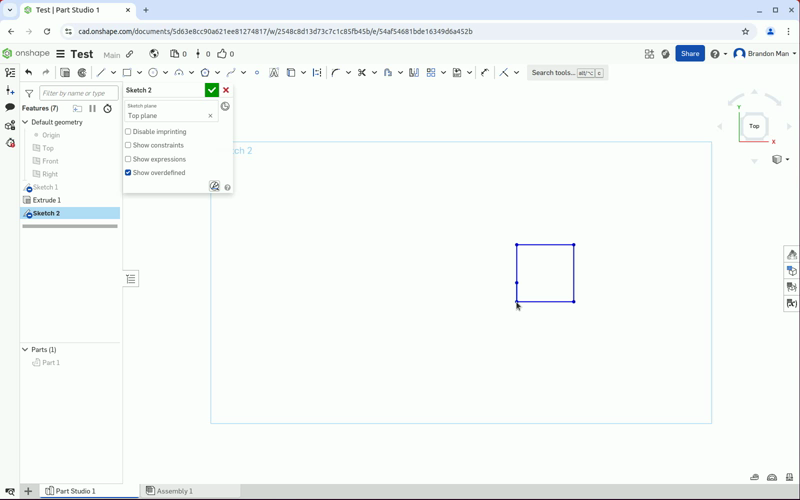
key_down(shift)
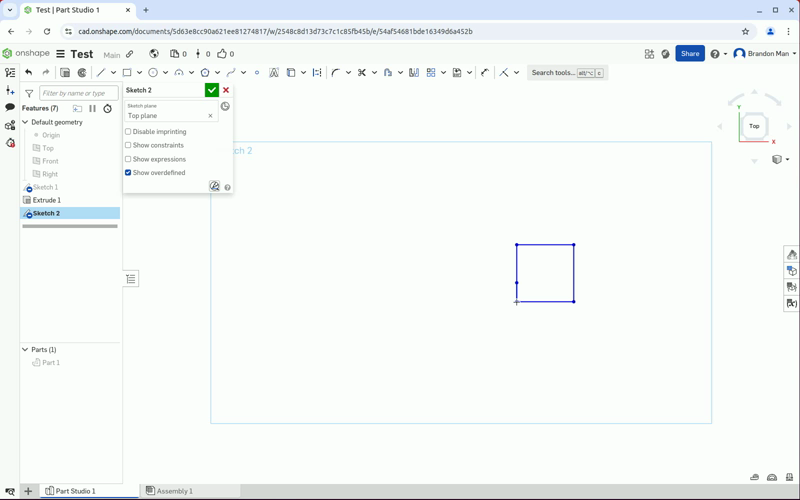
mouse_move(545, 273)
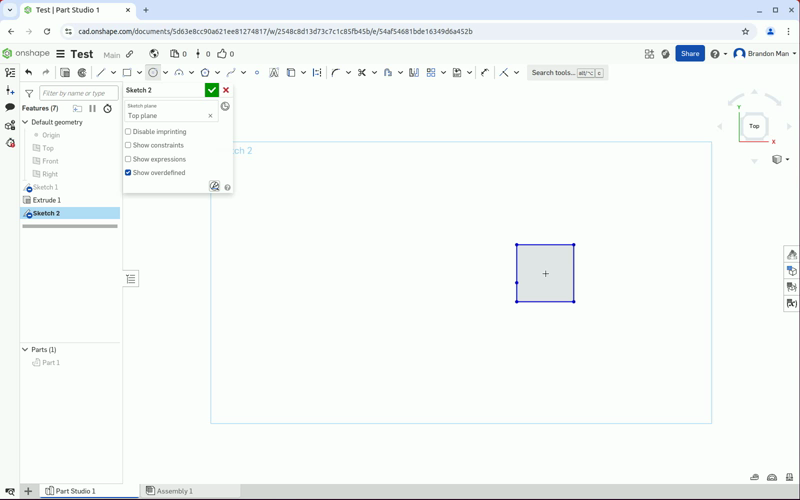
click(545, 273)
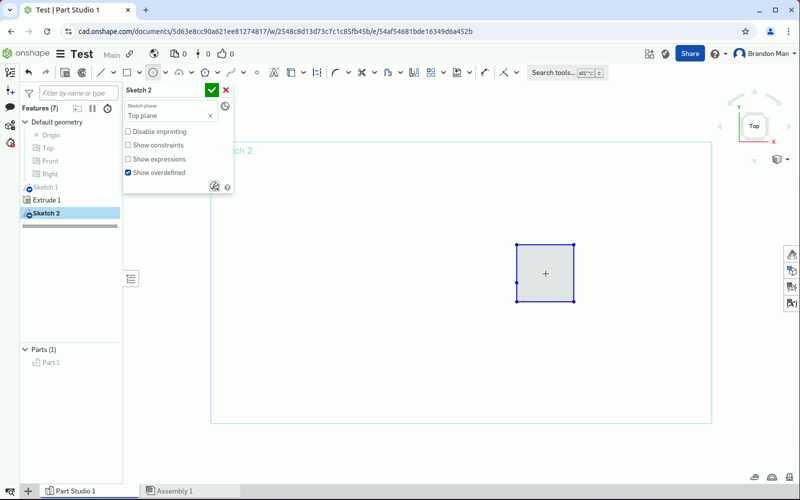
key_up(shift)
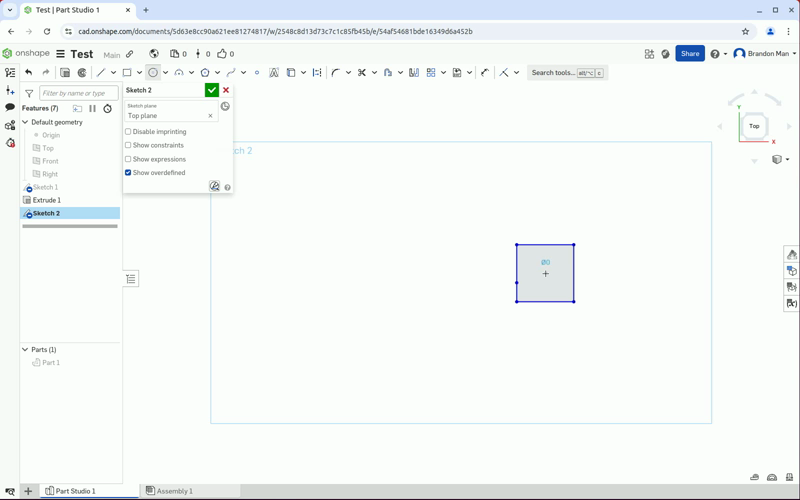
mouse_move(555, 273)
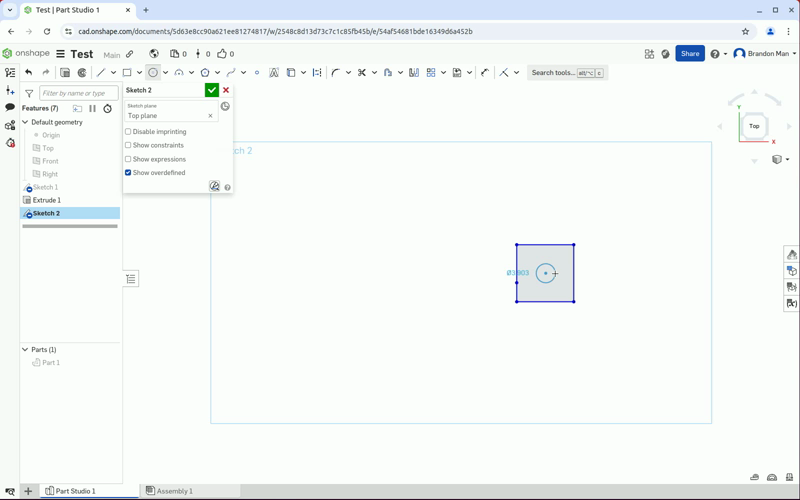
click(555, 273)
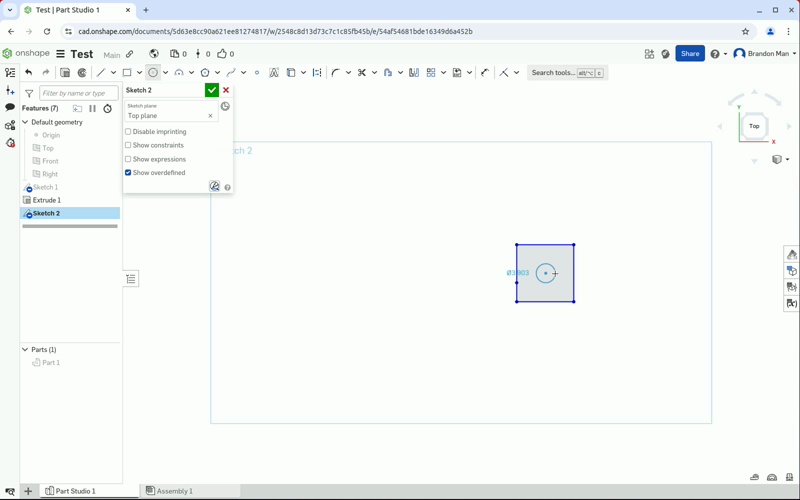
key(esc)
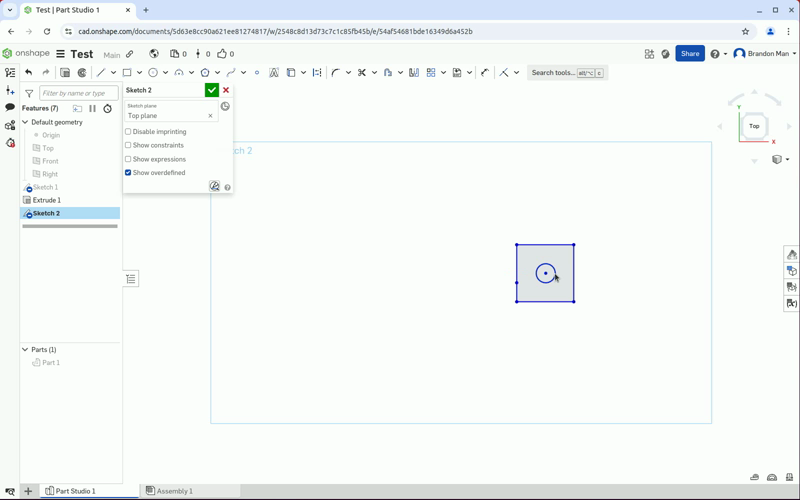
mouse_move(570, 274)
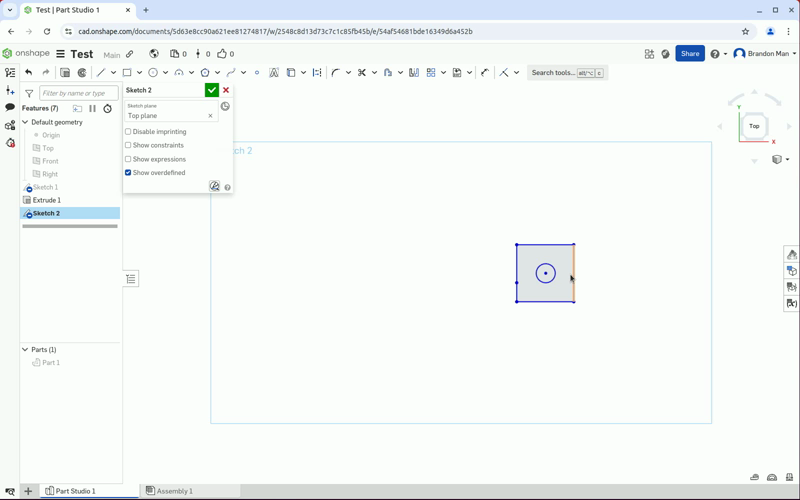
click(570, 274)
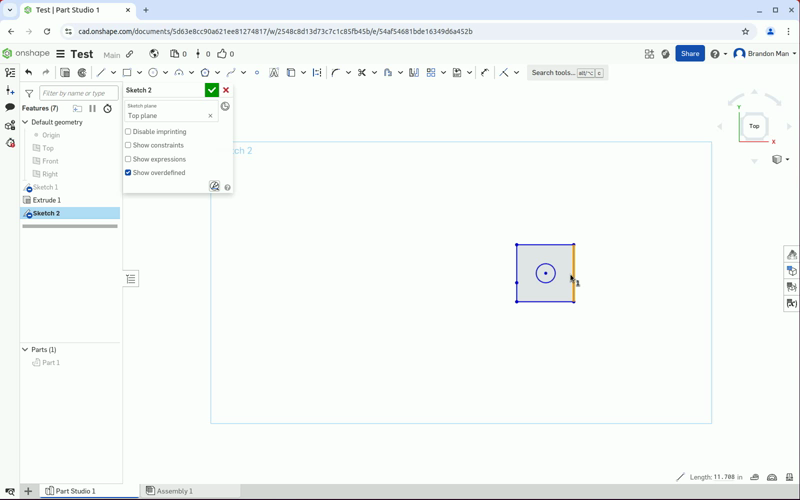
mouse_move(73, 352)
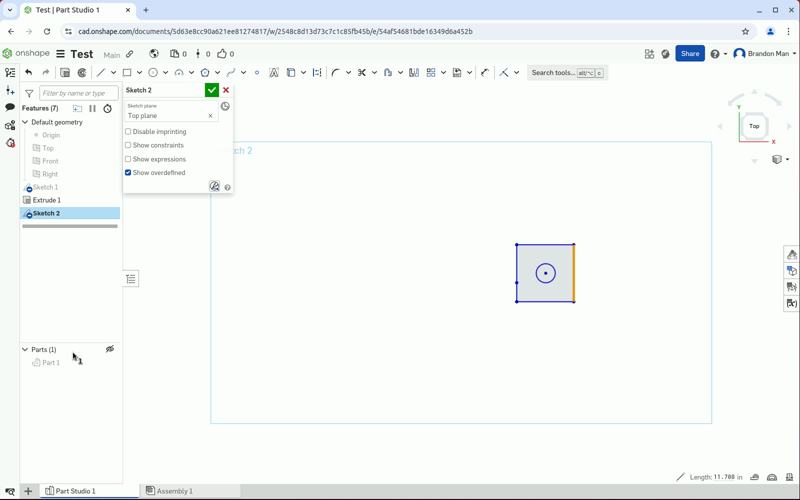
key(shift+y)
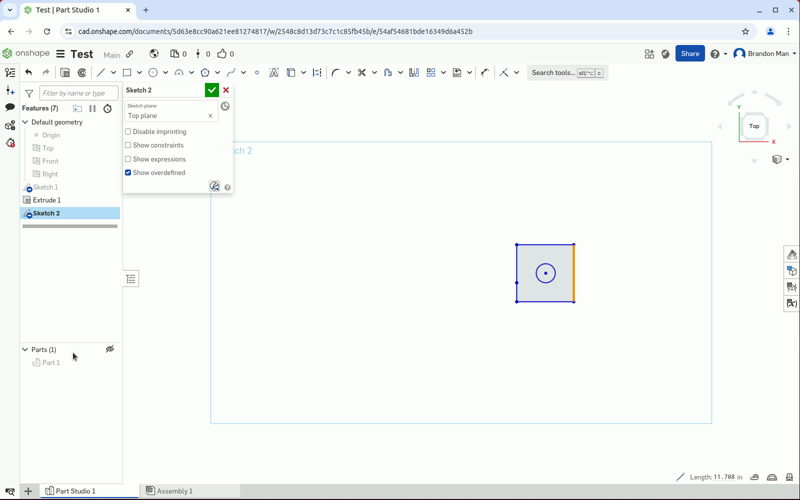
key(shift+e)
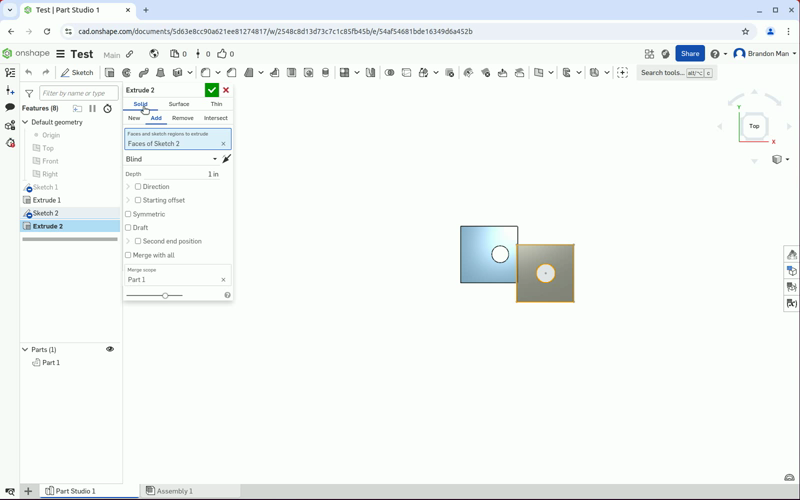
mouse_move(143, 106)
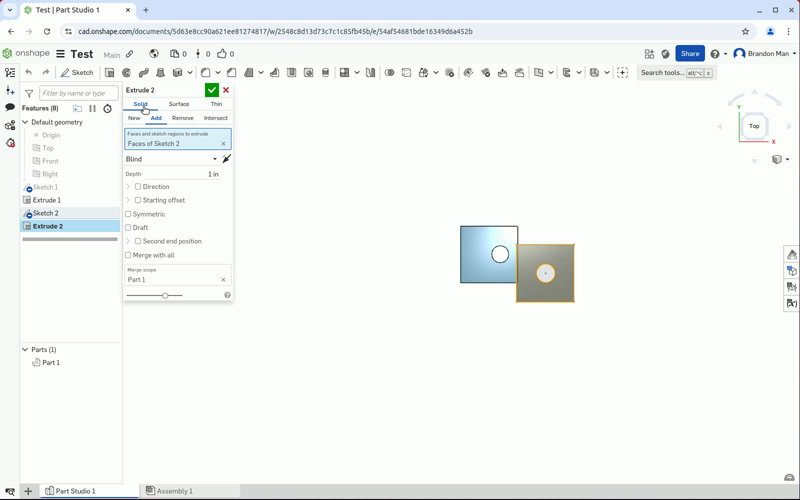
click(143, 106)
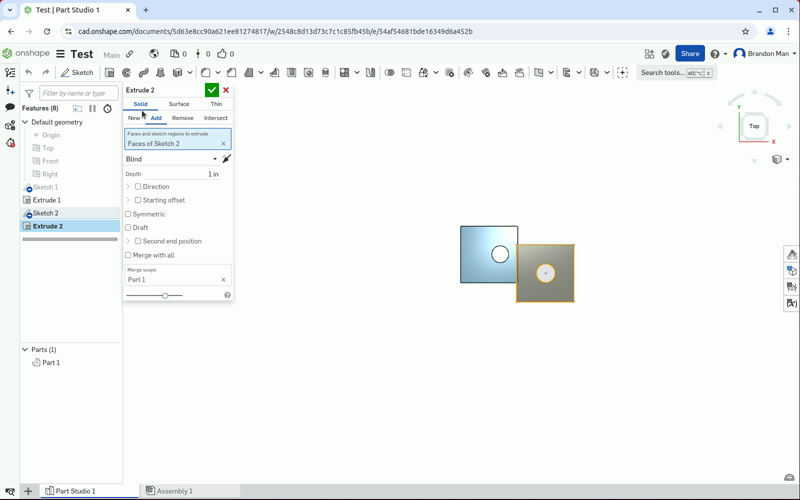
mouse_move(137, 120)
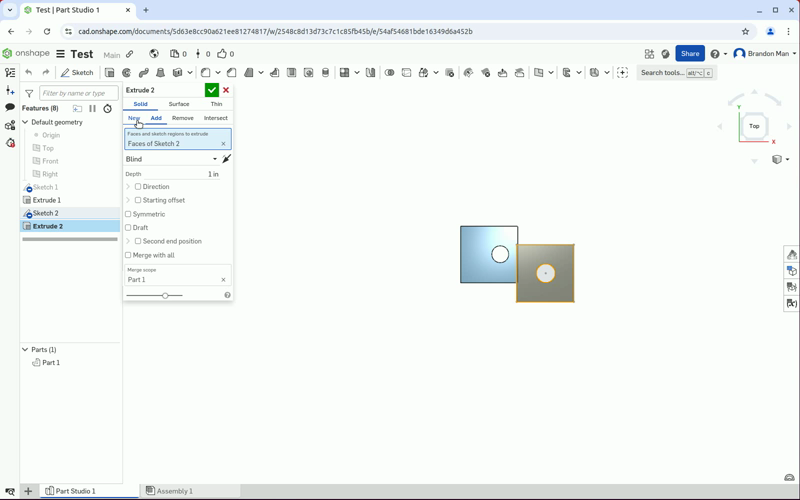
click(137, 120)
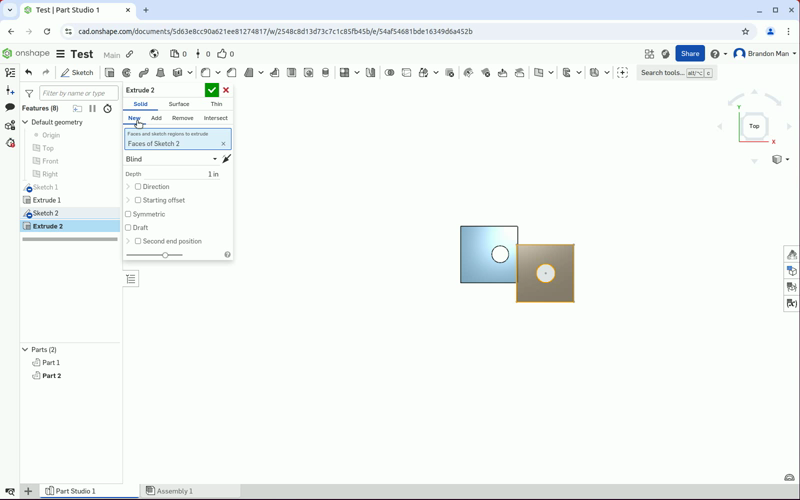
key(tab, 4)
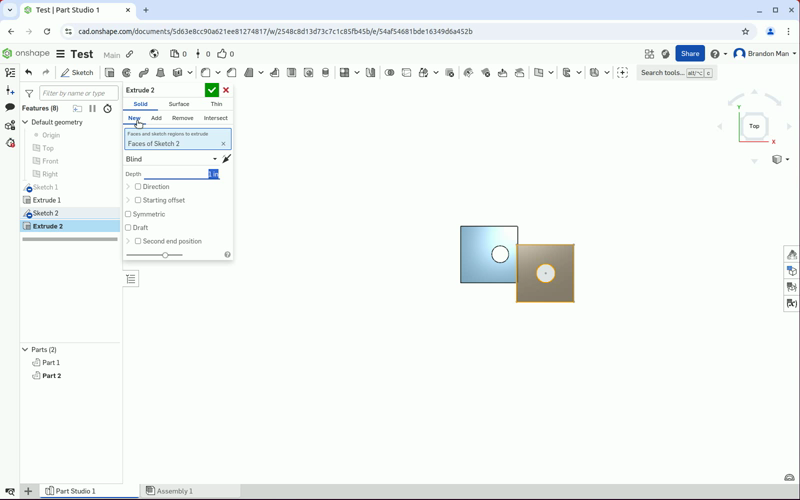
text(7.703)
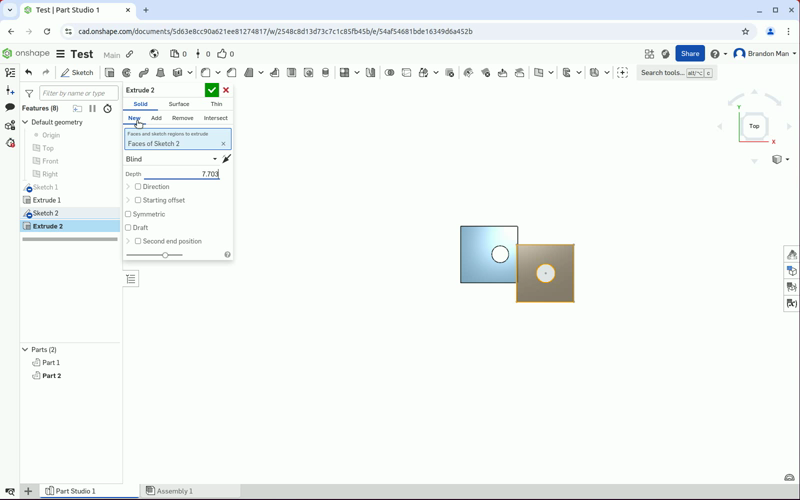
key(enter)
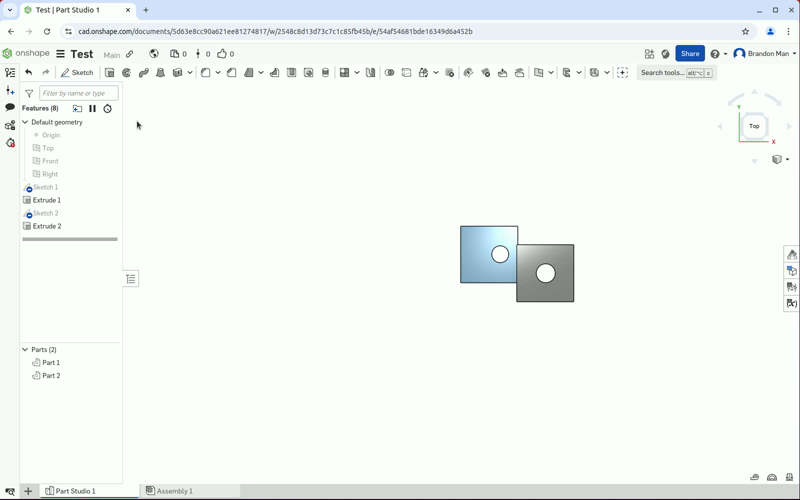
key(shift+h)
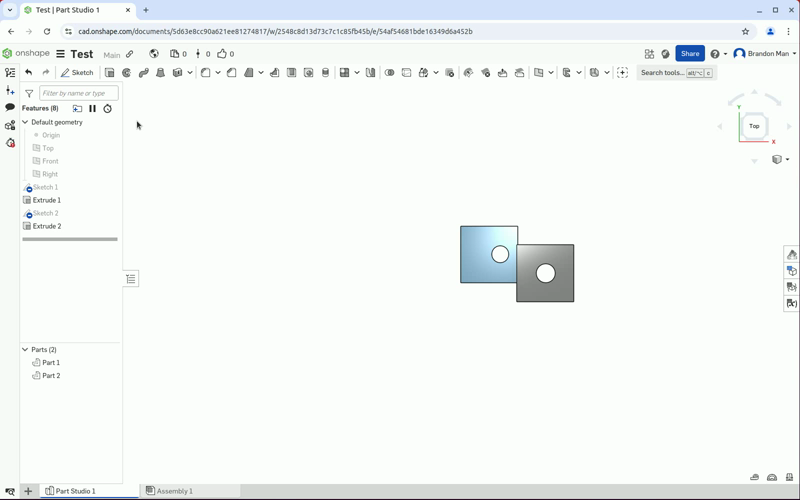
key(shift+h)
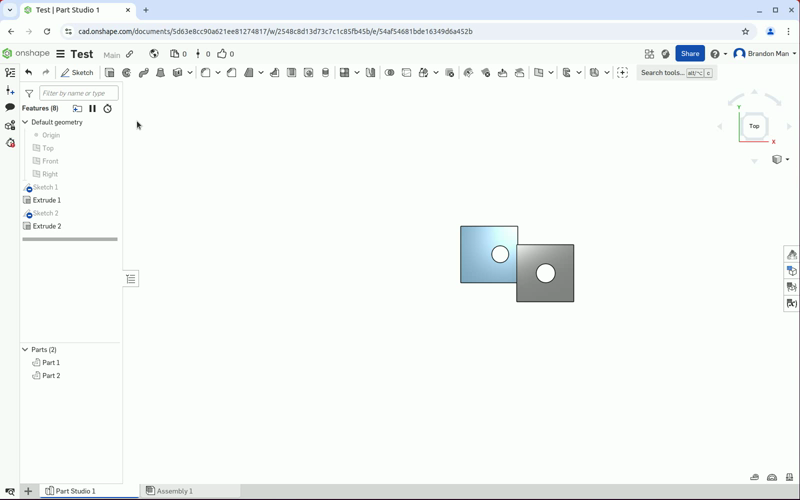
mouse_move(73, 189)
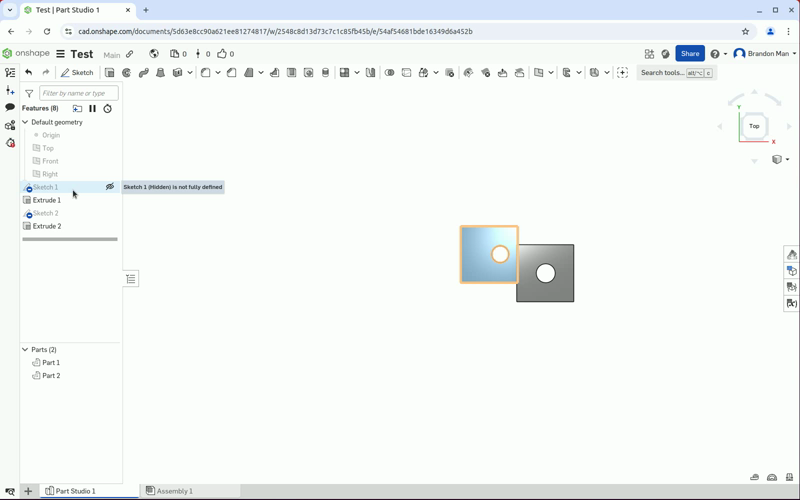
click(73, 189)
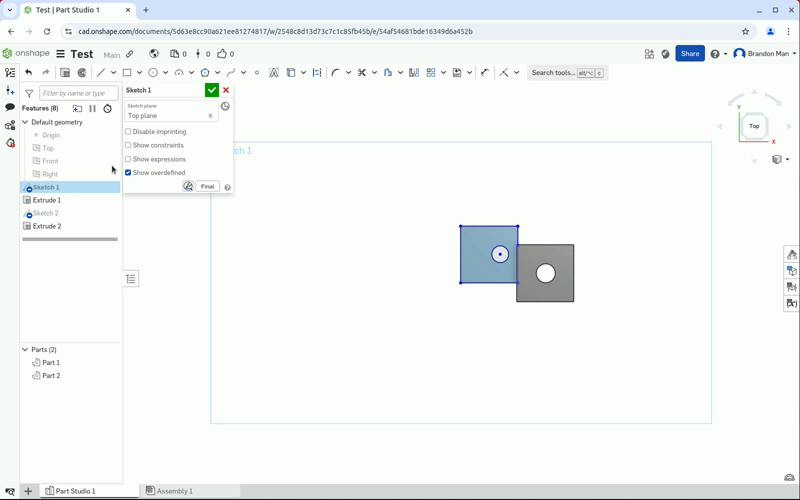
mouse_move(229, 92)
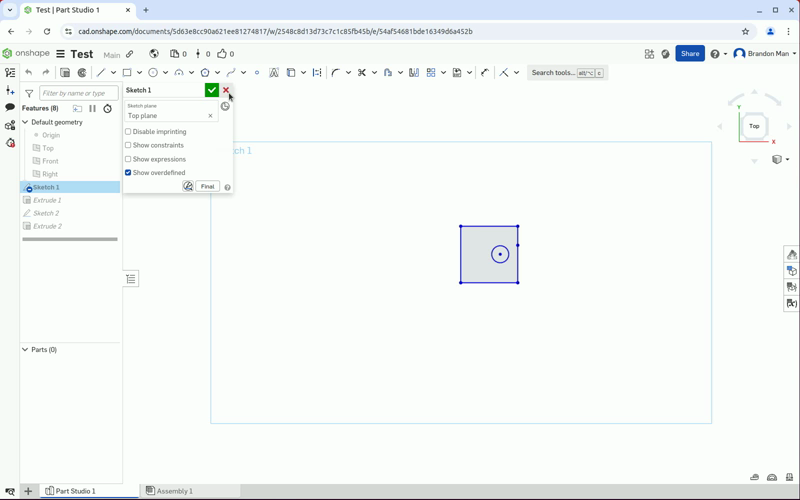
click(229, 92)
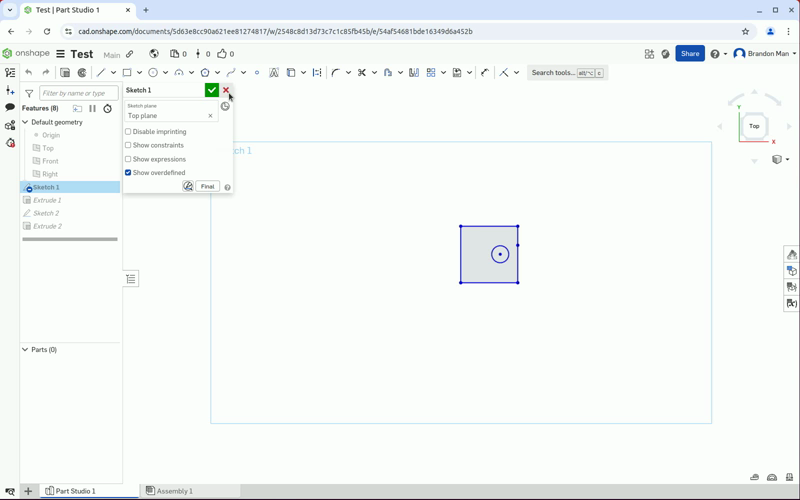
key(shift+s)
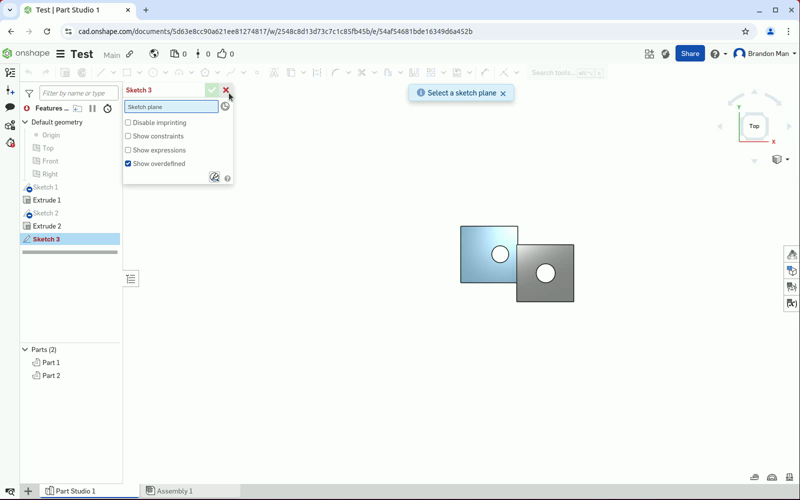
mouse_move(73, 150)
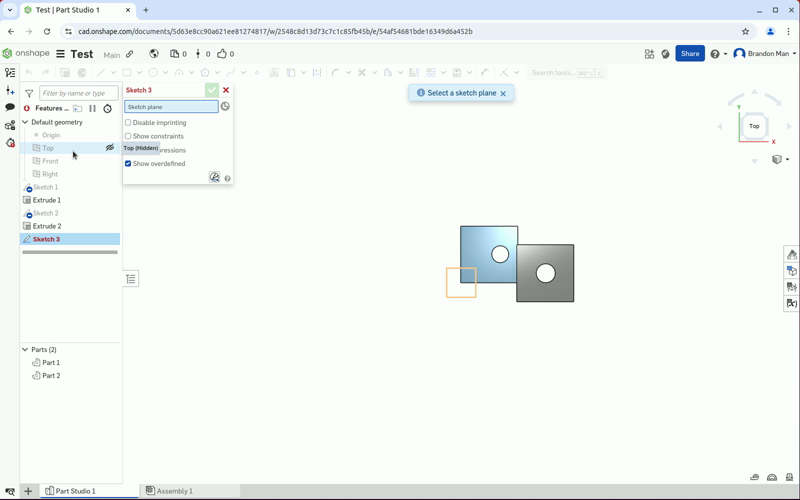
click(73, 150)
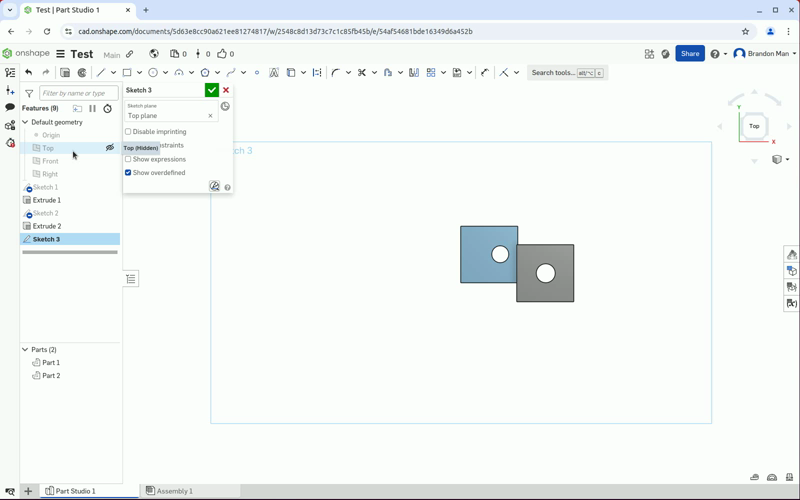
mouse_move(73, 352)
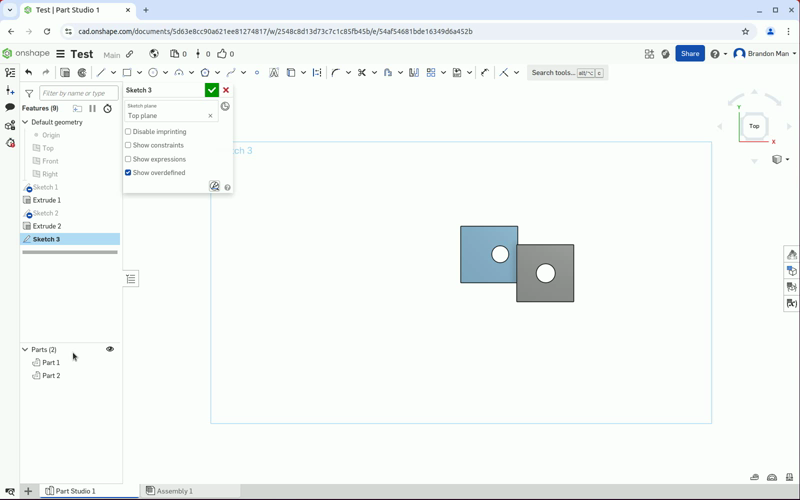
key(y)
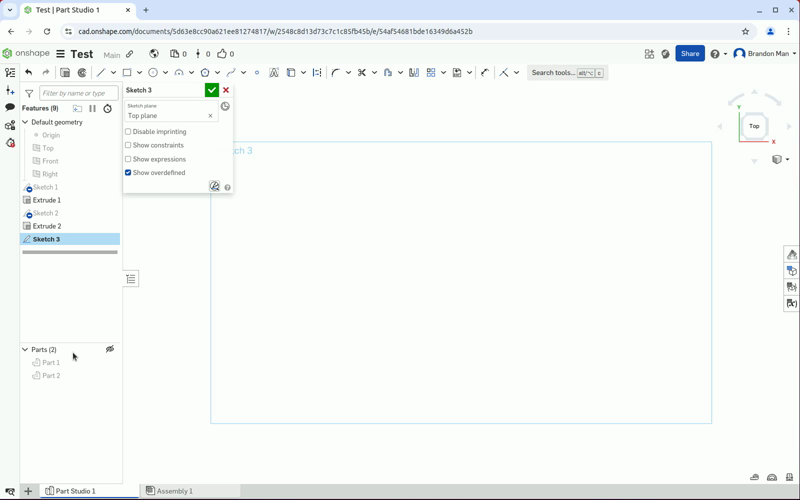
key(l)
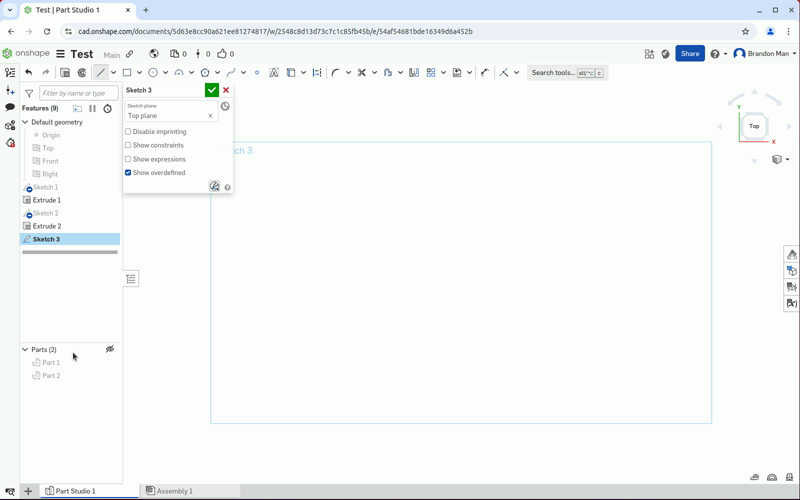
key_down(shift)
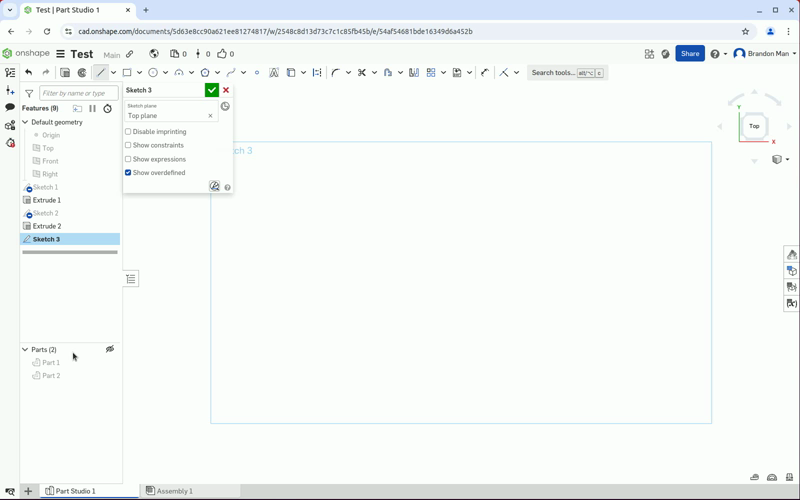
mouse_move(516, 245)
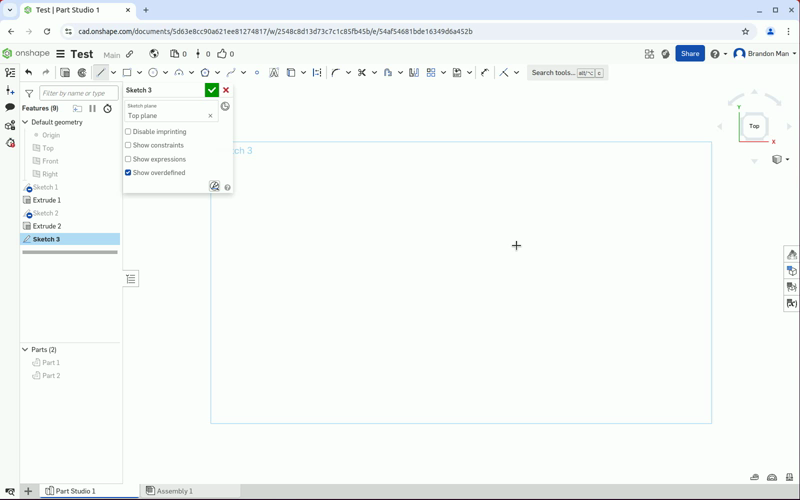
click(516, 245)
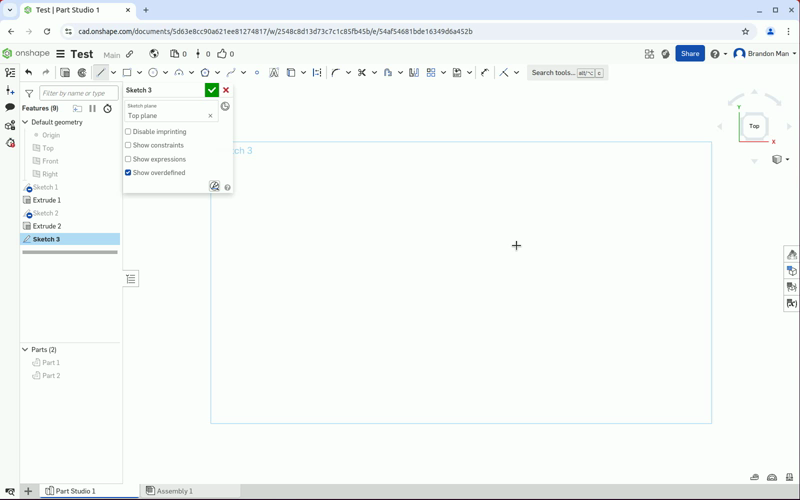
key_up(shift)
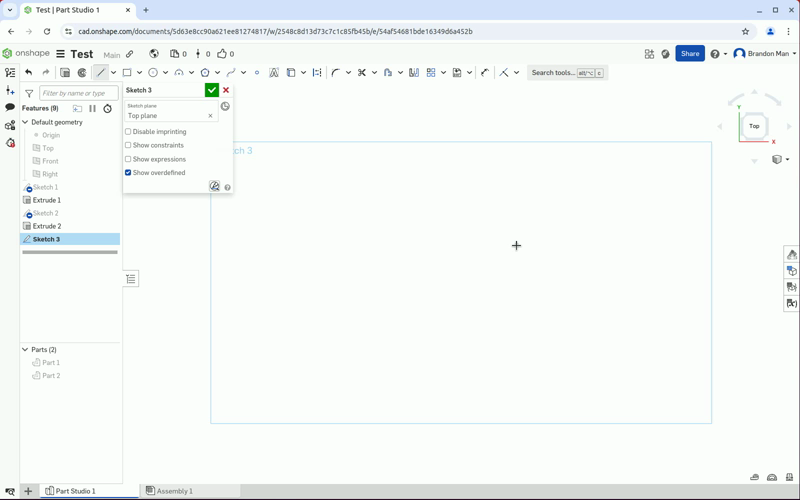
key_down(shift)
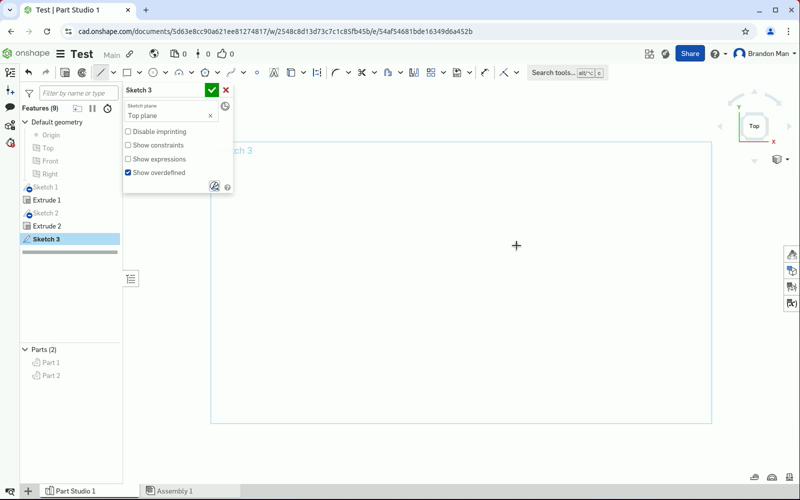
mouse_move(546, 245)
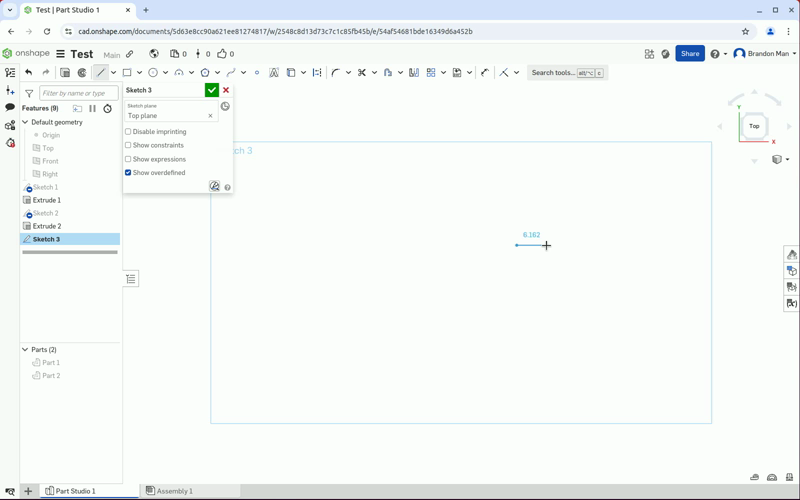
mouse_move(573, 245)
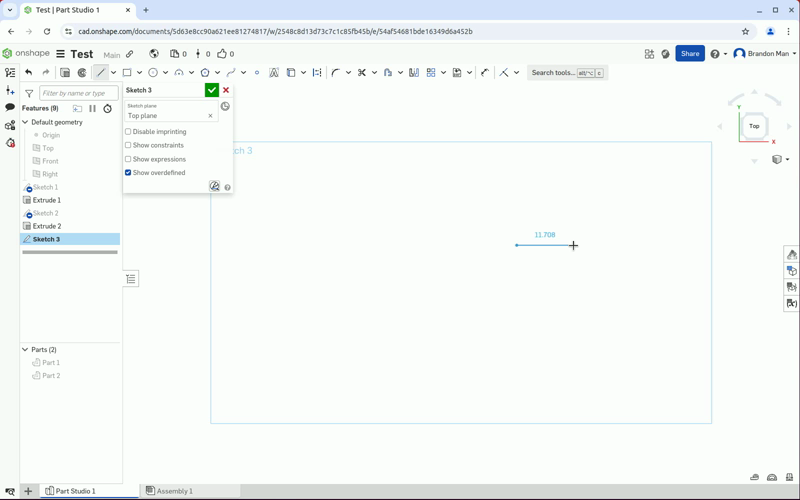
click(573, 245)
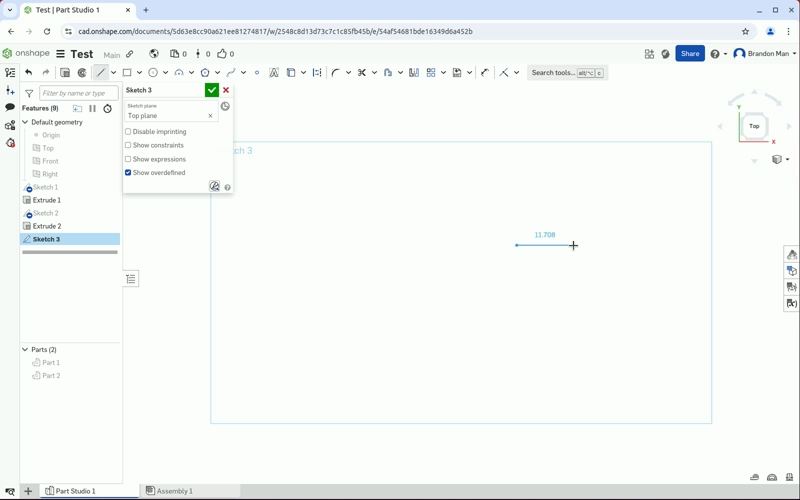
key_up(shift)
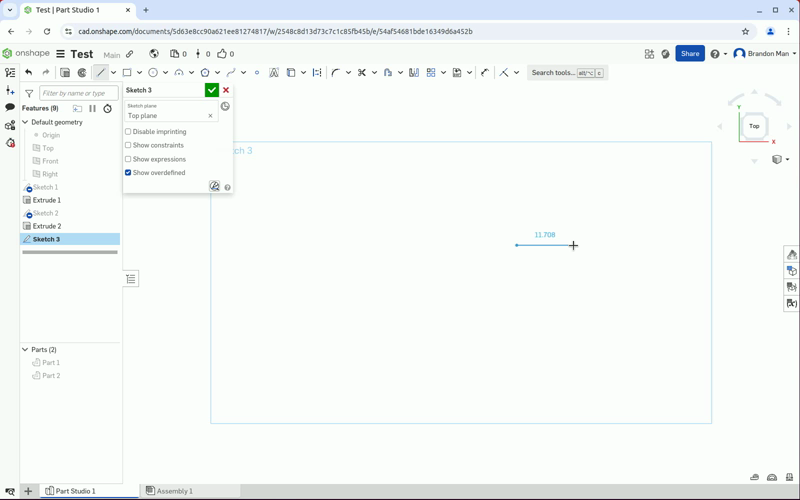
key_down(shift)
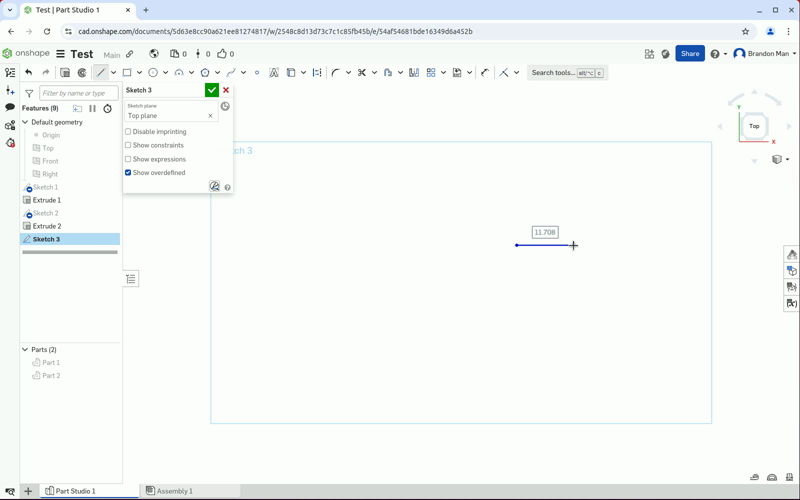
mouse_move(589, 245)
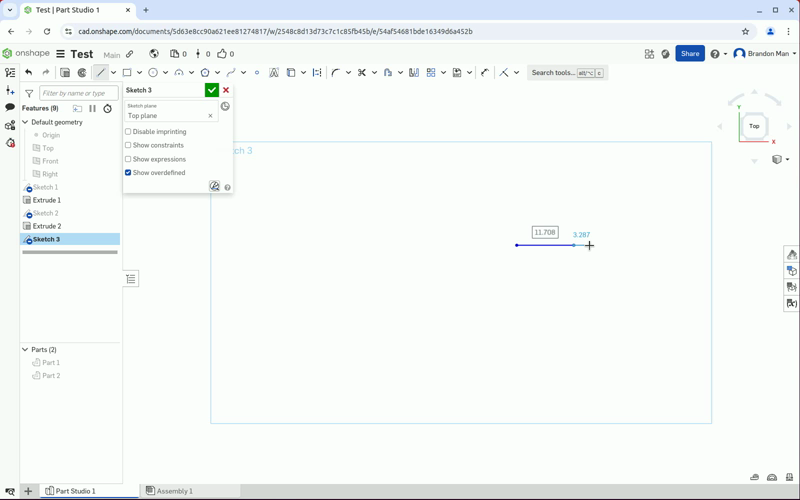
mouse_move(573, 226)
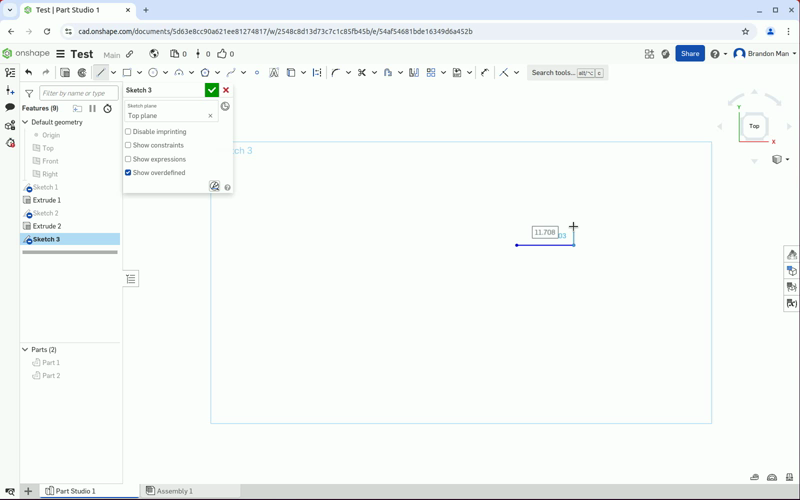
click(573, 226)
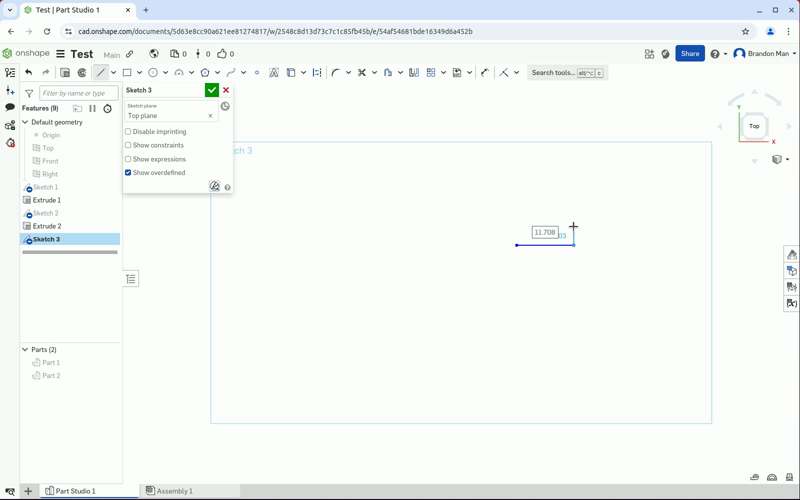
key_up(shift)
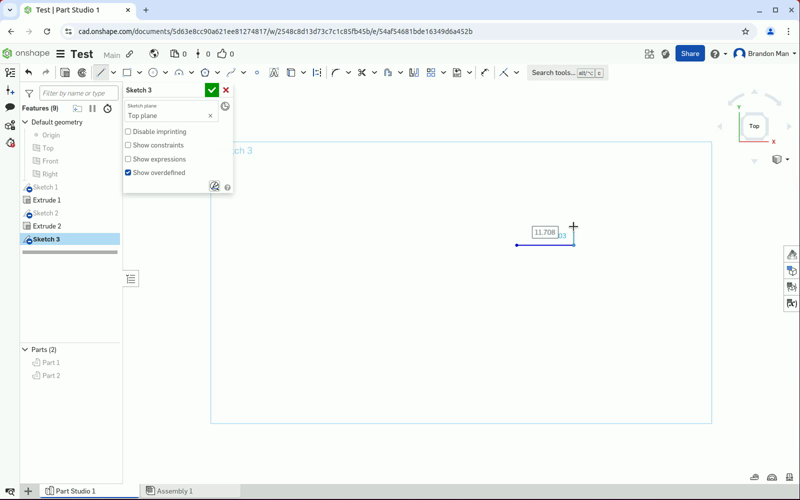
key_down(shift)
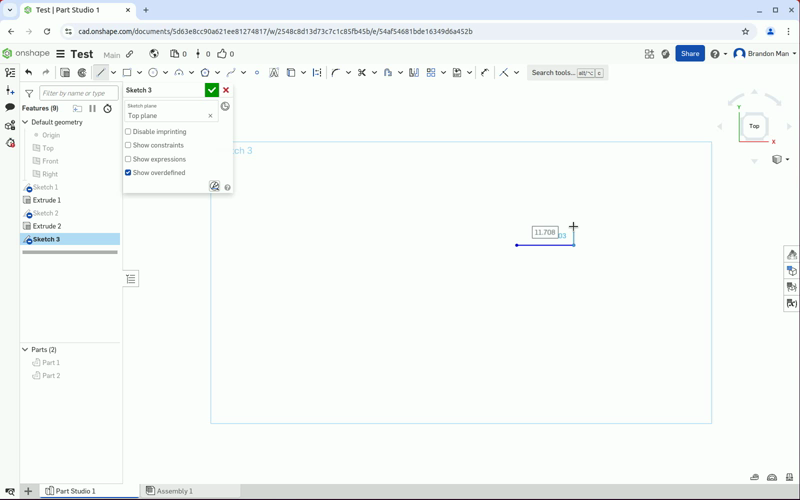
mouse_move(589, 226)
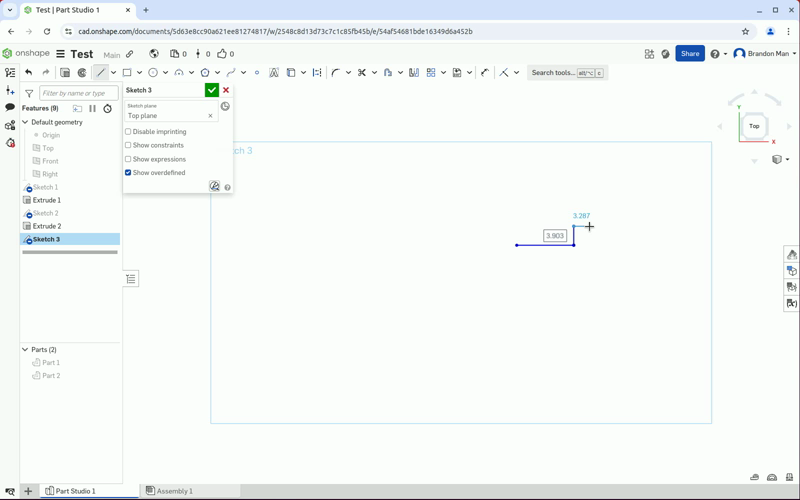
mouse_move(516, 226)
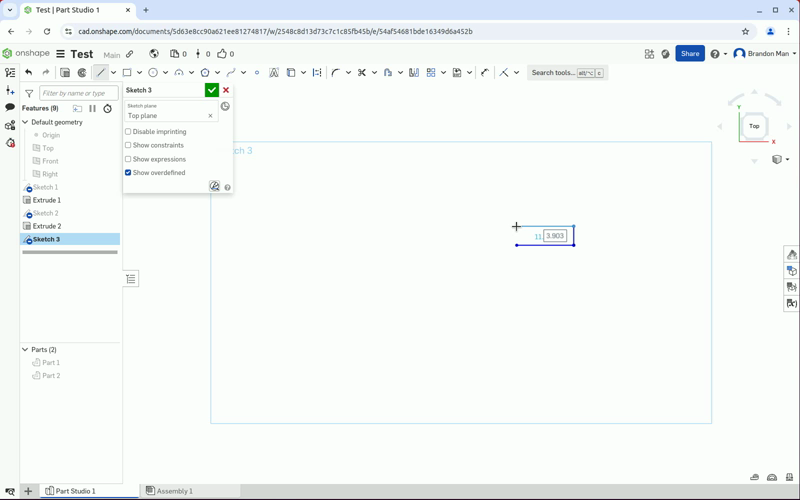
click(516, 226)
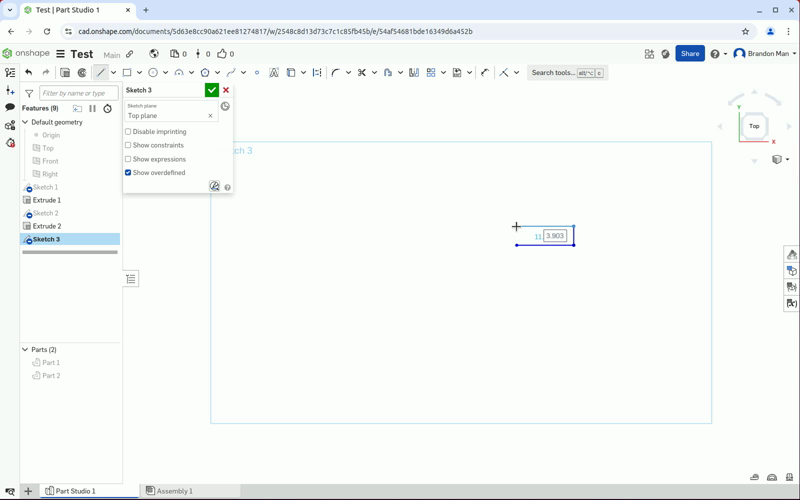
key_up(shift)
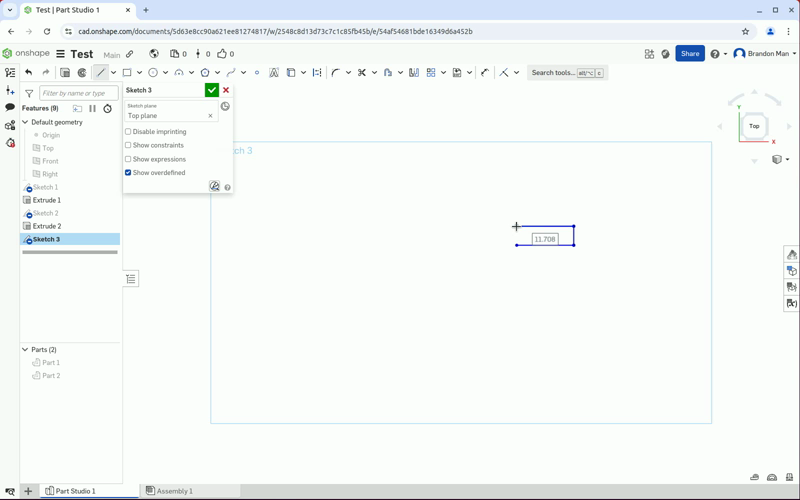
mouse_move(546, 226)
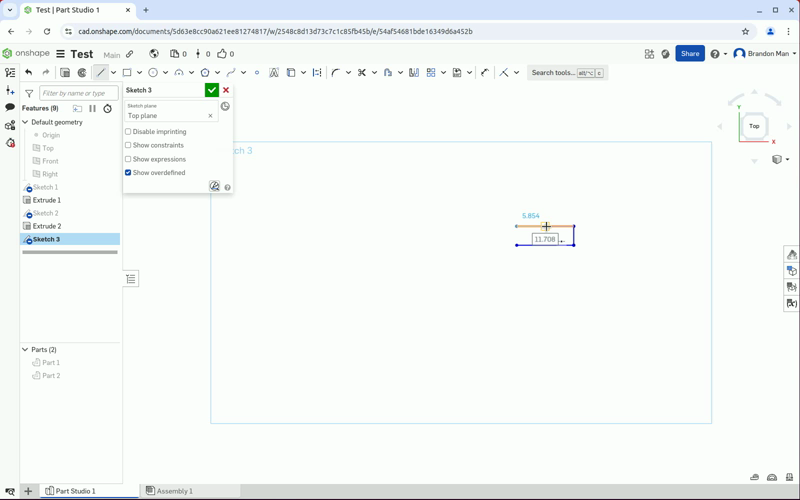
key_down(shift)
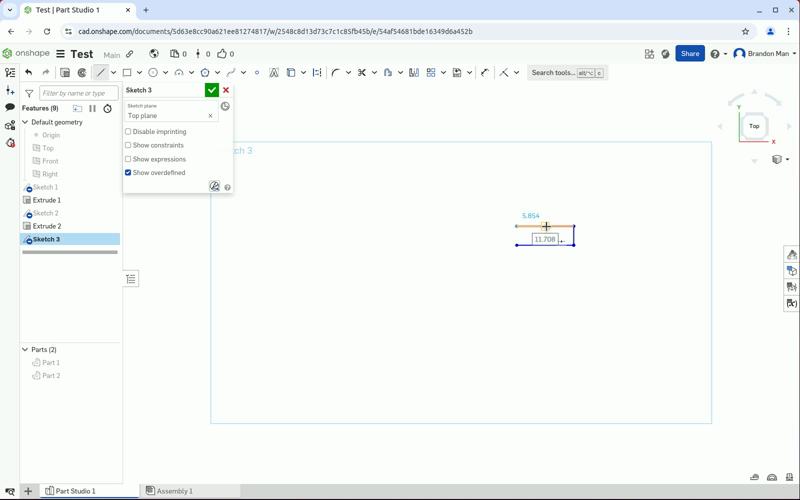
mouse_move(516, 245)
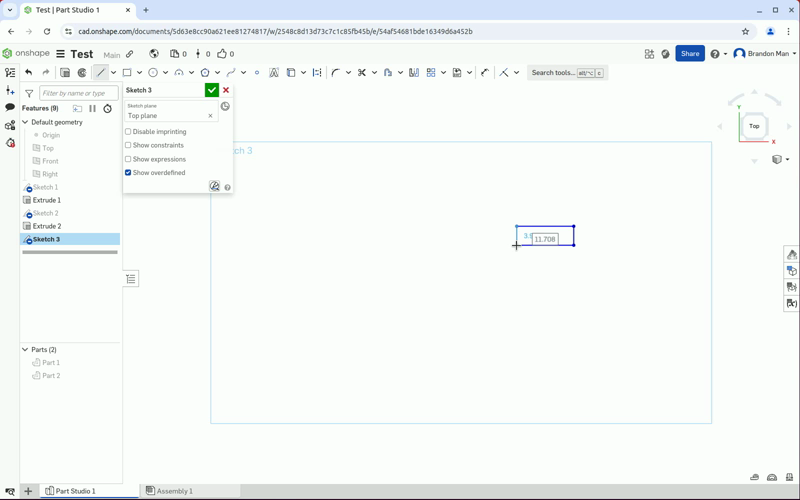
key_up(shift)
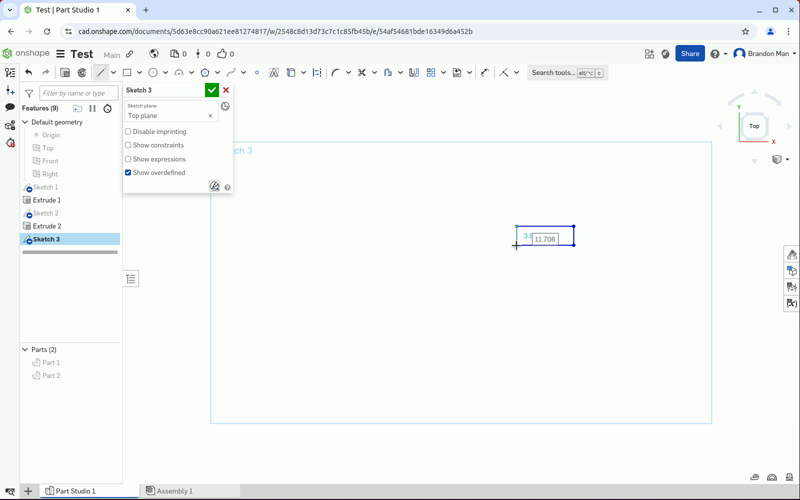
click(516, 245)
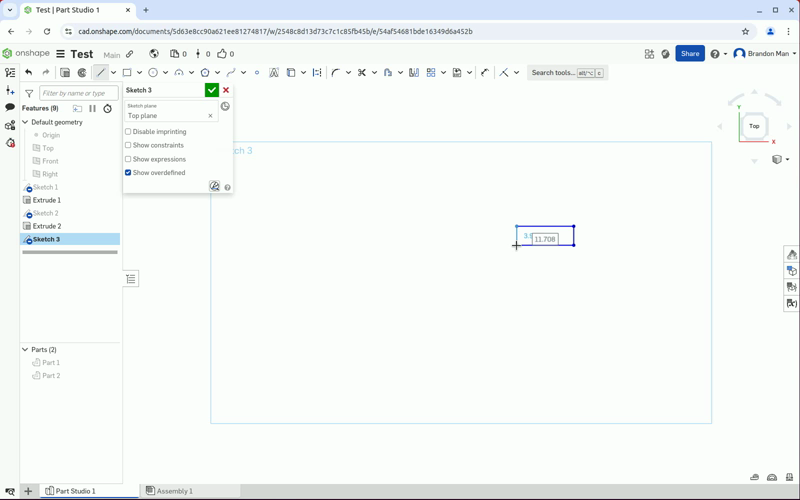
key(esc)
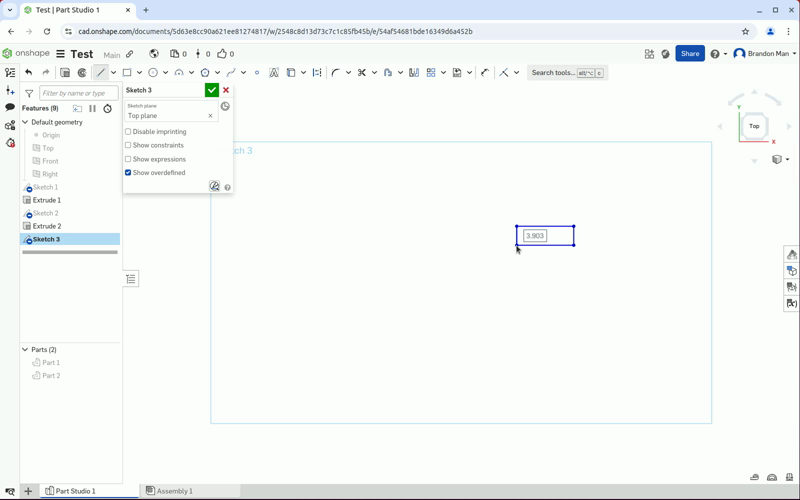
mouse_move(541, 239)
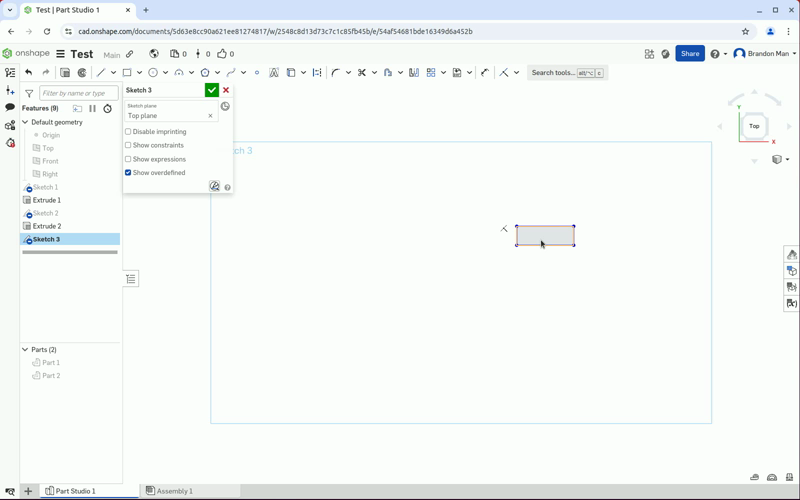
scroll(6)
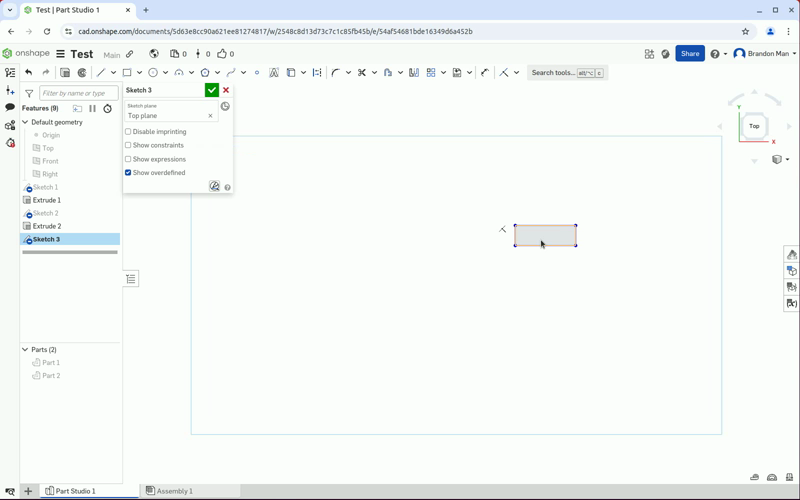
scroll(6)
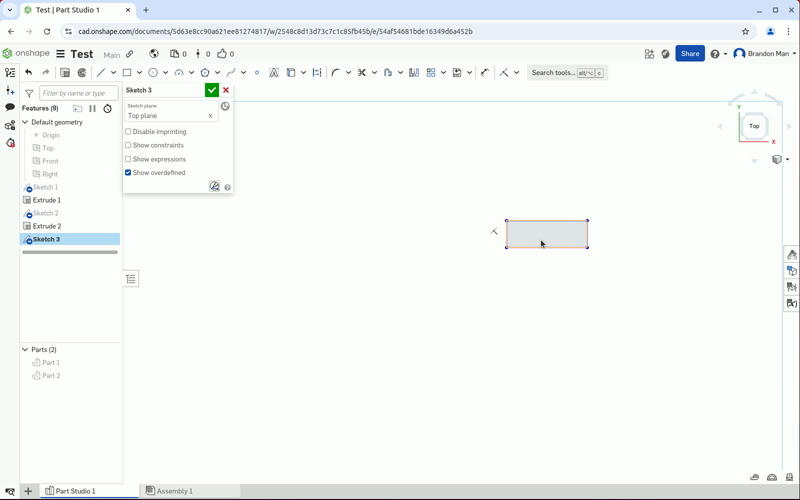
scroll(6)
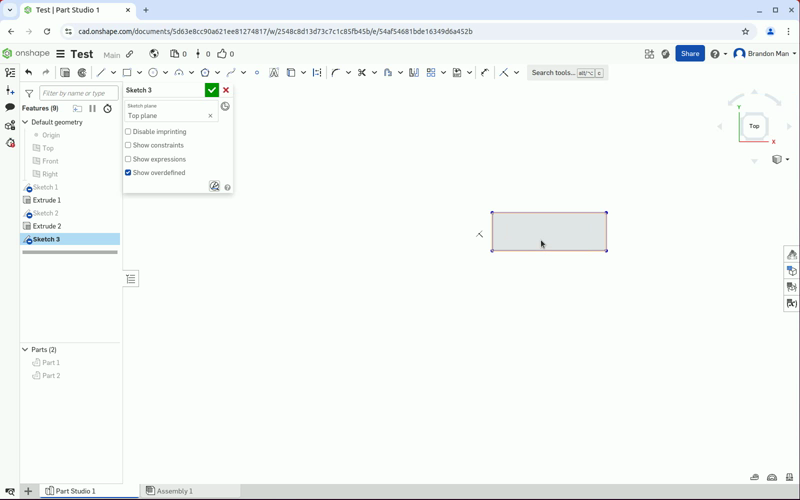
scroll(6)
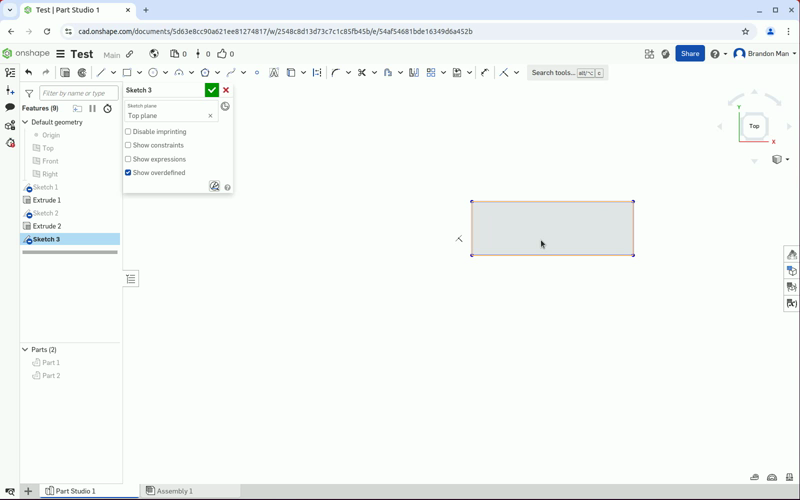
scroll(6)
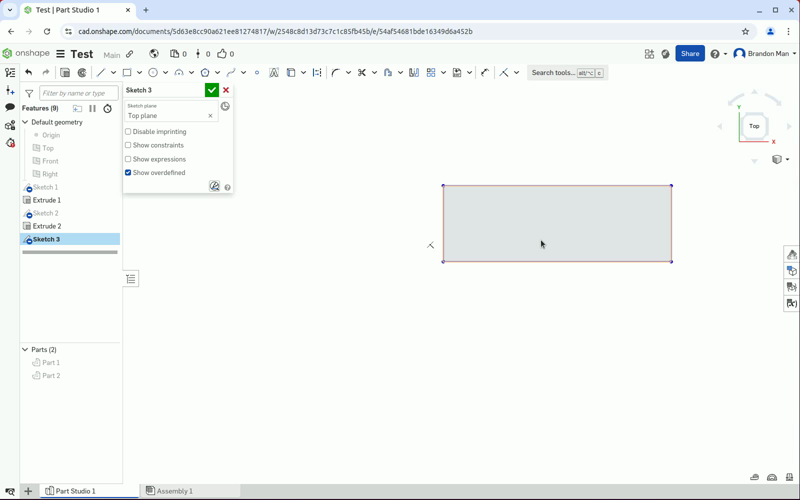
scroll(6)
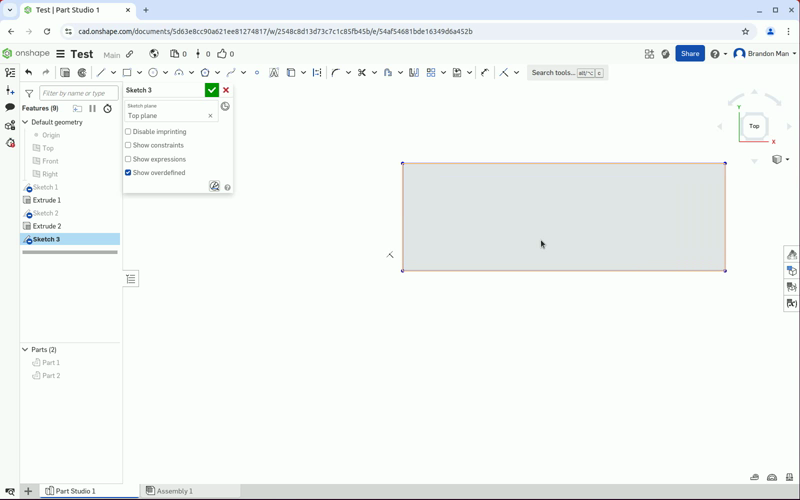
scroll(6)
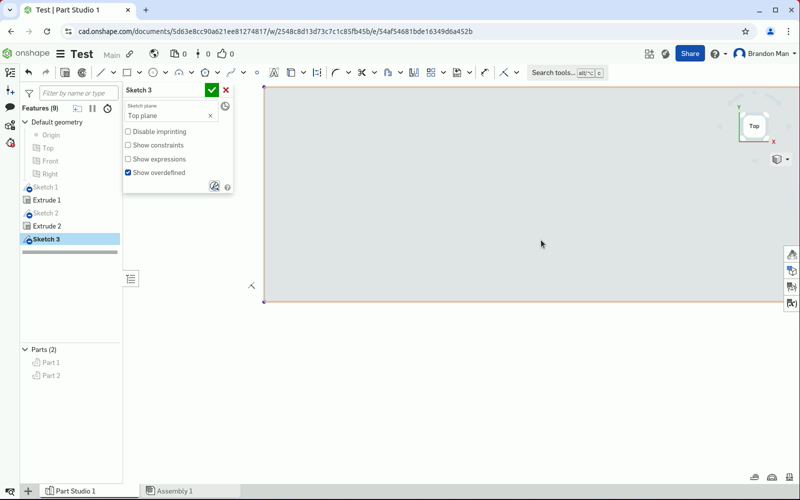
click(541, 239)
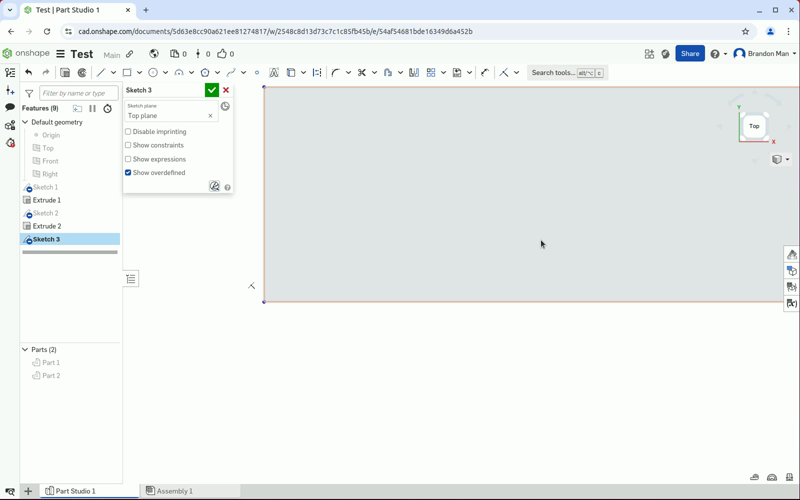
scroll(-6)
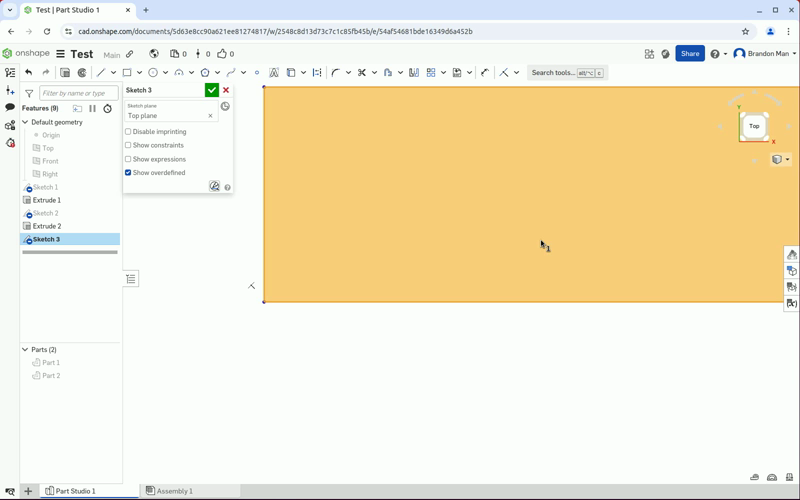
scroll(-6)
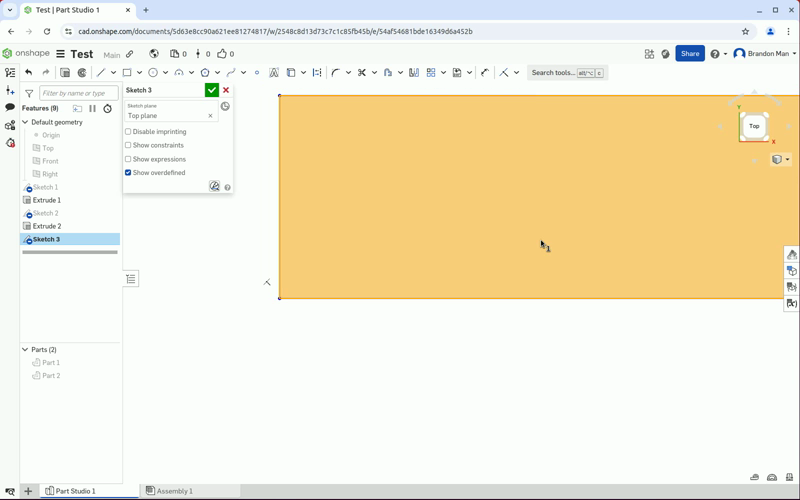
scroll(-6)
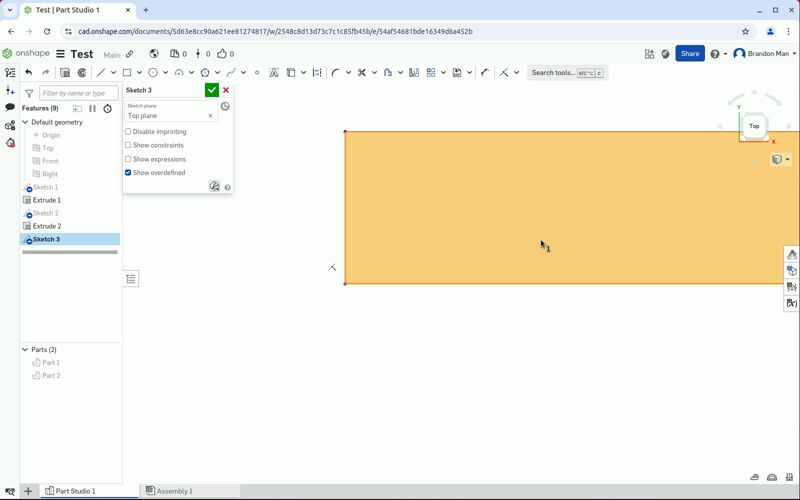
scroll(-6)
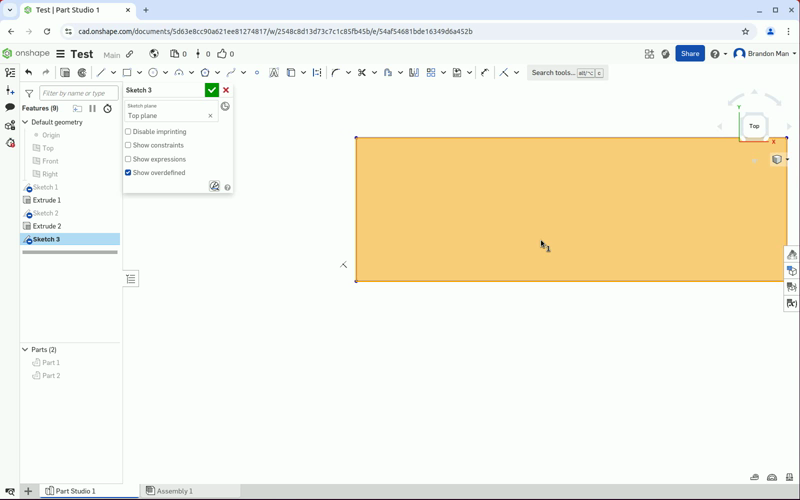
scroll(-6)
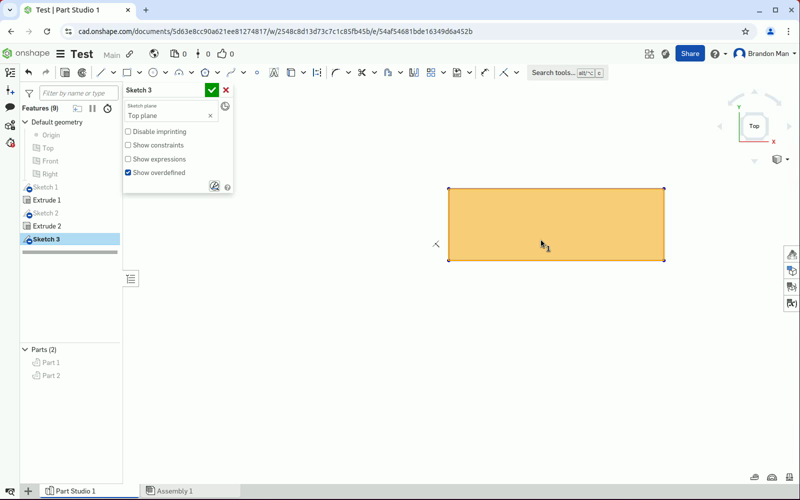
scroll(-6)
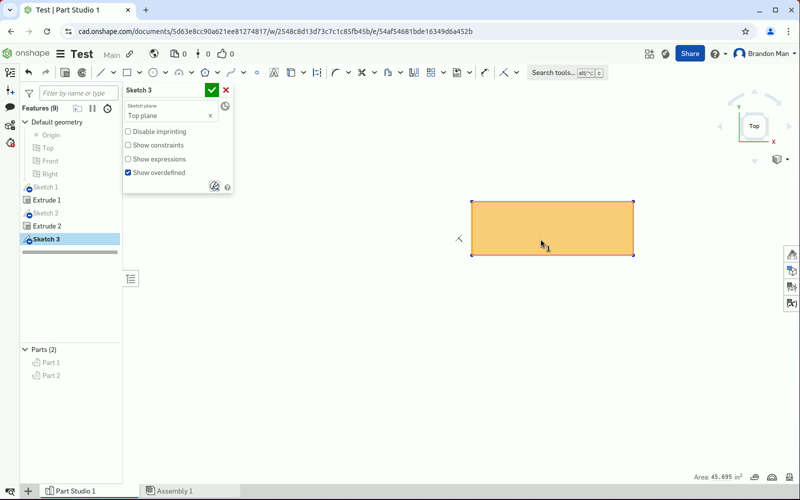
scroll(-6)
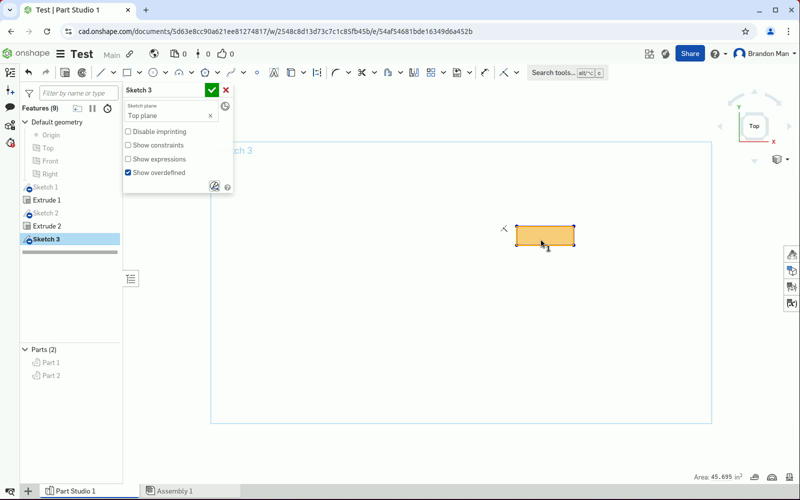
mouse_move(73, 352)
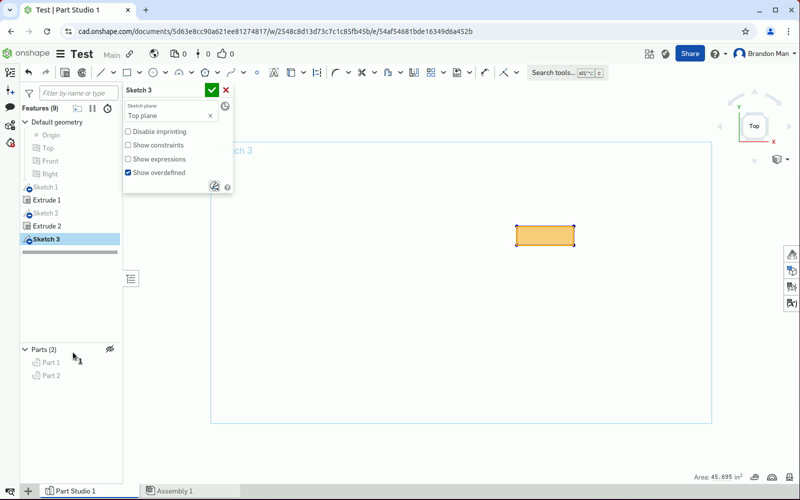
key(shift+y)
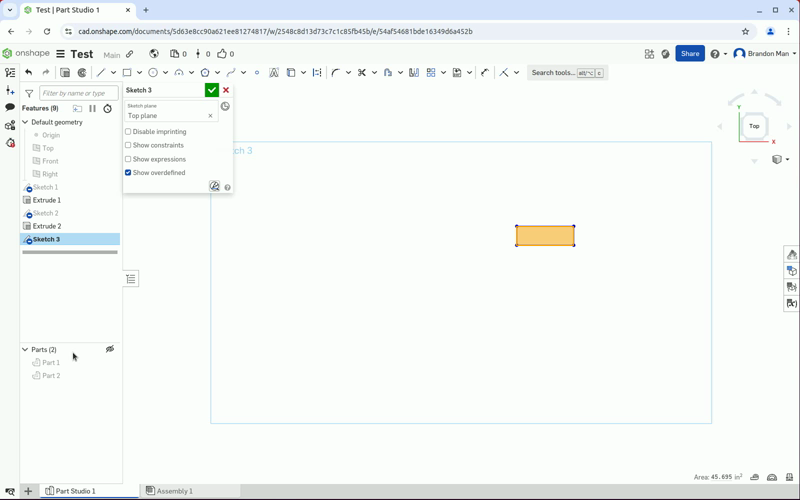
key(shift+e)
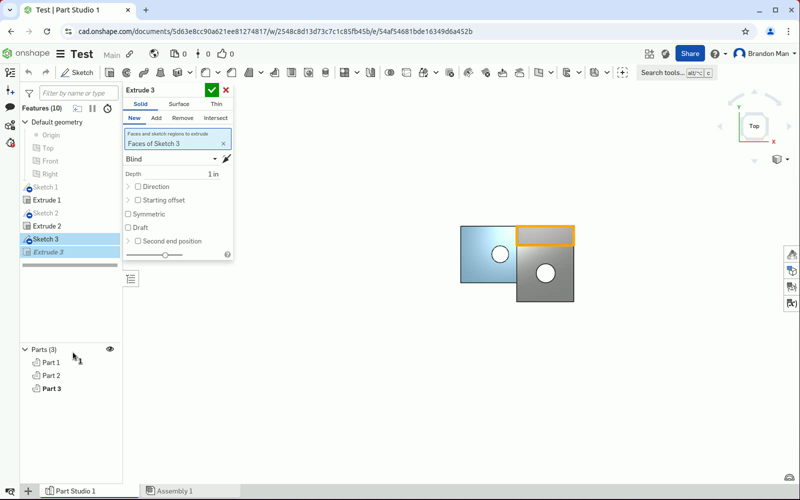
mouse_move(143, 106)
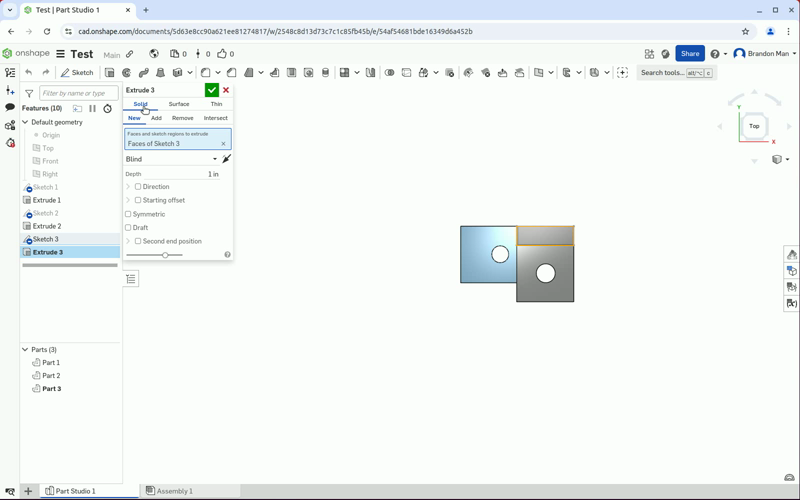
click(143, 106)
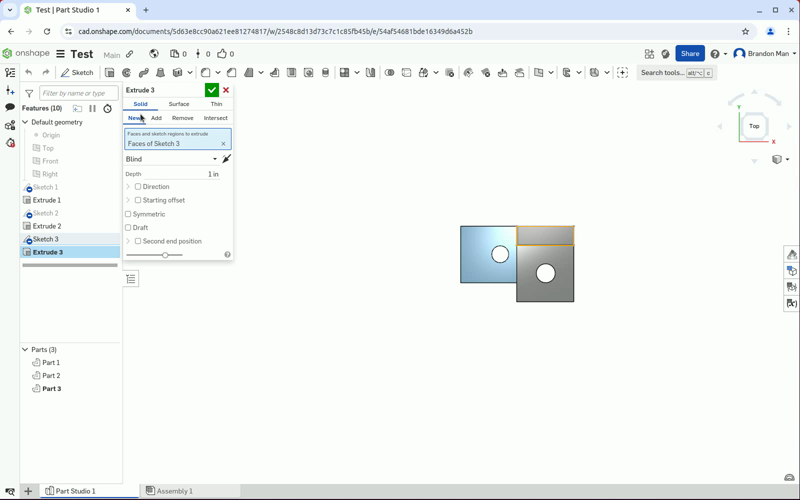
mouse_move(137, 120)
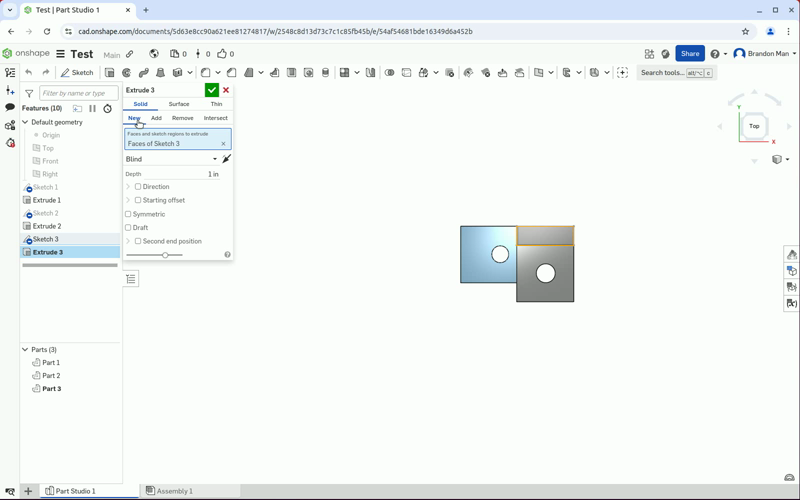
click(137, 120)
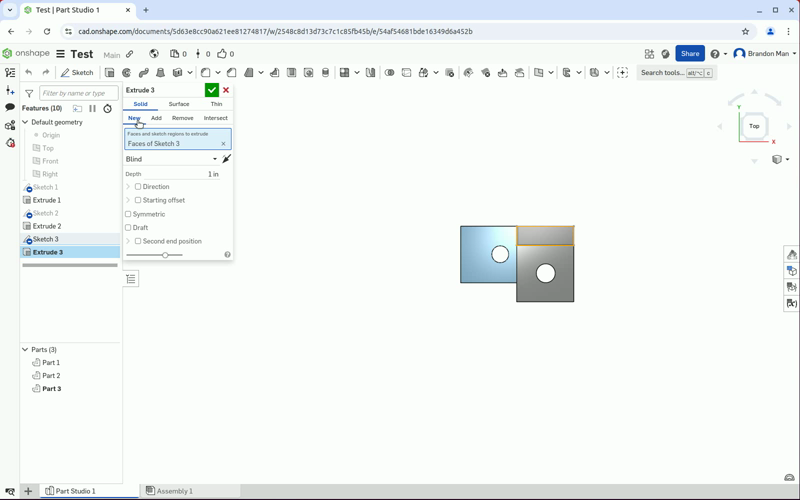
key(tab, 4)
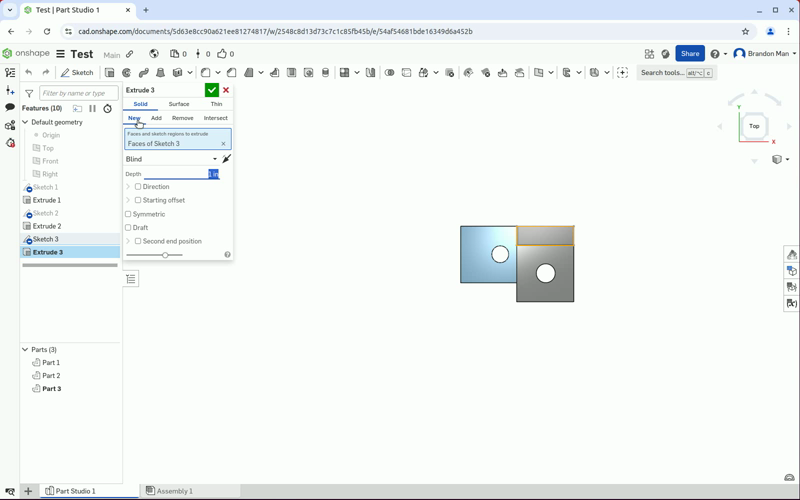
text(11.554)
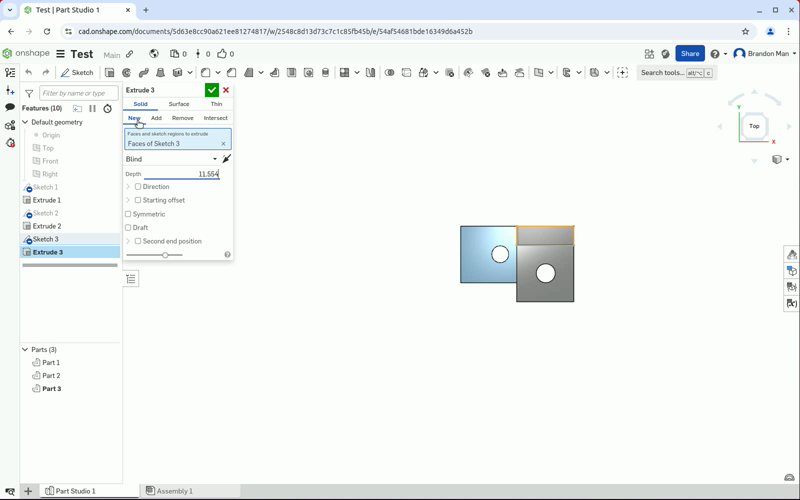
key(enter)
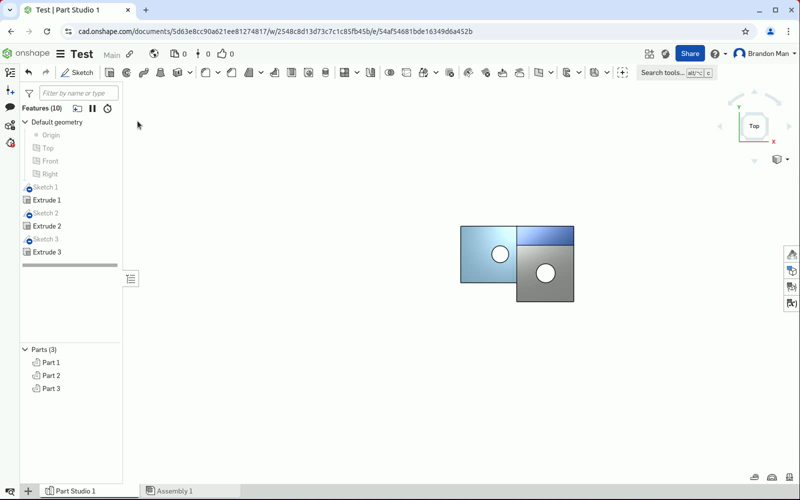
key(shift+h)
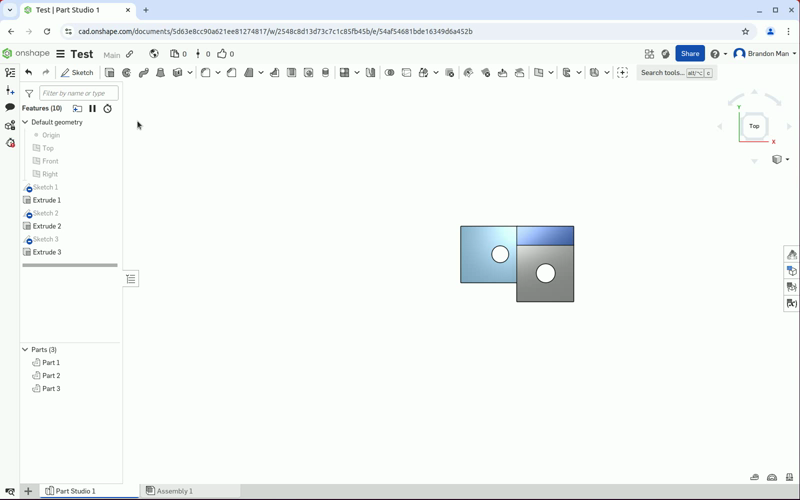
key(shift+h)
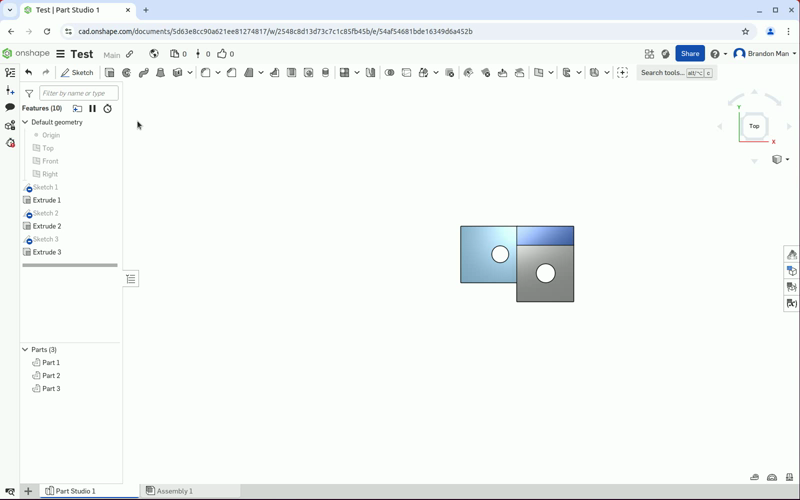
mouse_move(73, 189)
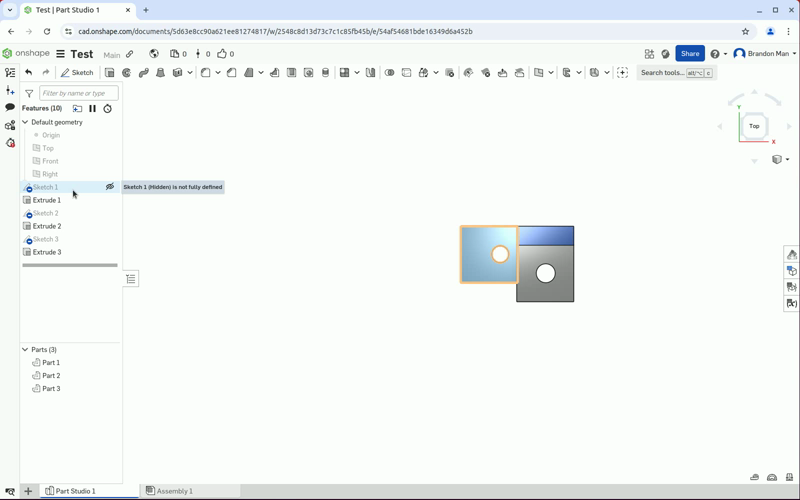
click(73, 189)
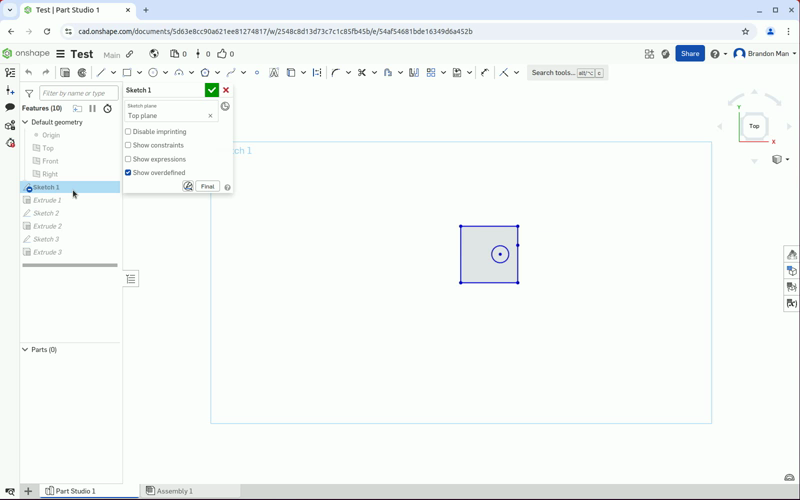
mouse_move(229, 92)
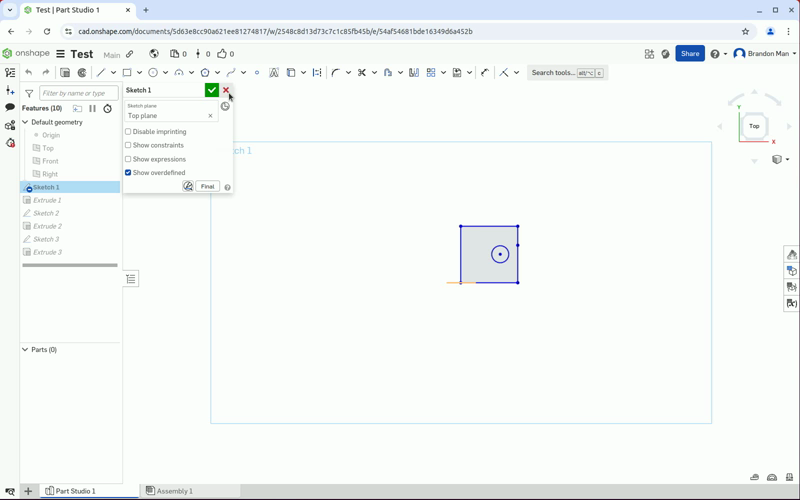
click(229, 92)
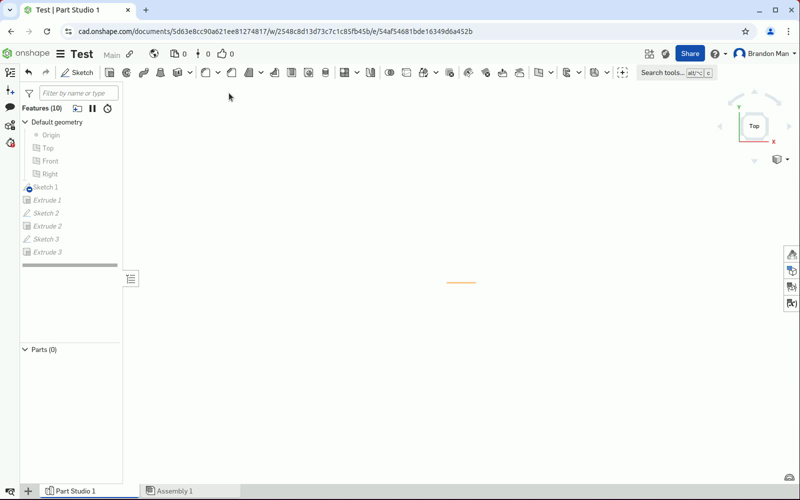
mouse_move(73, 352)
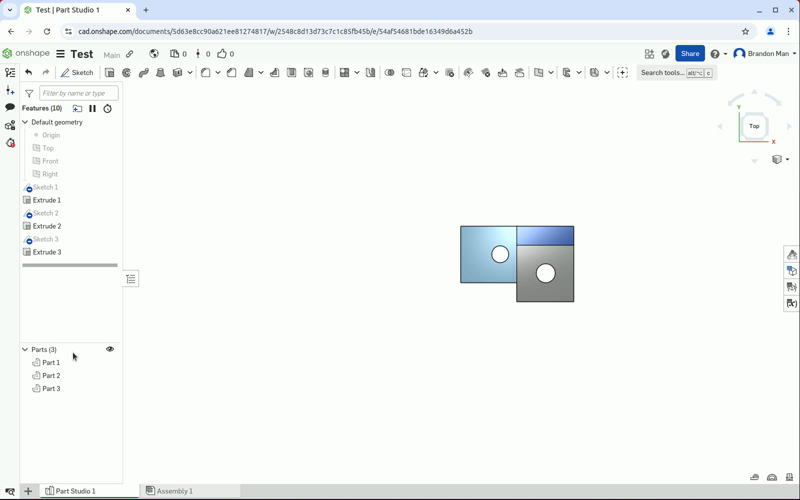
key(y)
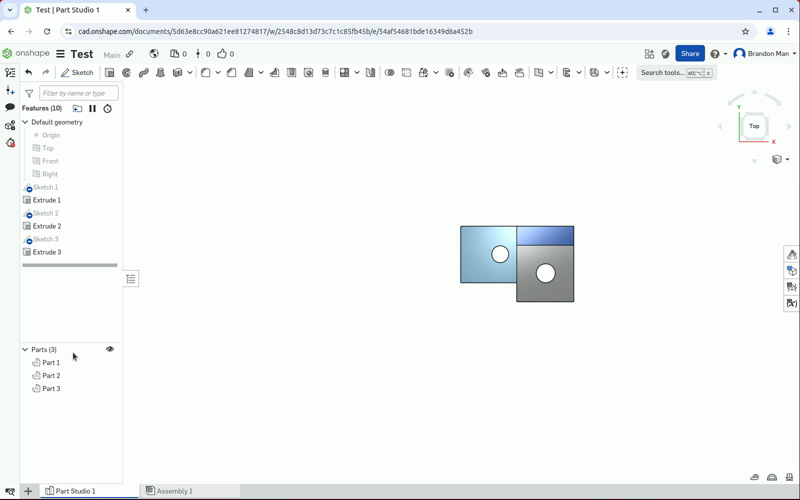
key(shift+p)
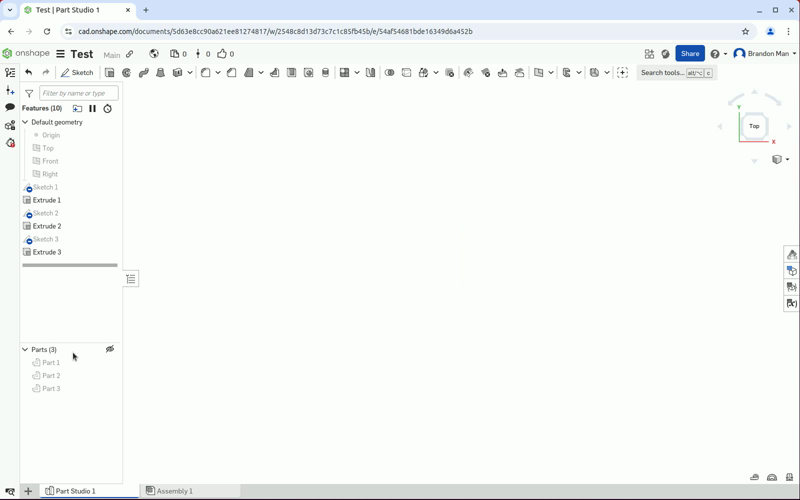
key(space)
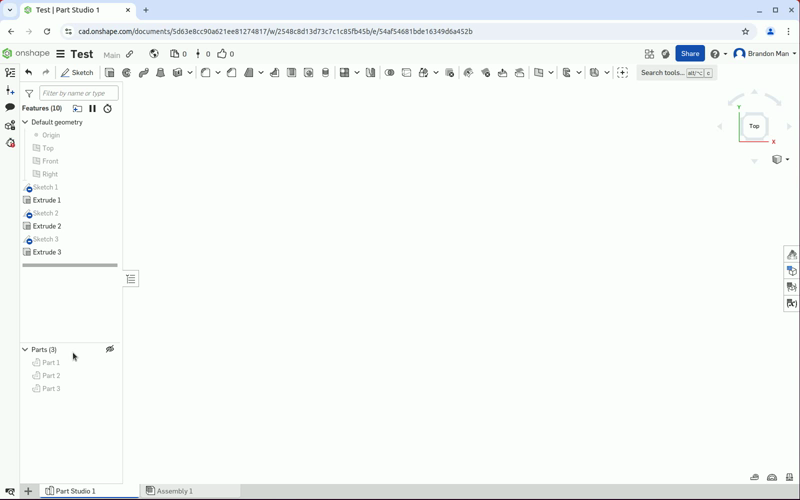
key_down(shift)
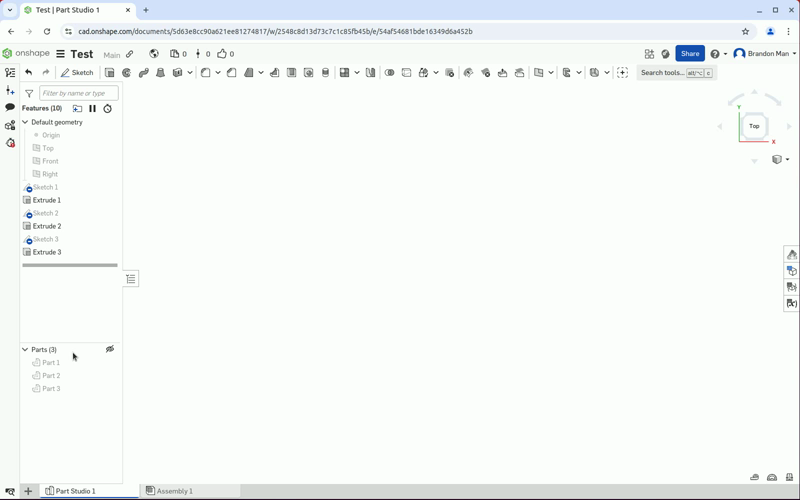
key(up)
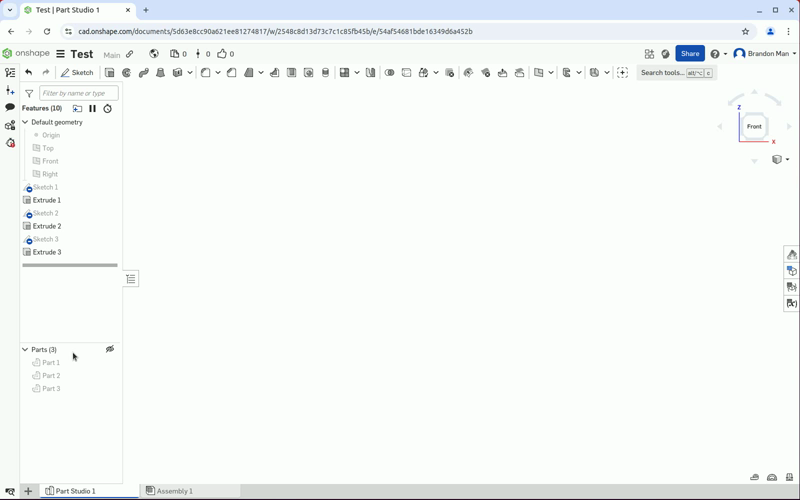
key_up(shift)
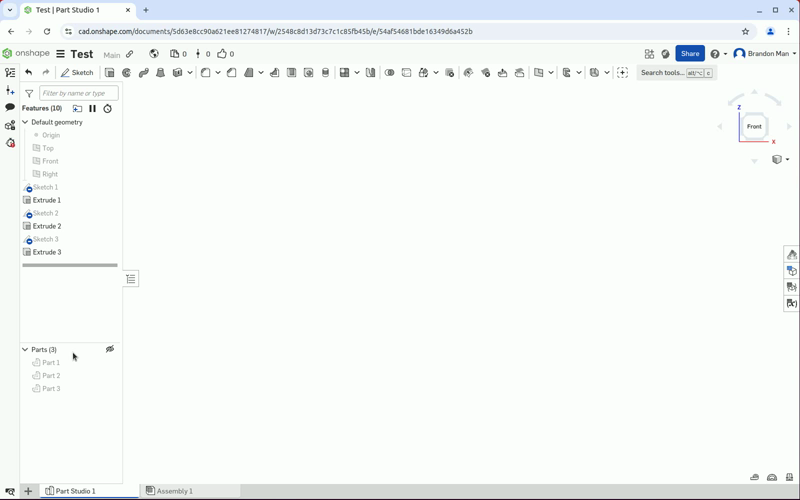
key(space)
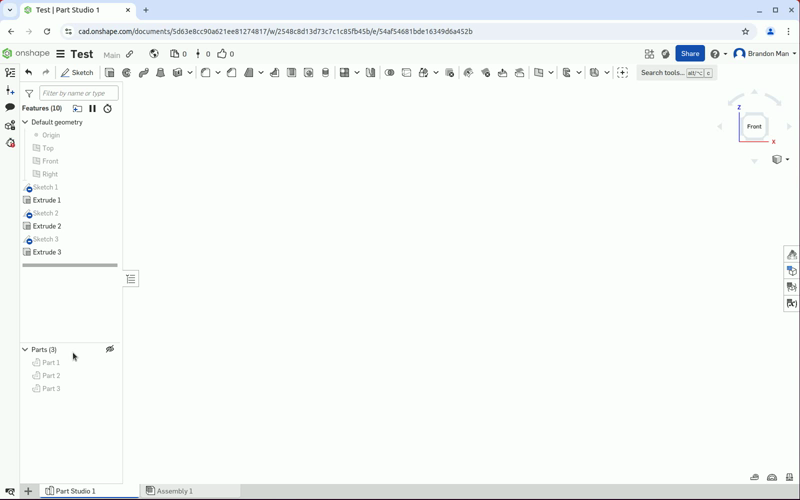
key_down(shift)
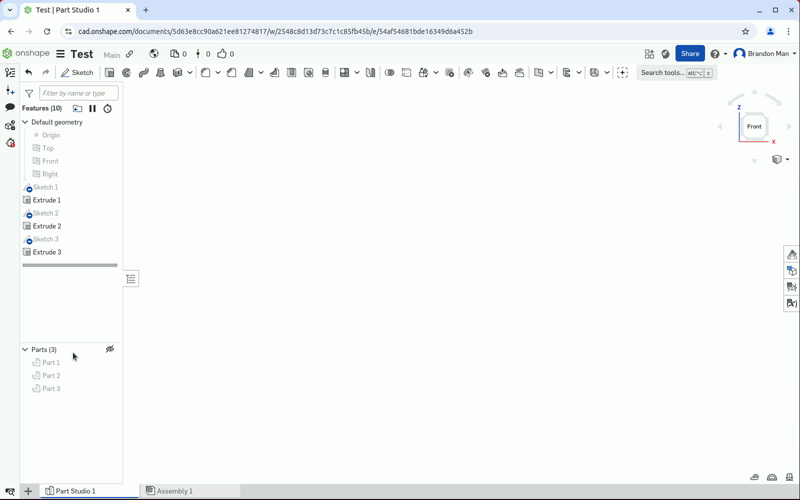
key(left)
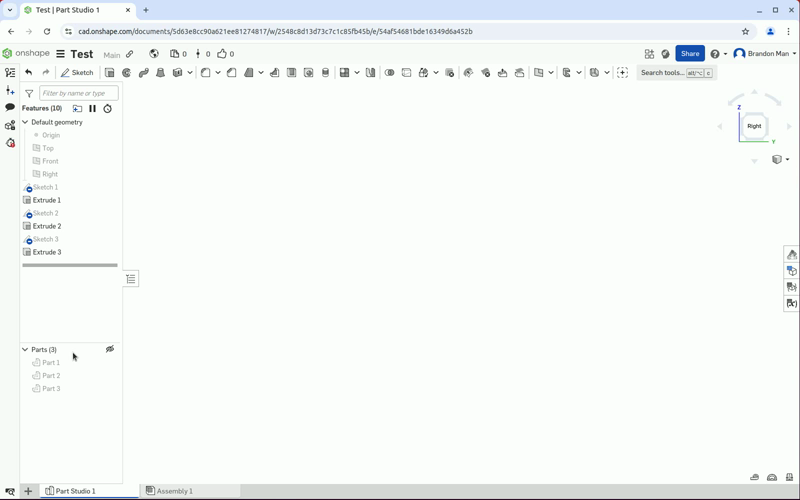
key_up(shift)
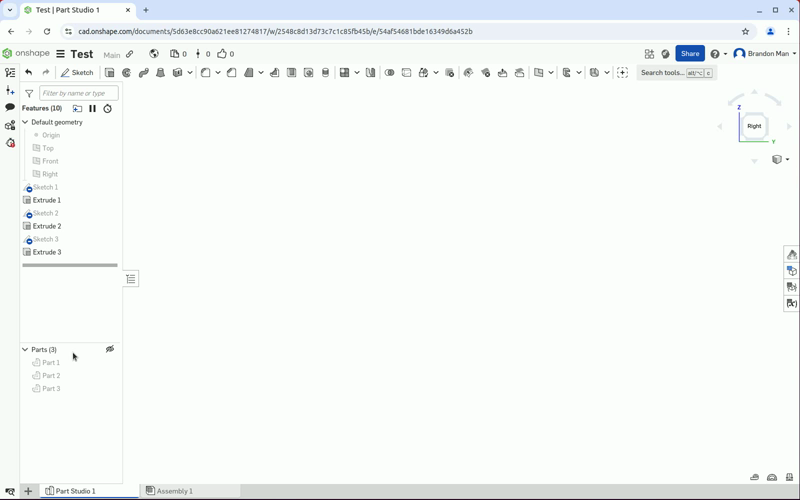
mouse_move(73, 352)
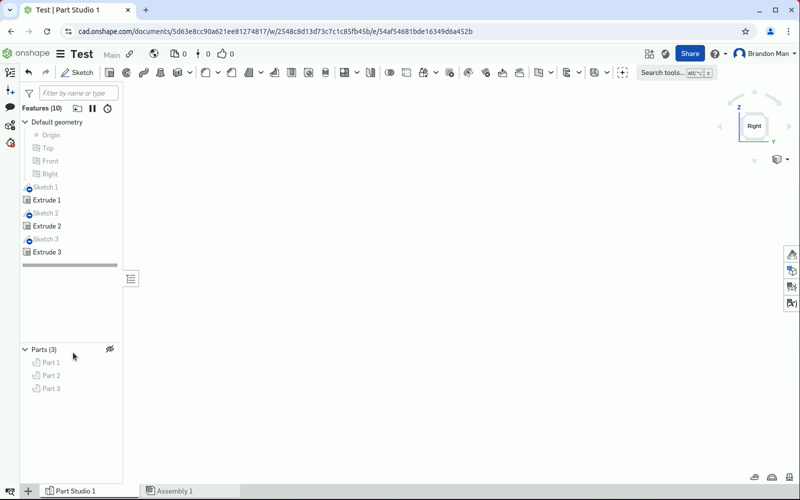
key(shift+y)
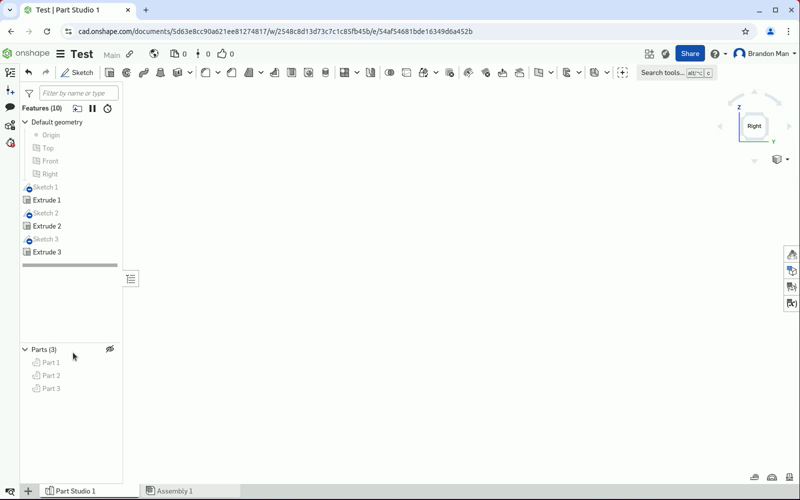
key(shift+s)
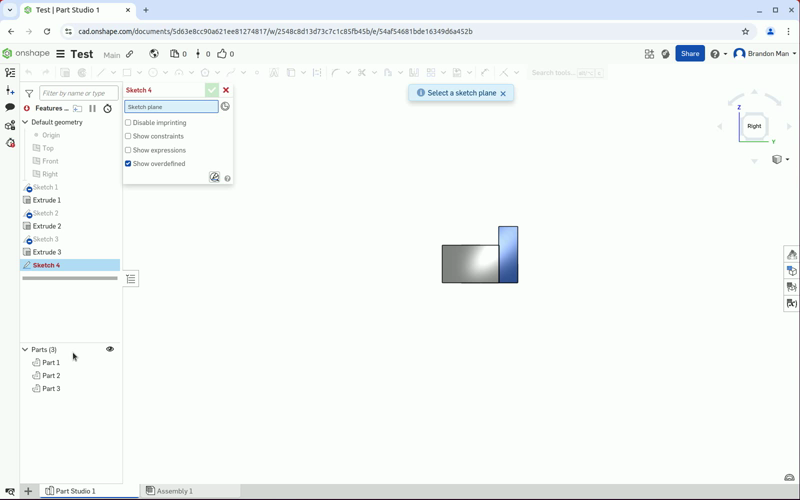
mouse_move(73, 176)
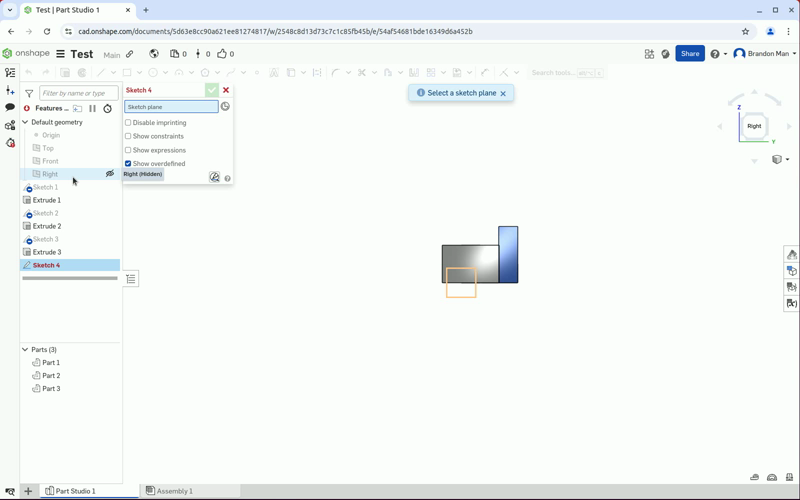
click(73, 176)
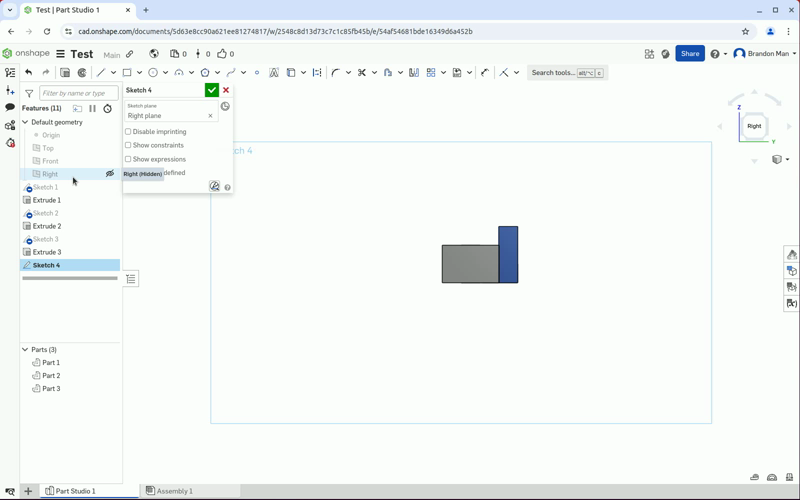
mouse_move(73, 352)
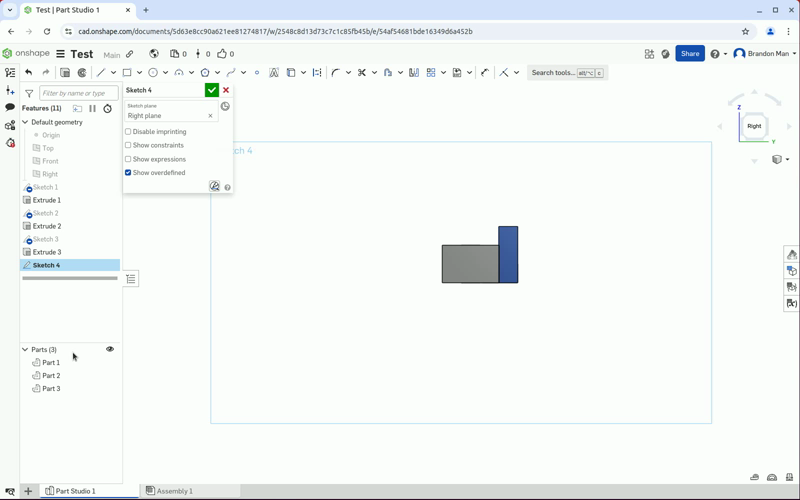
key(y)
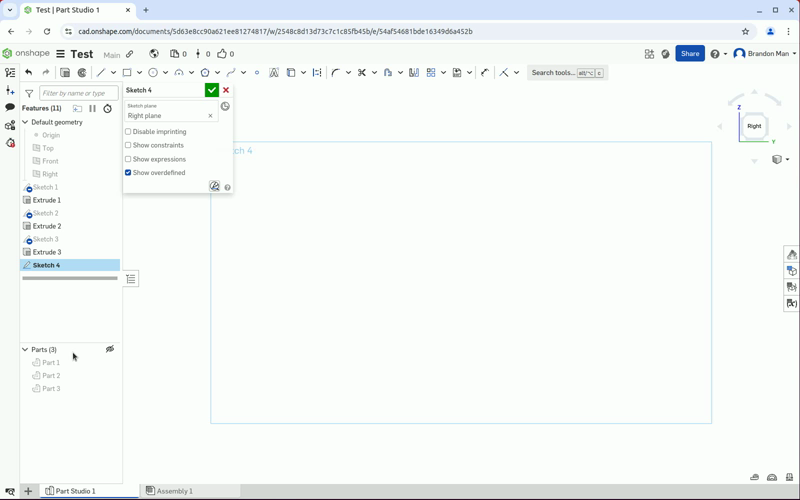
key(l)
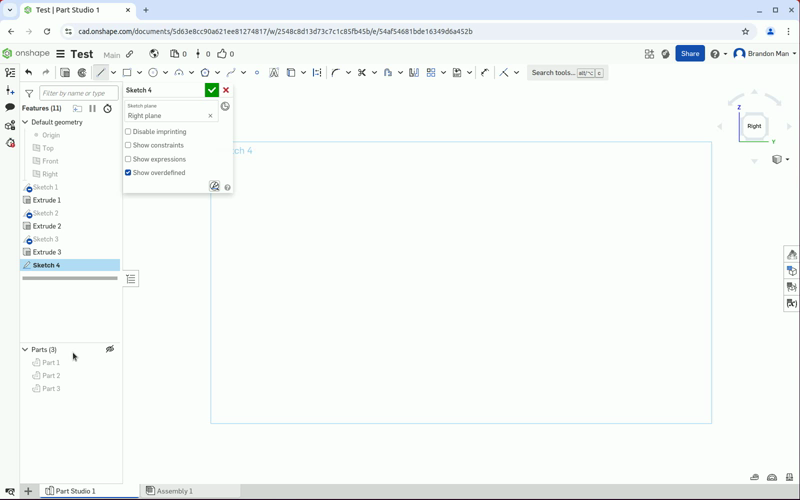
key_down(shift)
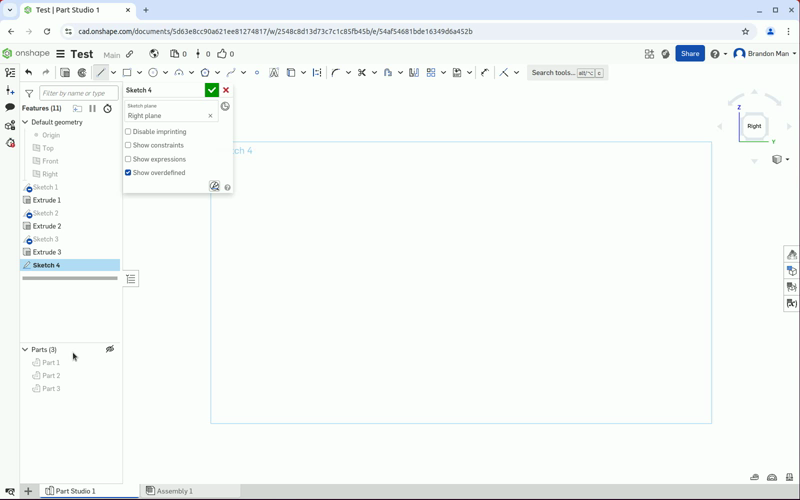
mouse_move(460, 301)
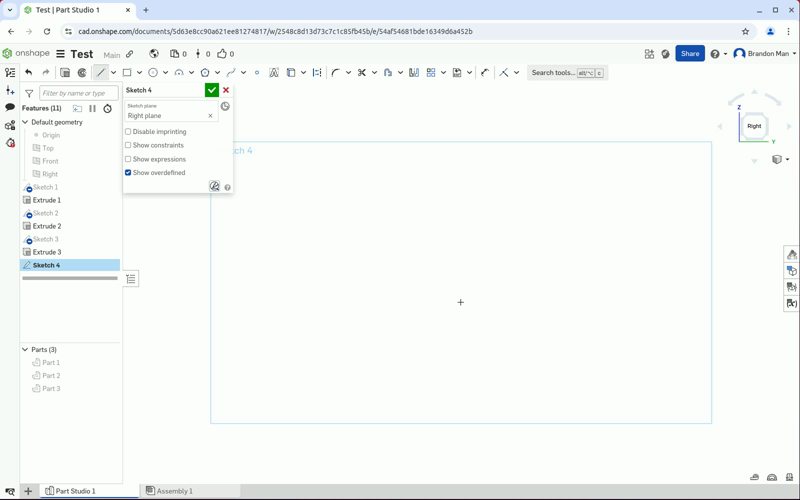
click(460, 301)
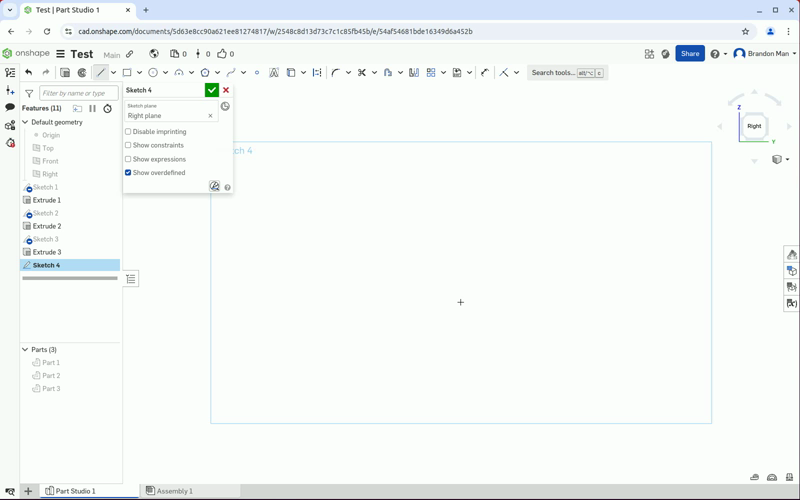
key_up(shift)
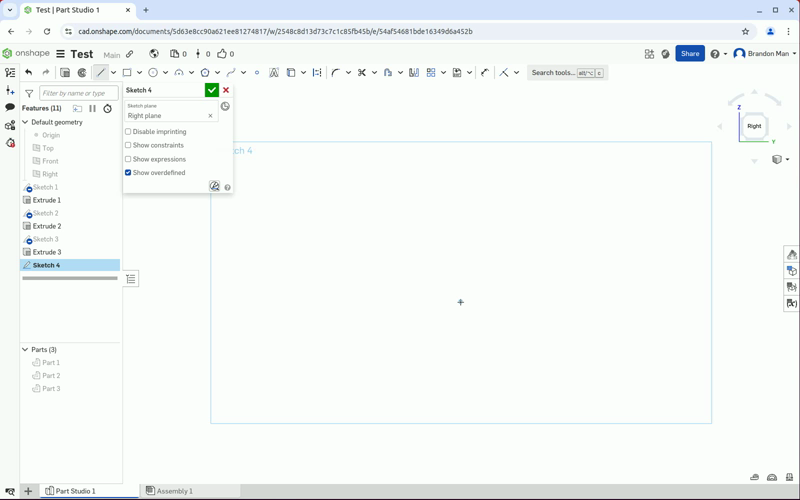
key_down(shift)
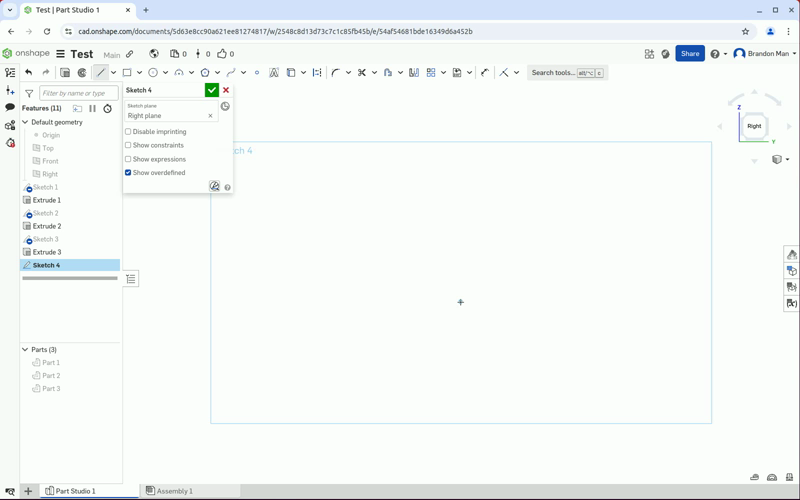
mouse_move(490, 301)
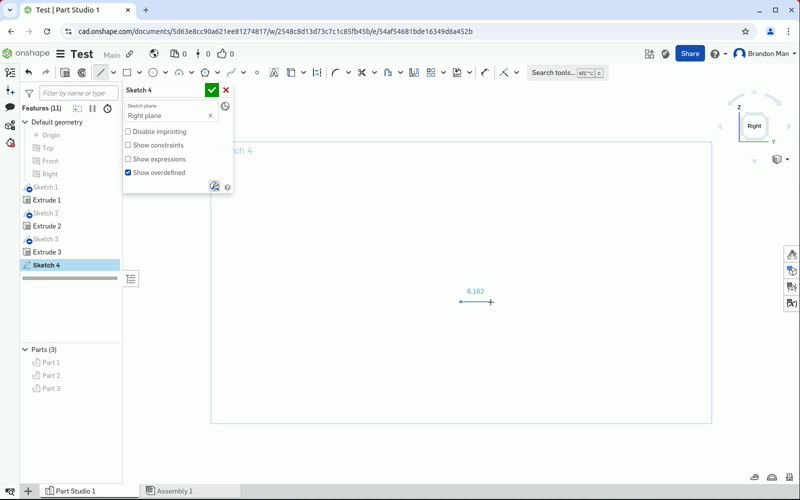
mouse_move(517, 301)
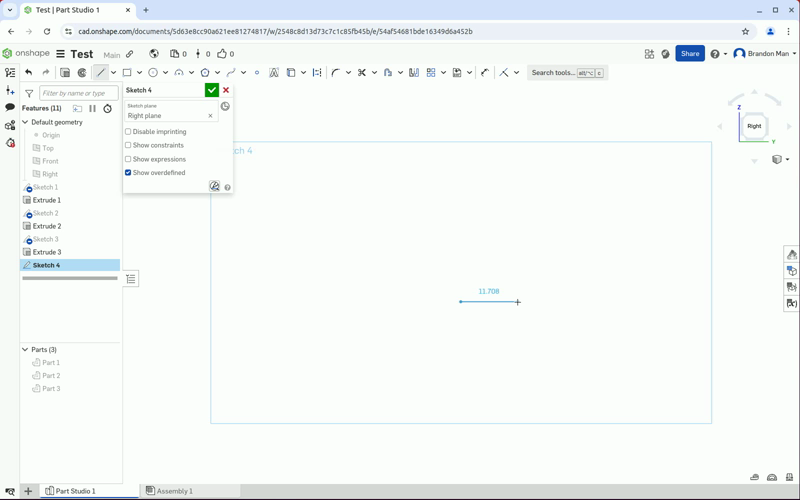
click(517, 301)
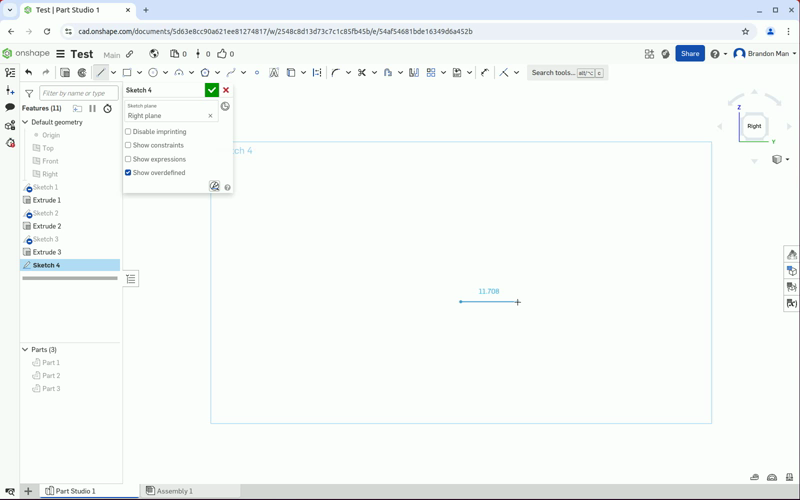
key_up(shift)
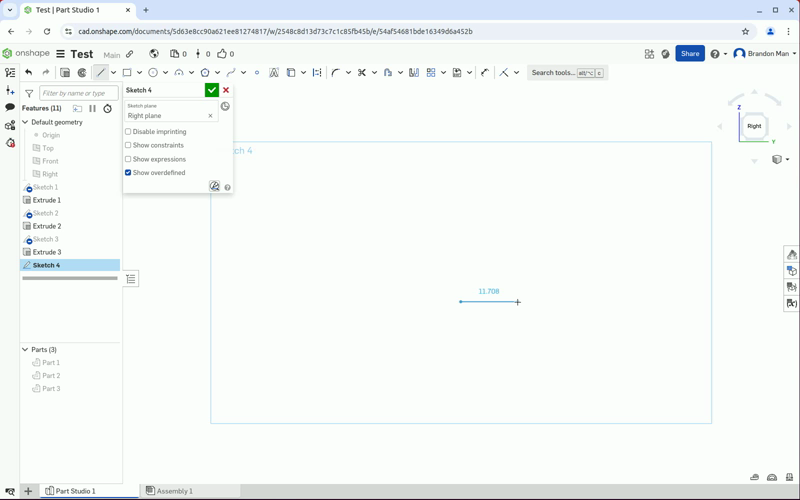
key_down(shift)
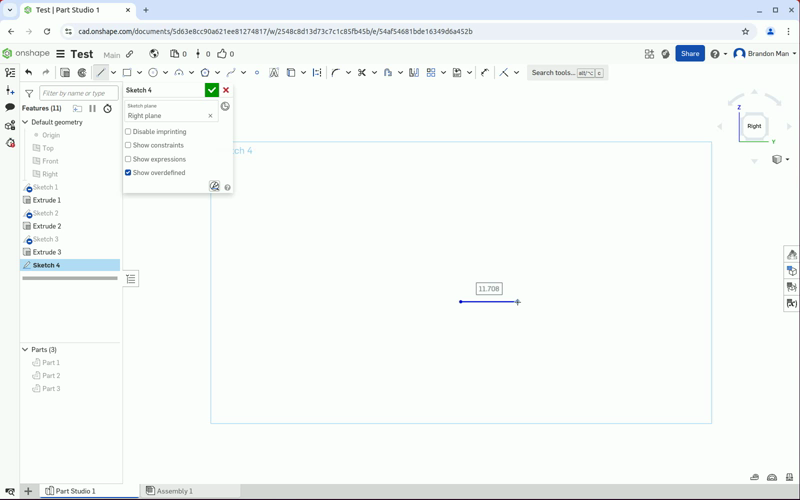
mouse_move(547, 301)
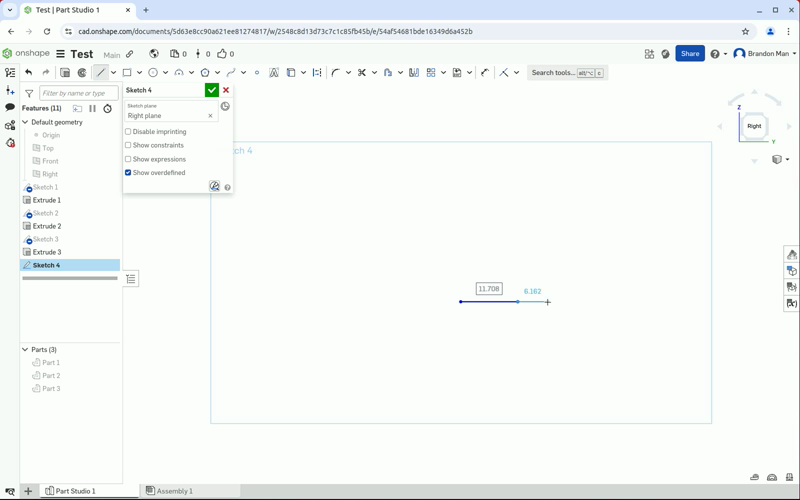
mouse_move(517, 282)
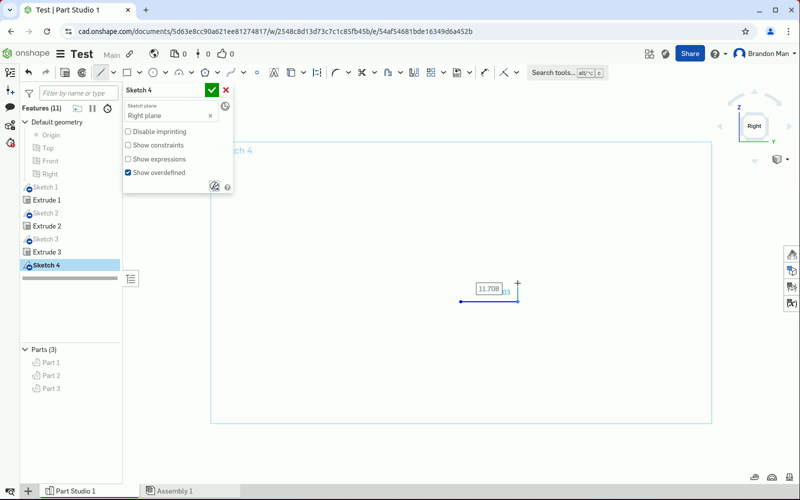
click(517, 282)
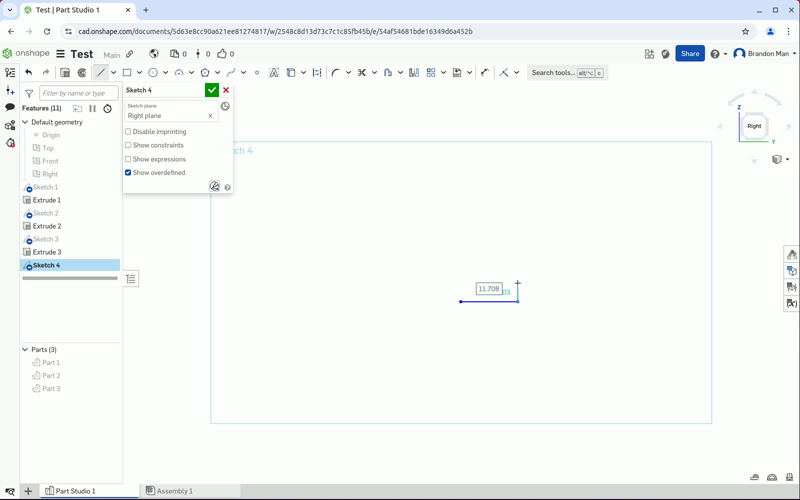
key_up(shift)
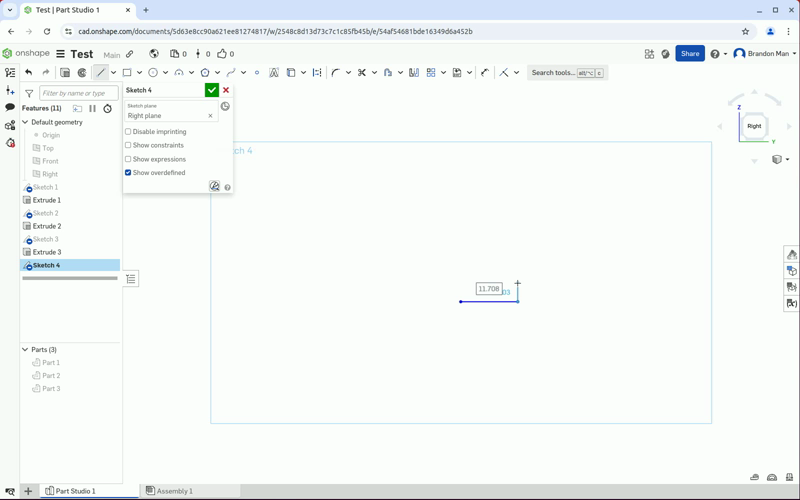
key_down(shift)
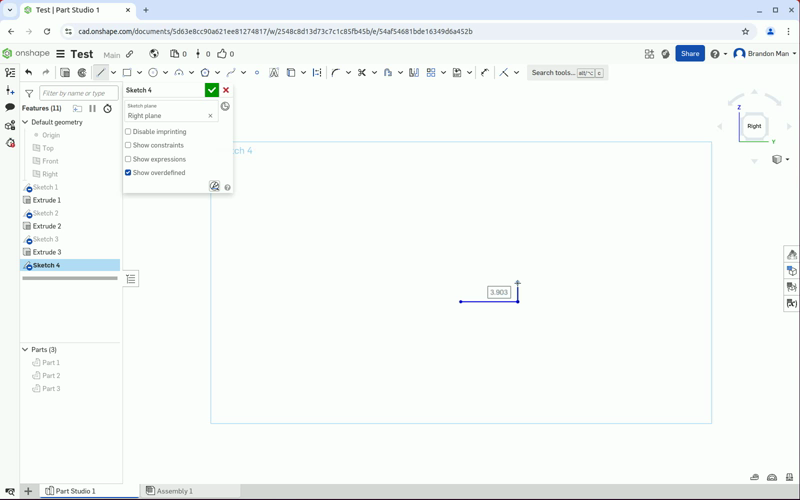
mouse_move(547, 282)
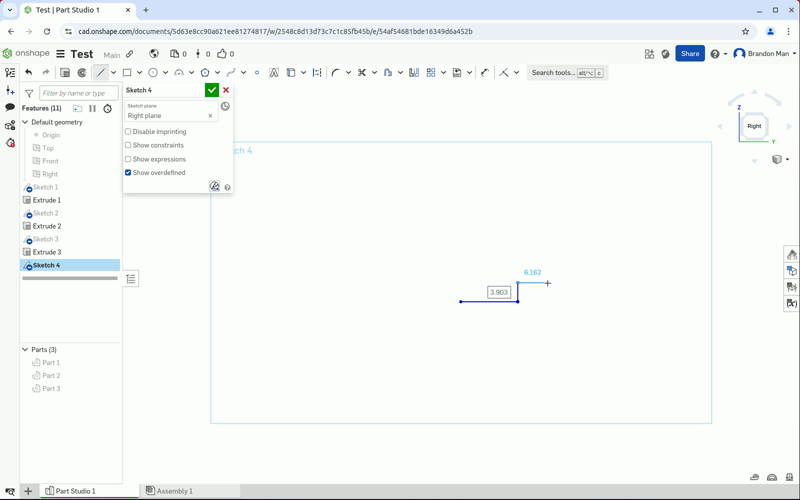
mouse_move(460, 282)
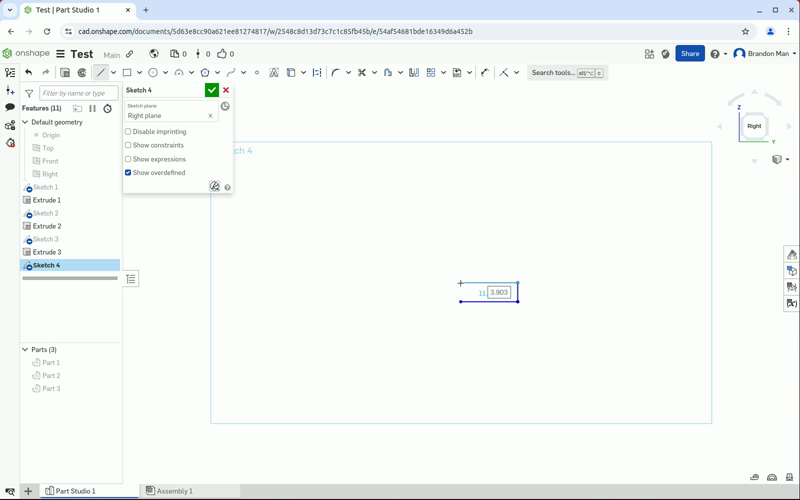
click(460, 282)
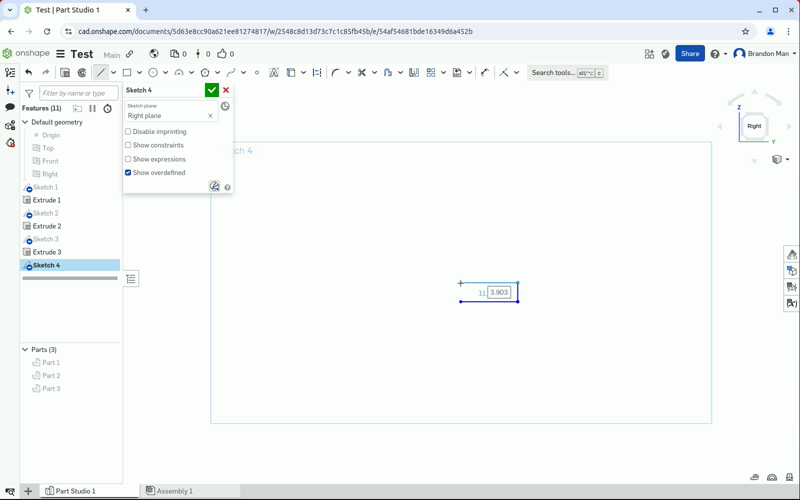
key_up(shift)
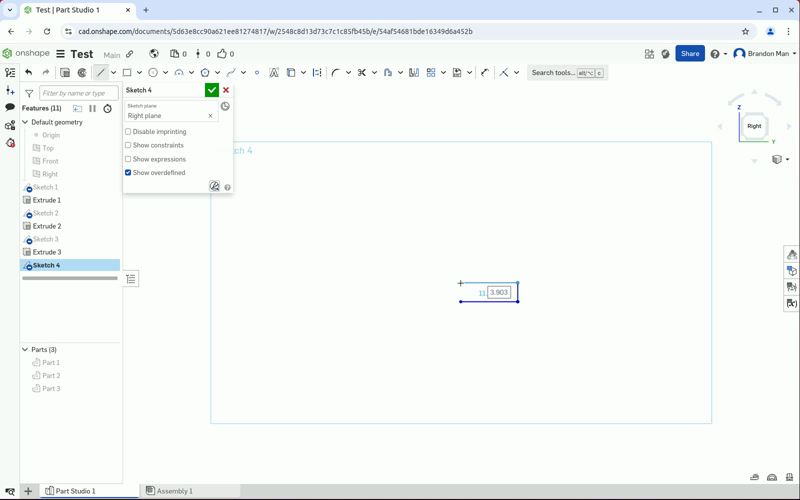
mouse_move(490, 282)
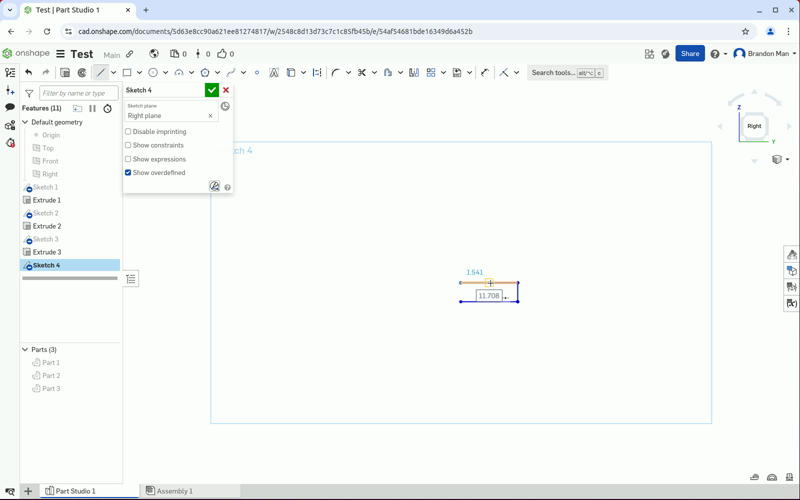
key_down(shift)
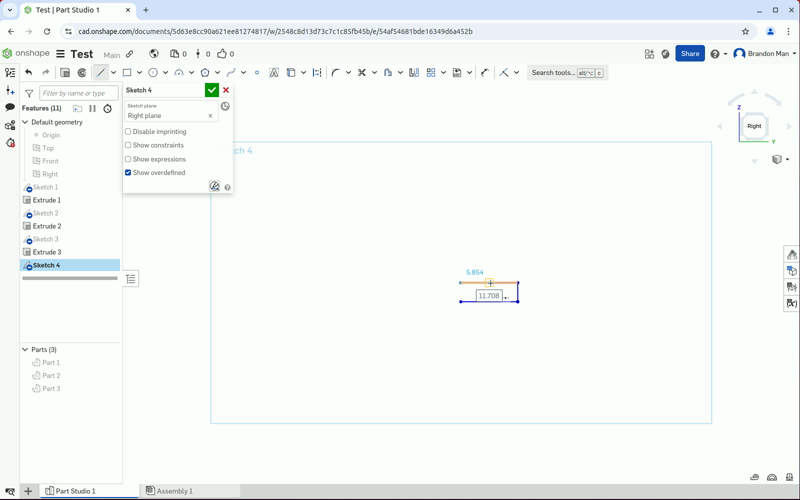
mouse_move(460, 301)
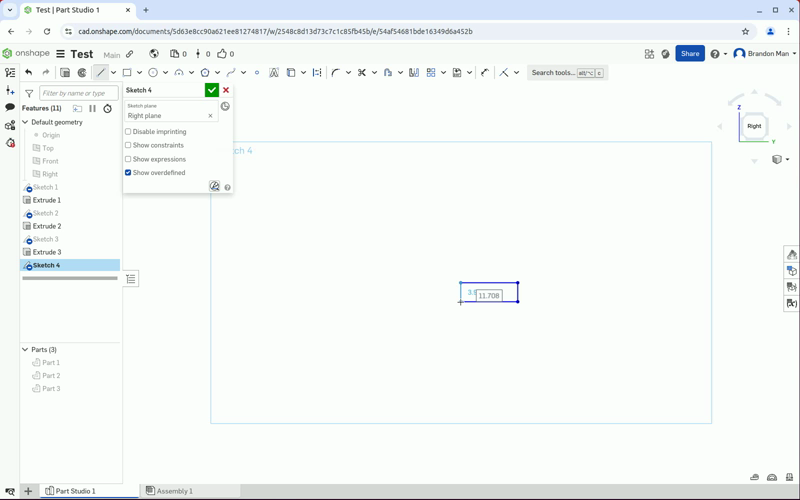
key_up(shift)
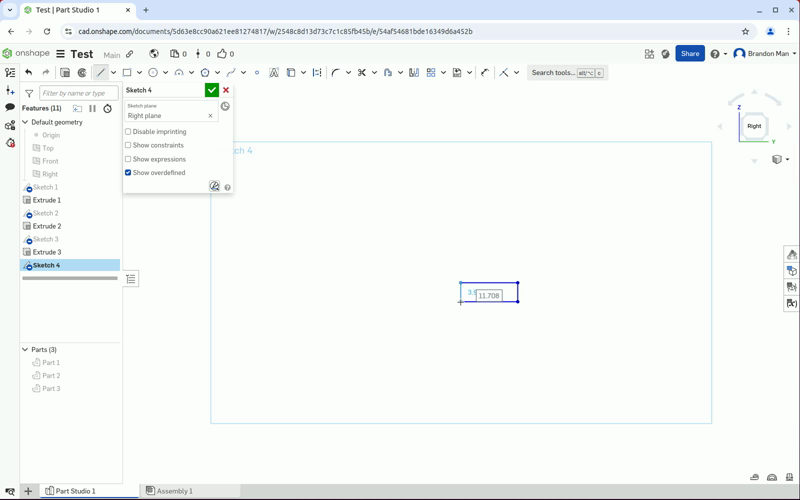
click(460, 301)
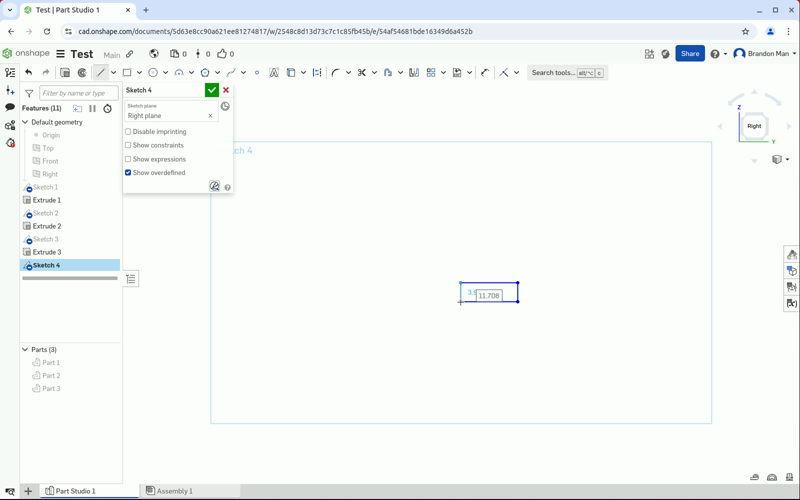
key(esc)
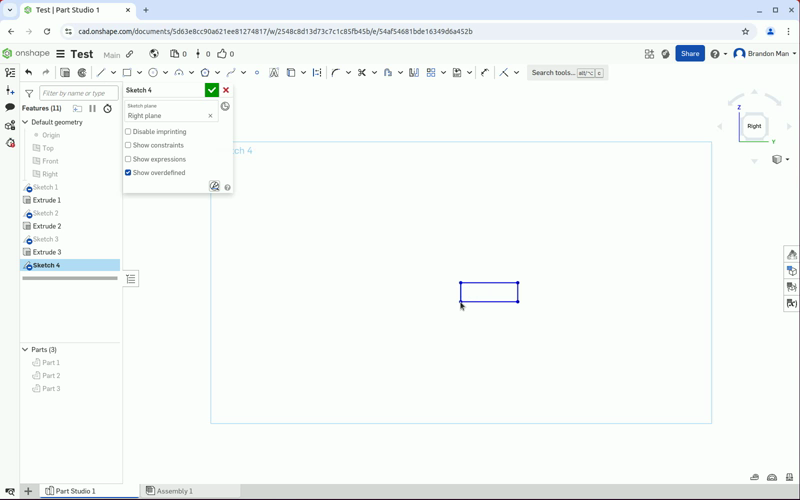
mouse_move(473, 290)
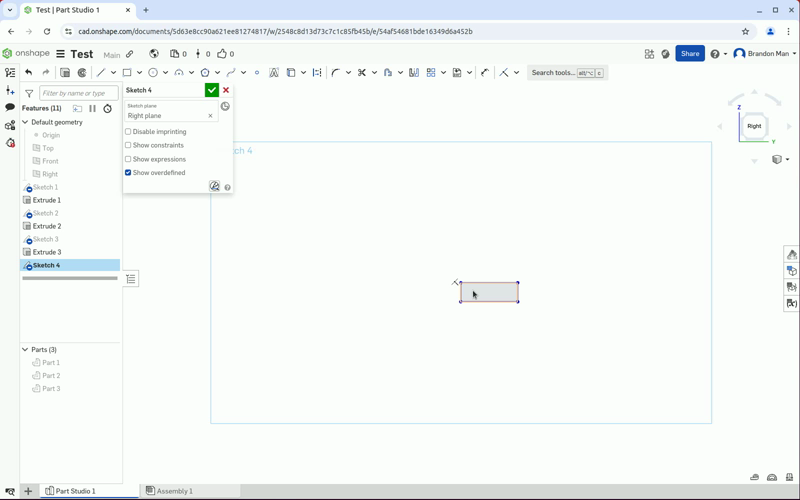
scroll(6)
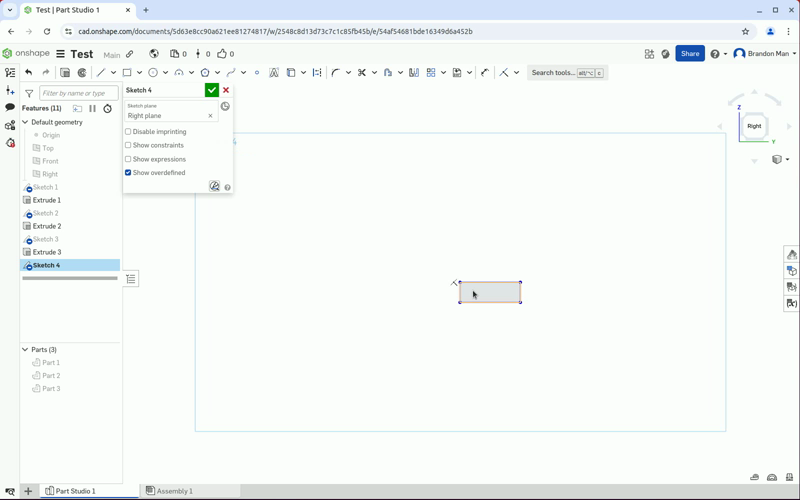
scroll(6)
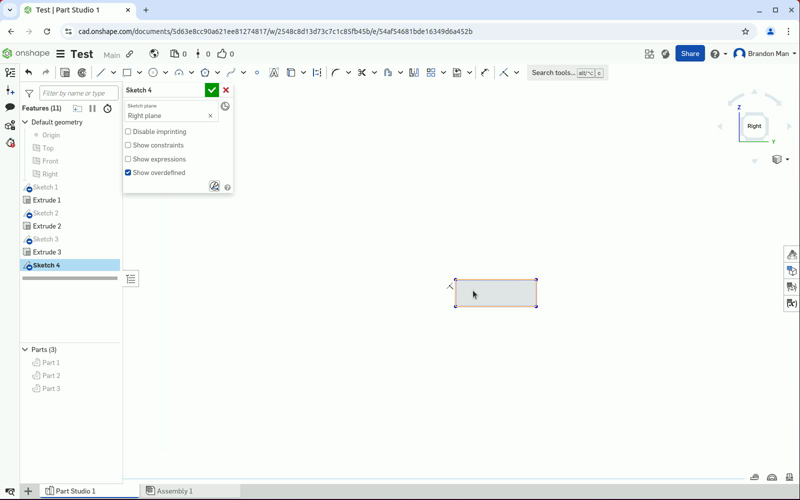
scroll(6)
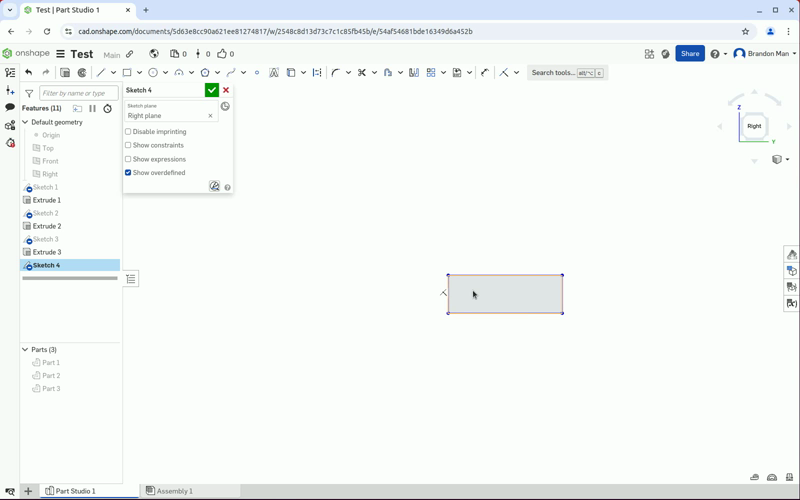
scroll(6)
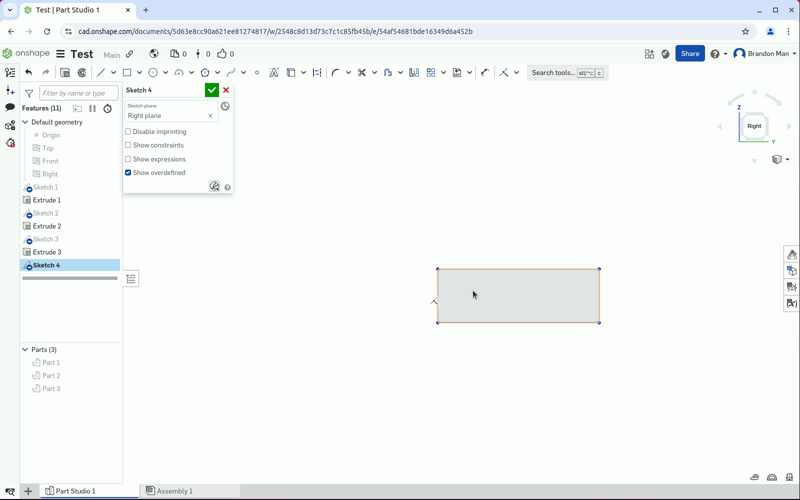
scroll(6)
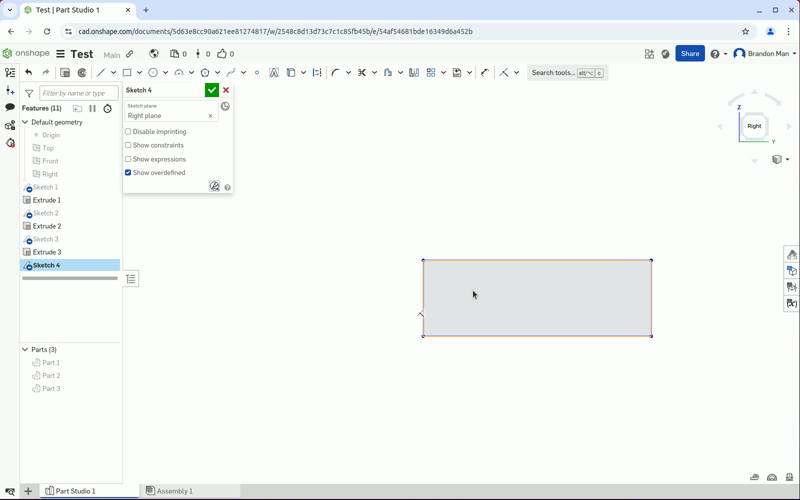
scroll(6)
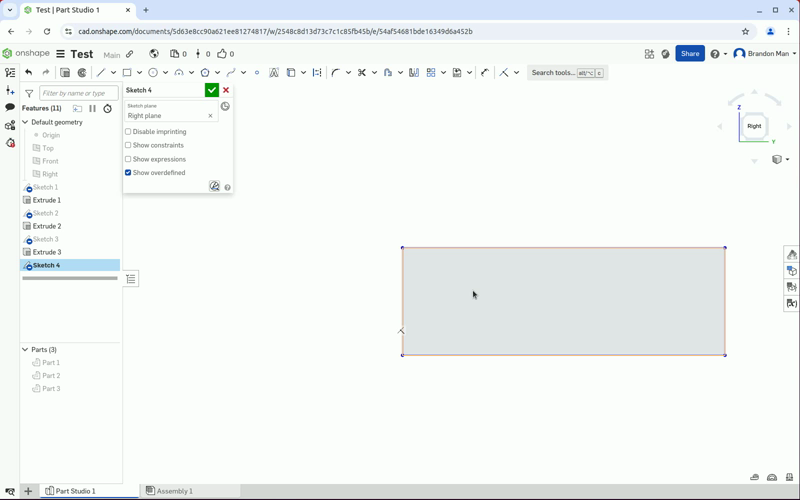
scroll(6)
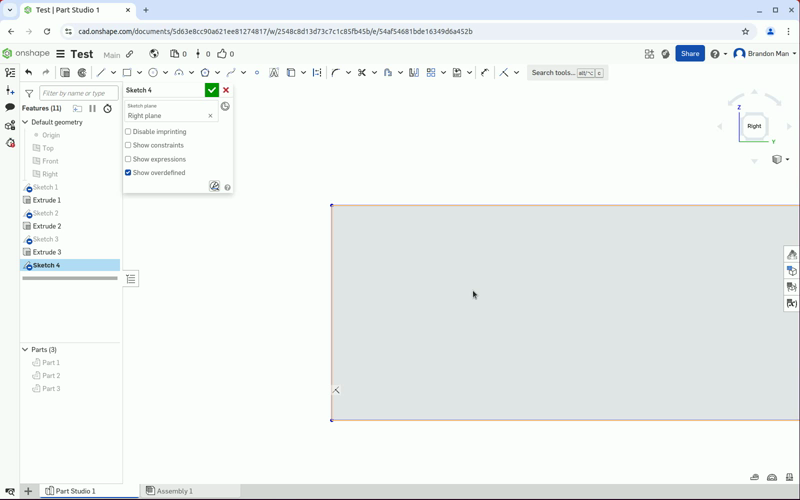
click(473, 290)
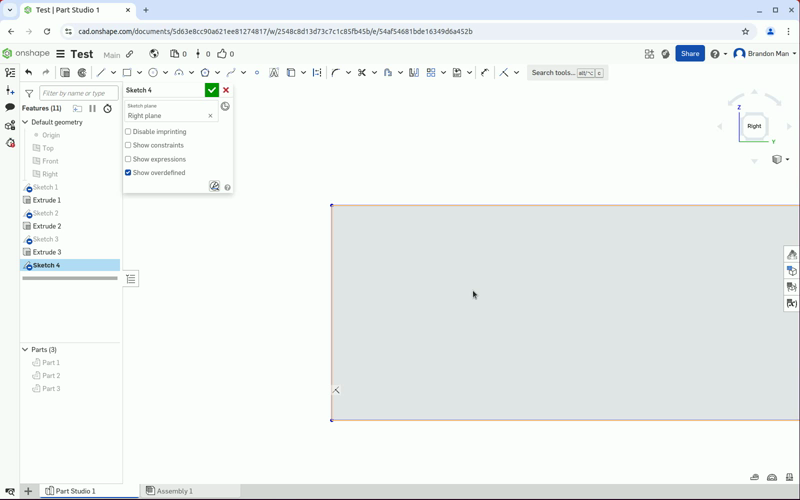
scroll(-6)
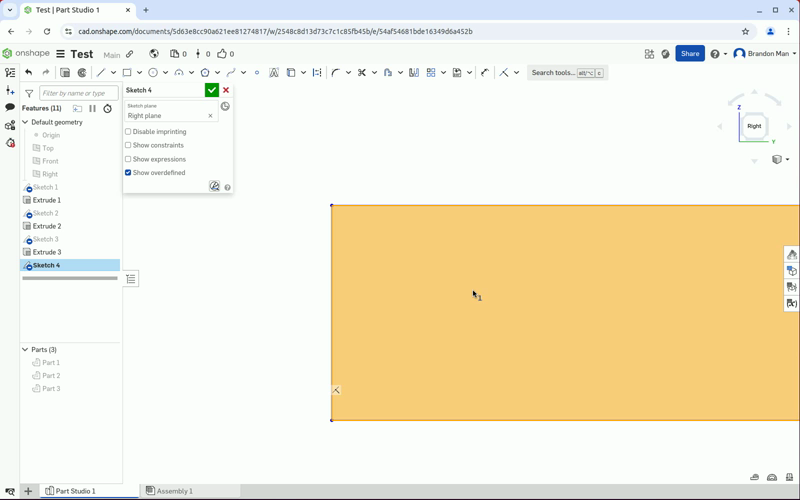
scroll(-6)
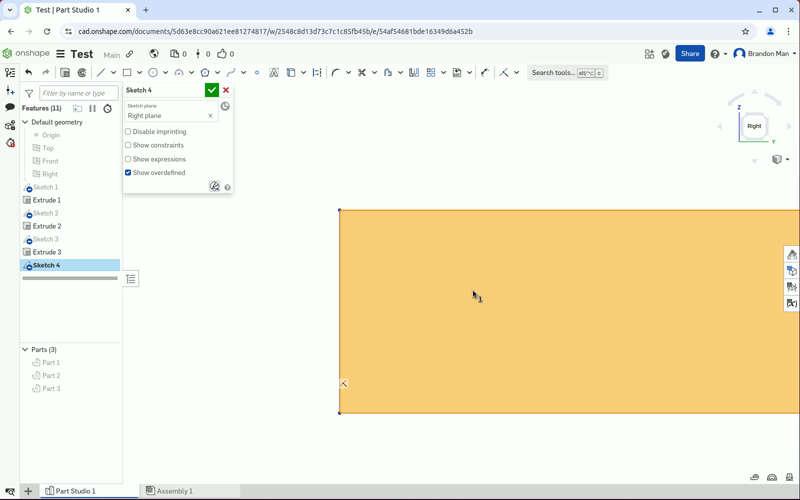
scroll(-6)
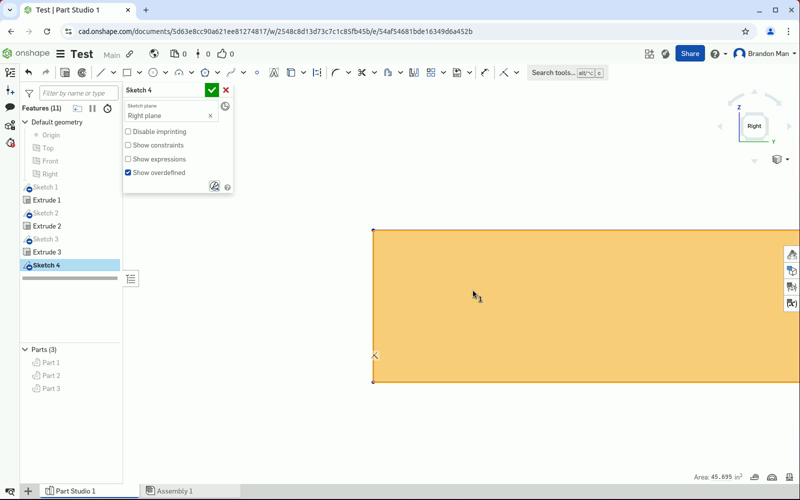
scroll(-6)
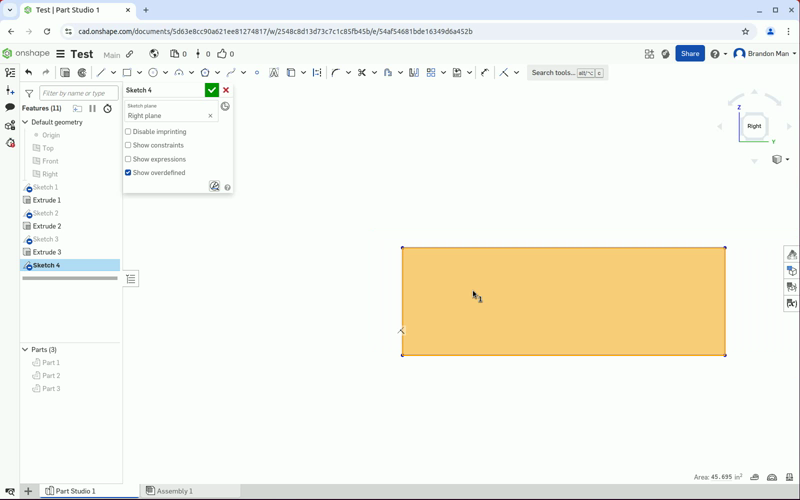
scroll(-6)
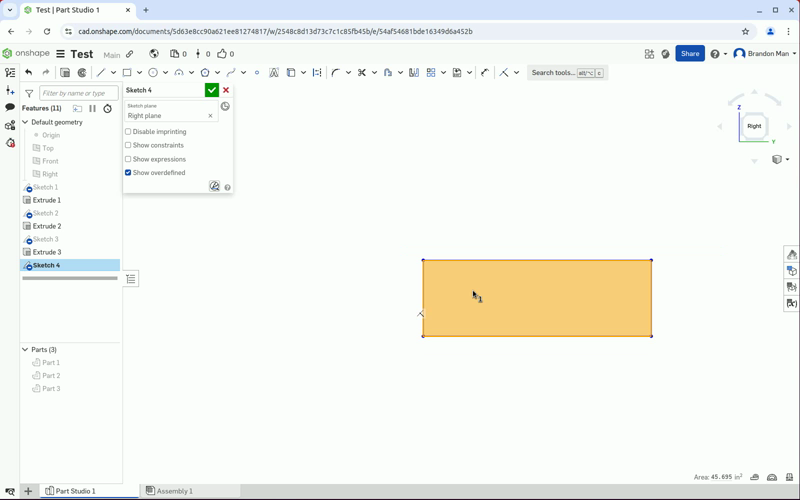
scroll(-6)
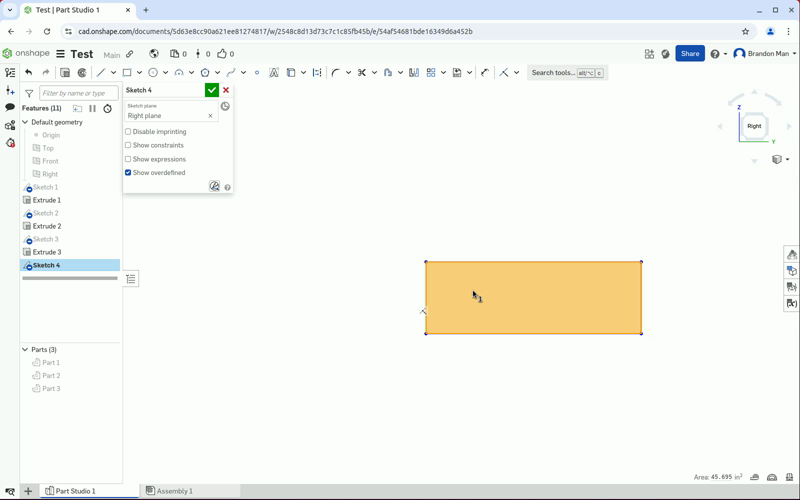
scroll(-6)
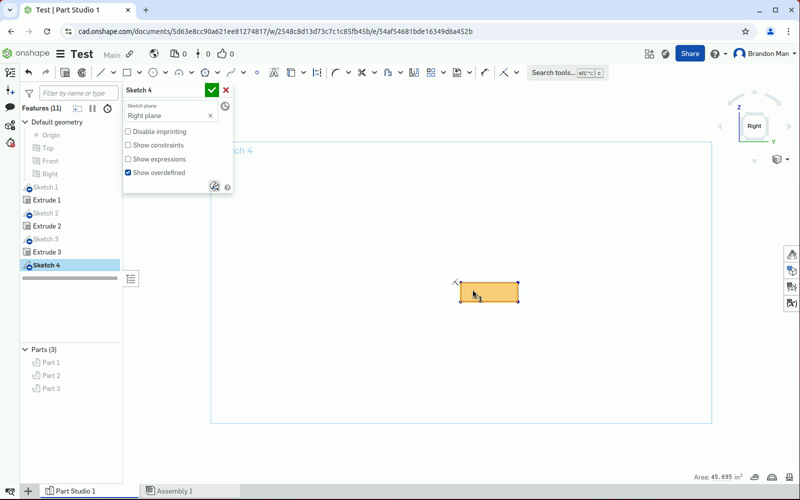
mouse_move(73, 352)
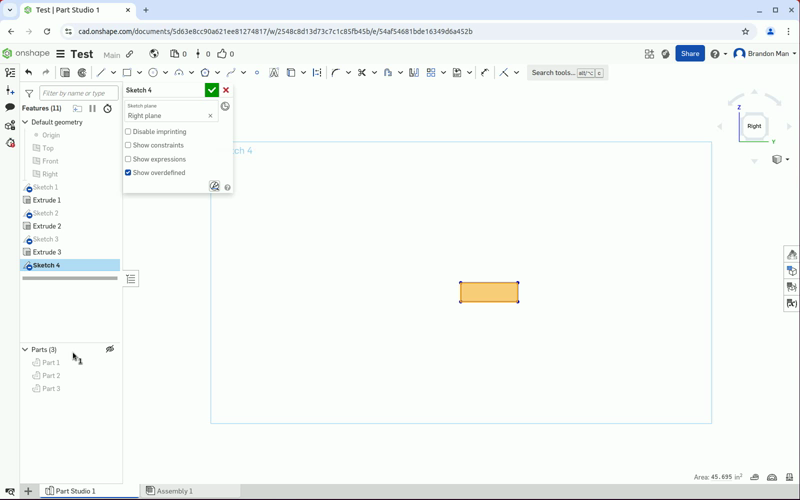
key(shift+y)
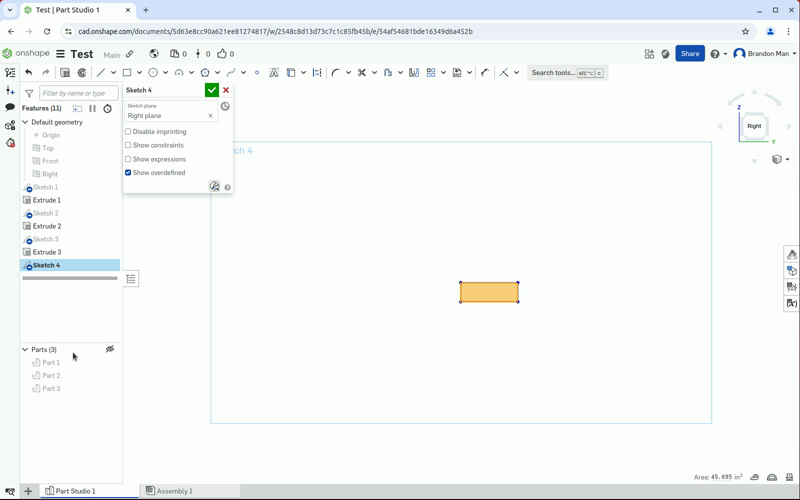
key(shift+e)
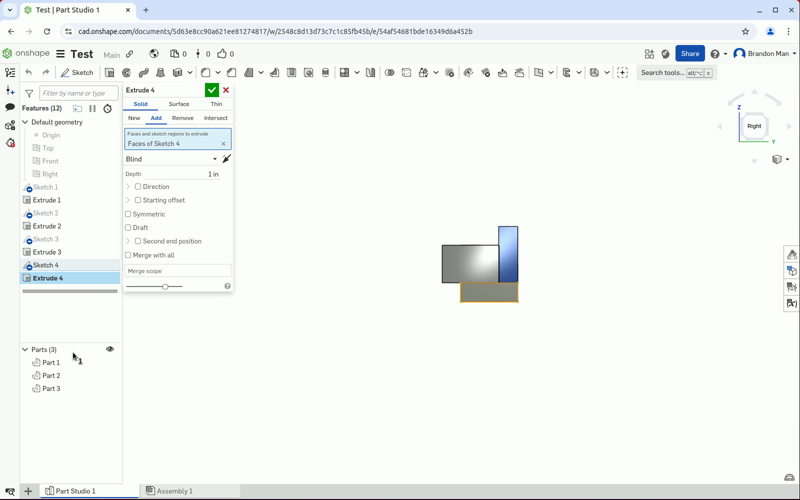
mouse_move(143, 106)
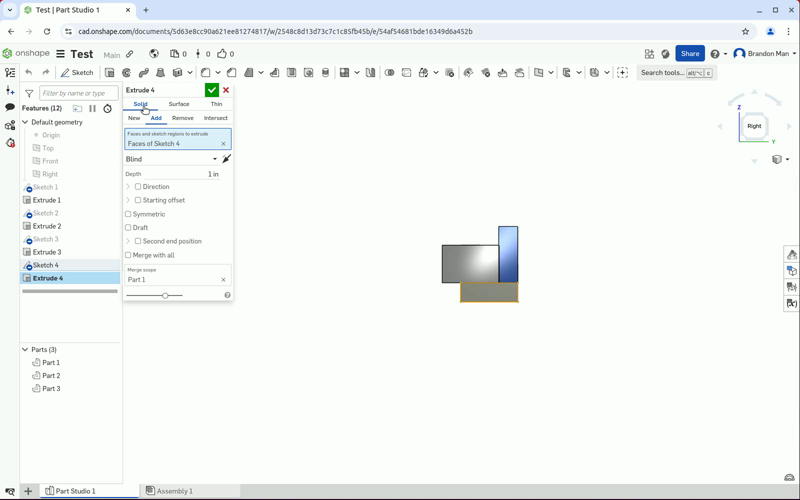
click(143, 106)
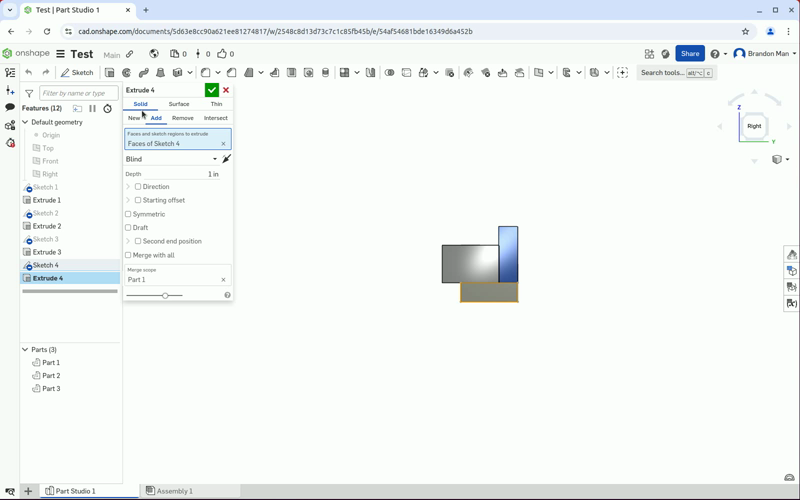
mouse_move(137, 120)
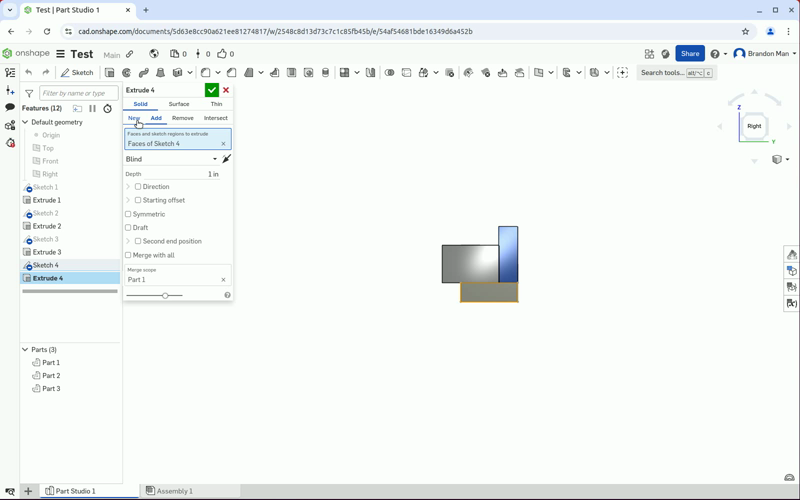
click(137, 120)
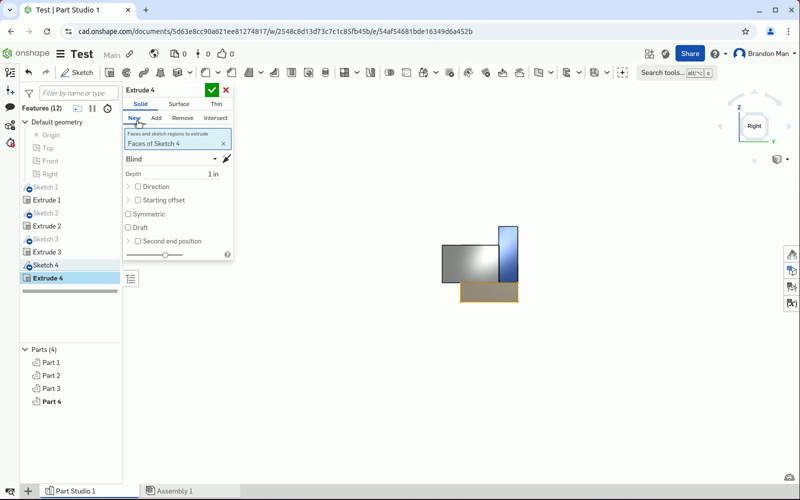
key(tab, 4)
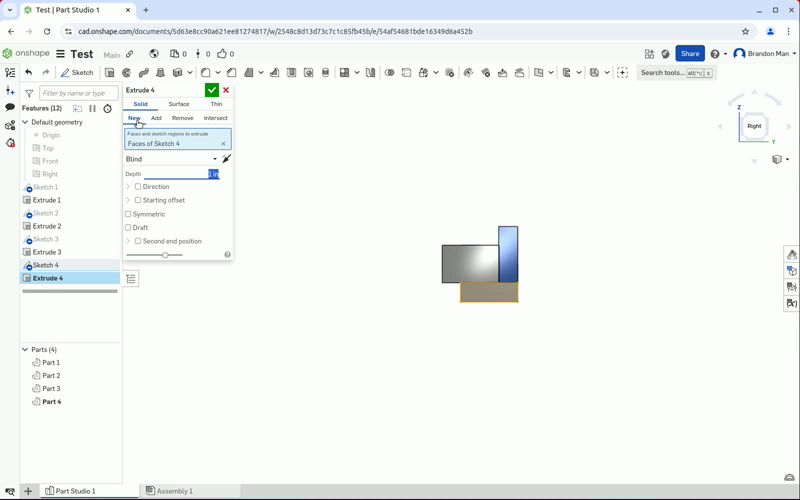
text(-3.851)
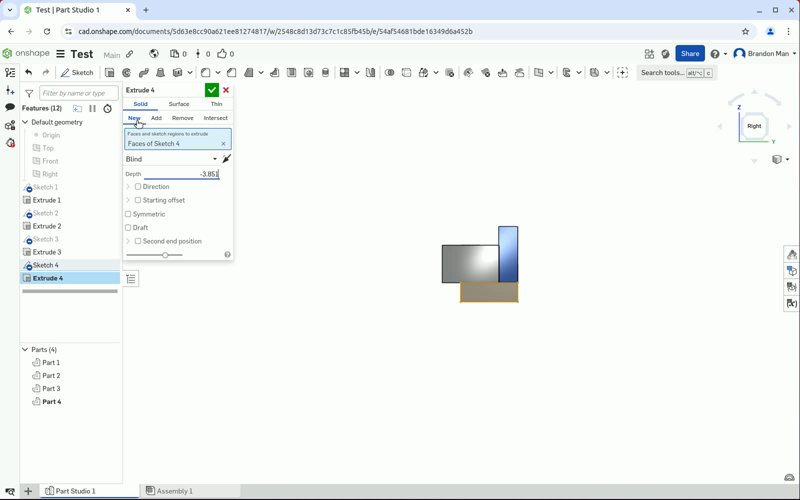
key(enter)
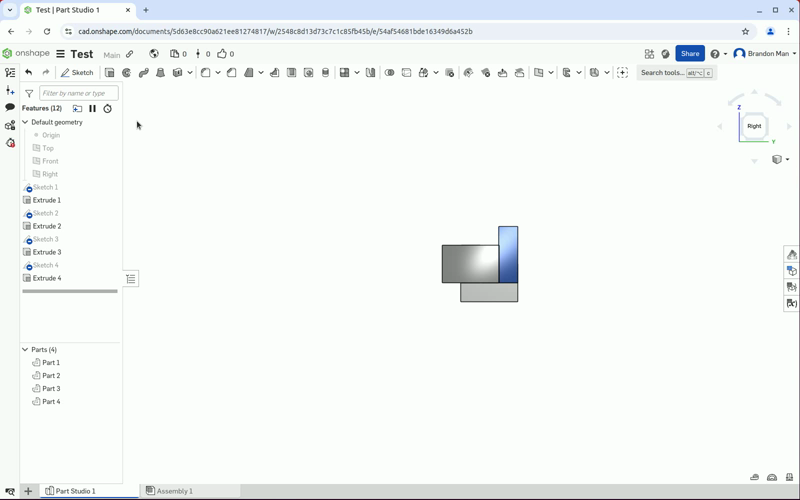
key(shift+h)
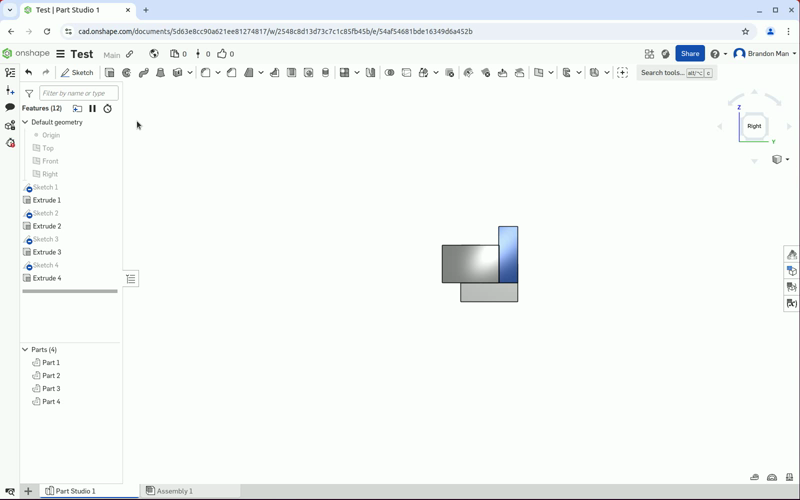
key(shift+h)
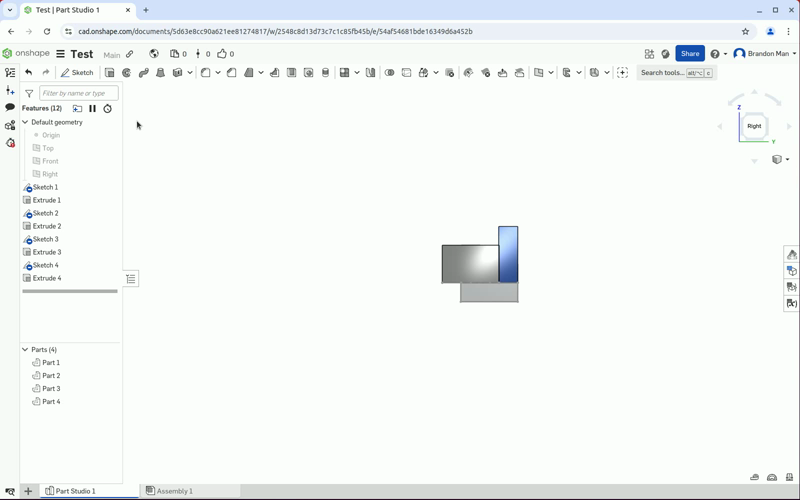
key(shift+7)
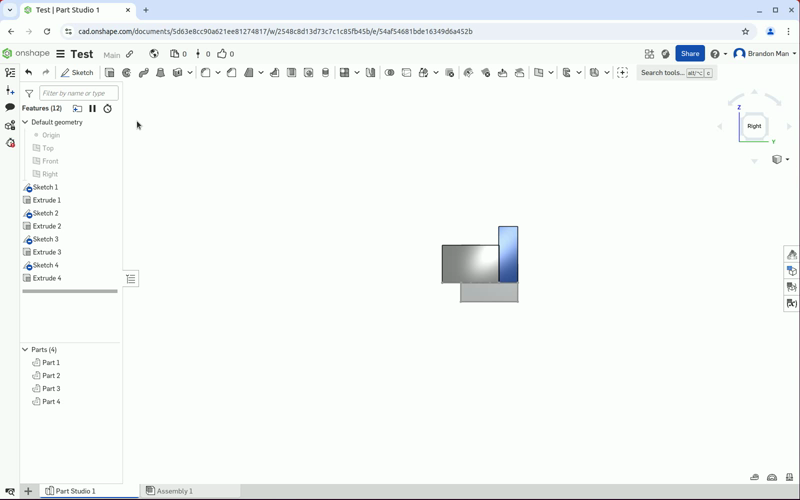
key(right, 2)
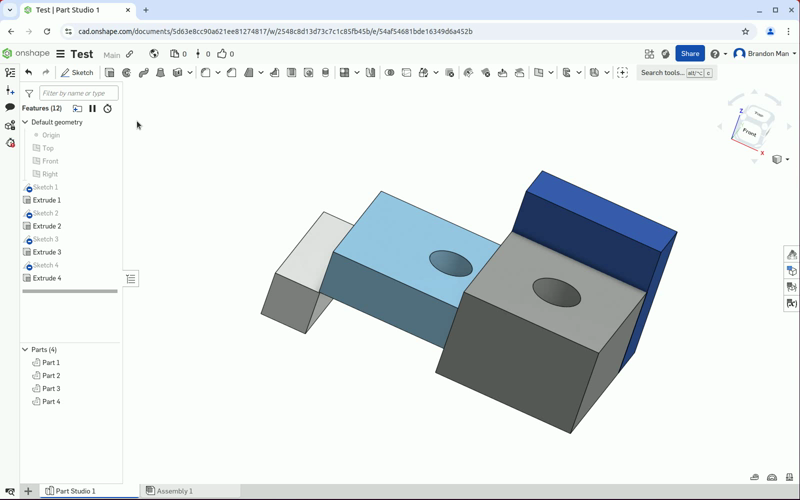
key(down, 2)
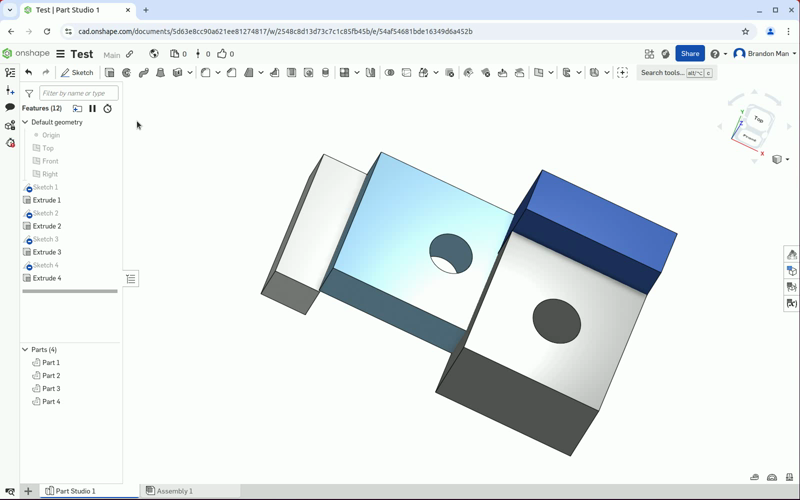
key(up, 2)
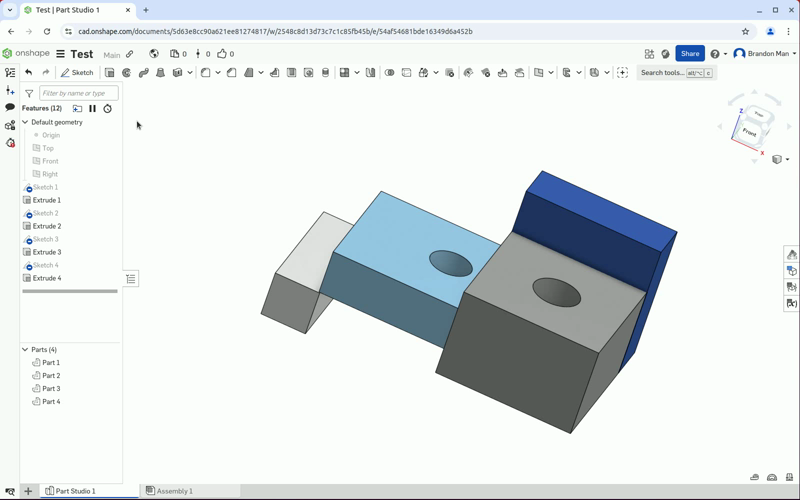
key(left, 2)
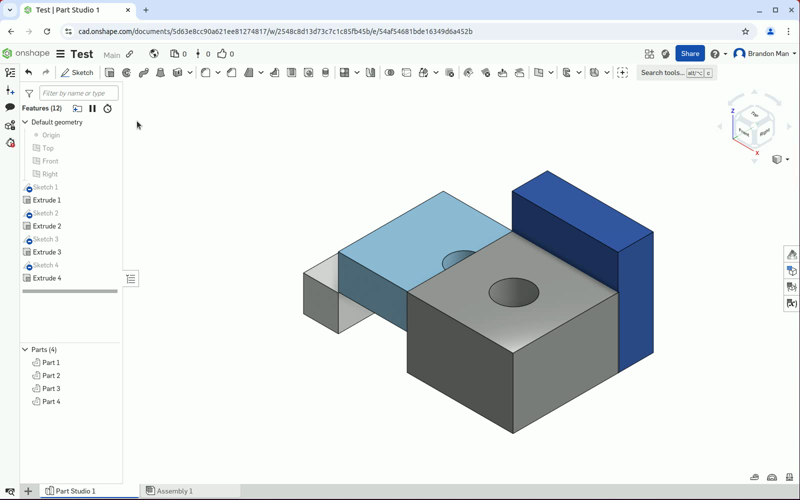
mouse_move(73, 189)
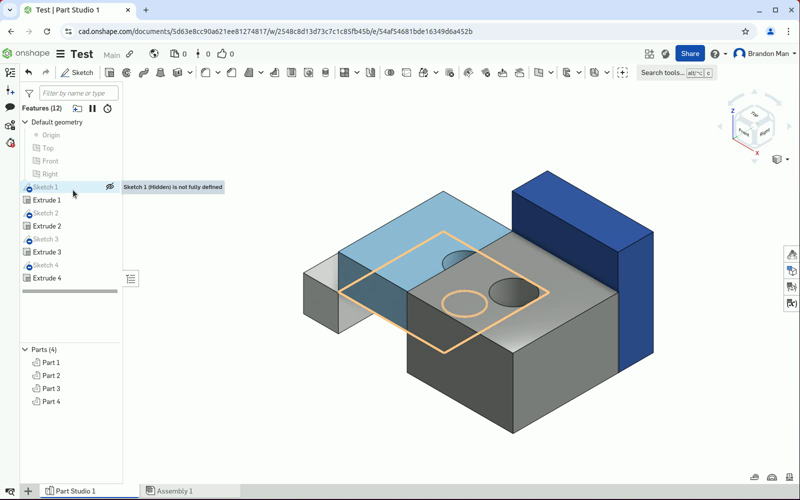
click(73, 189)